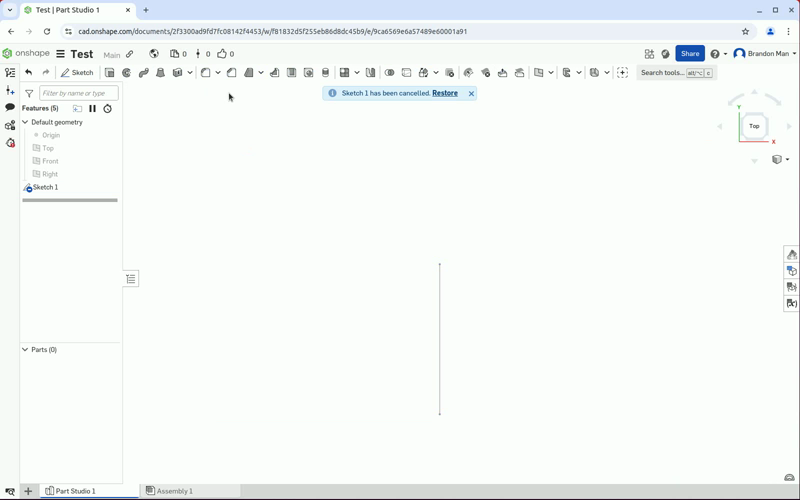
key(shift+h)
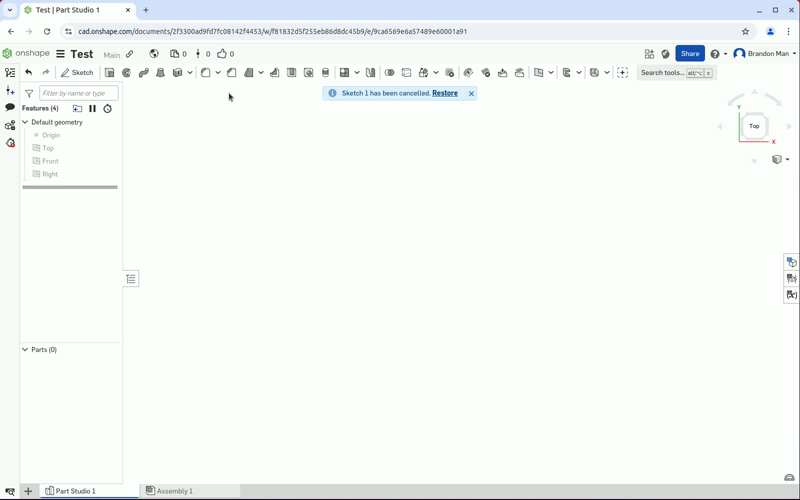
mouse_move(73, 352)
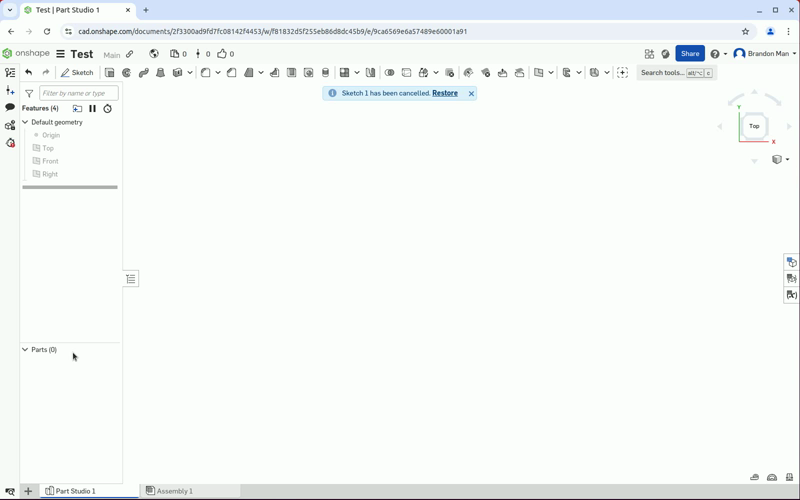
key(y)
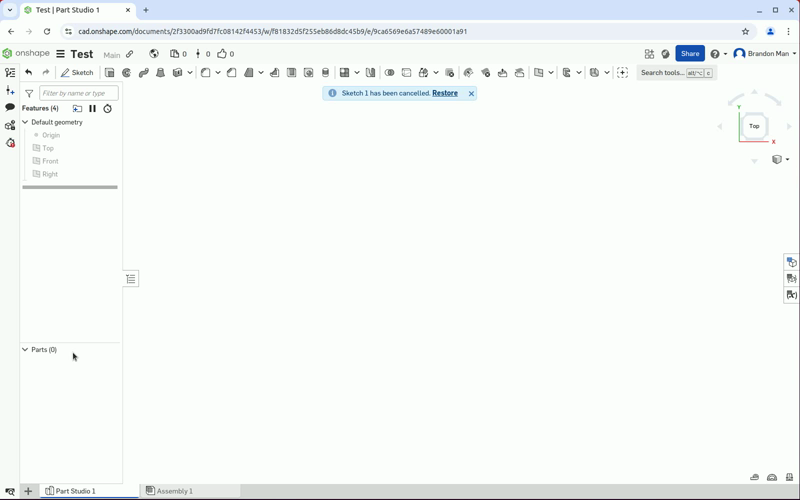
key(shift+p)
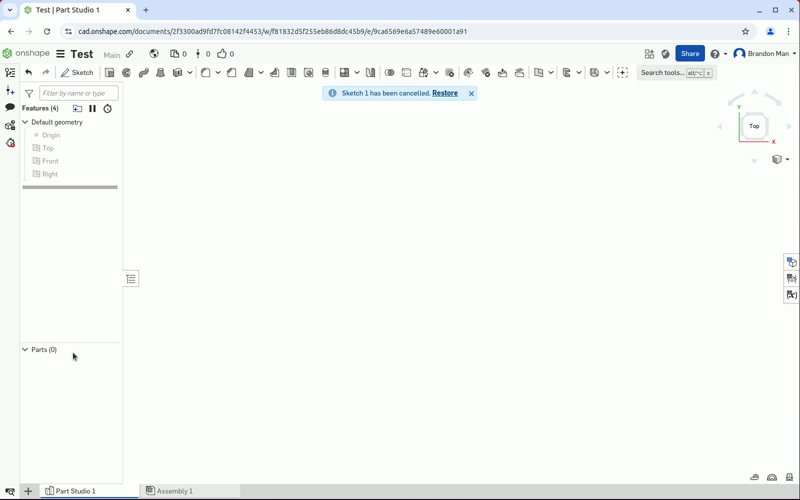
key(space)
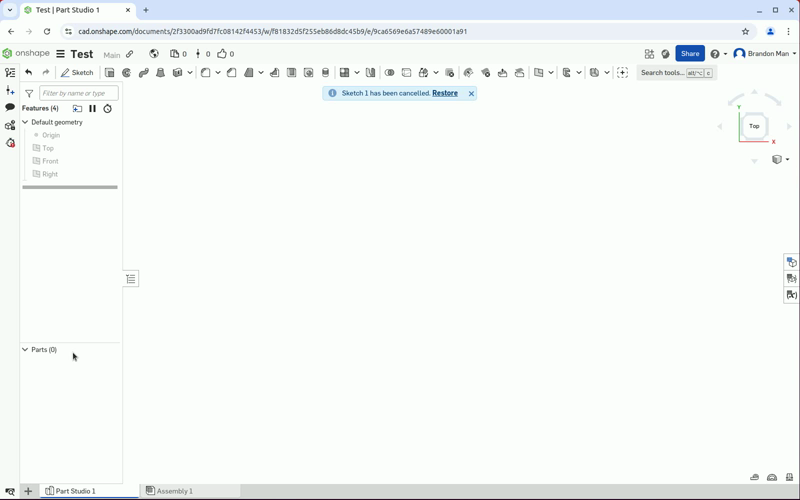
key_down(shift)
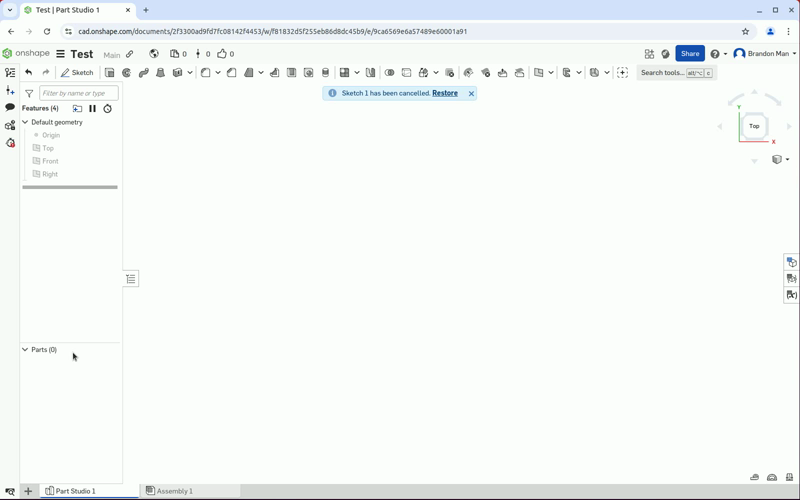
key(up)
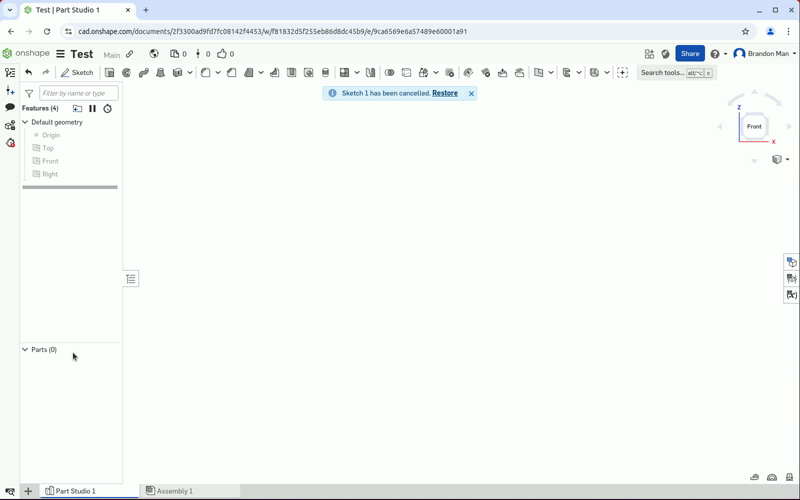
key_up(shift)
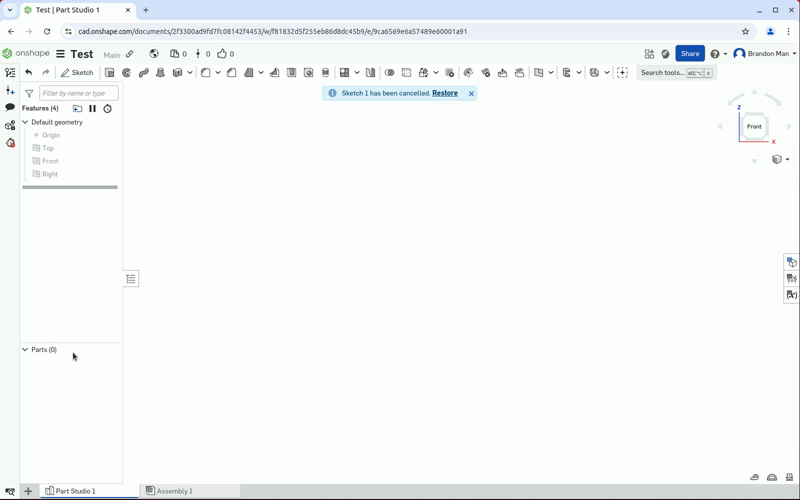
key(space)
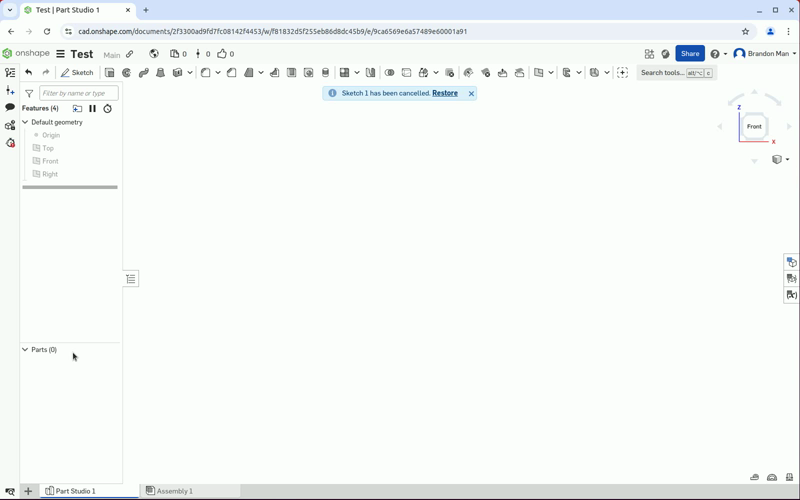
key_down(shift)
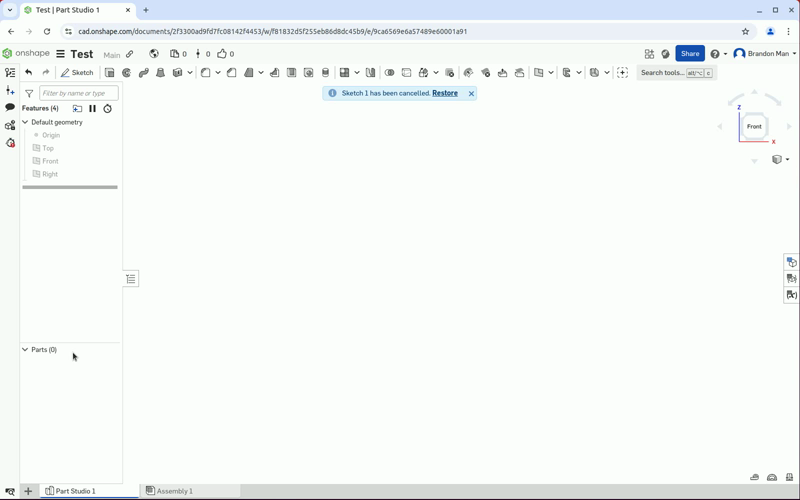
key(left)
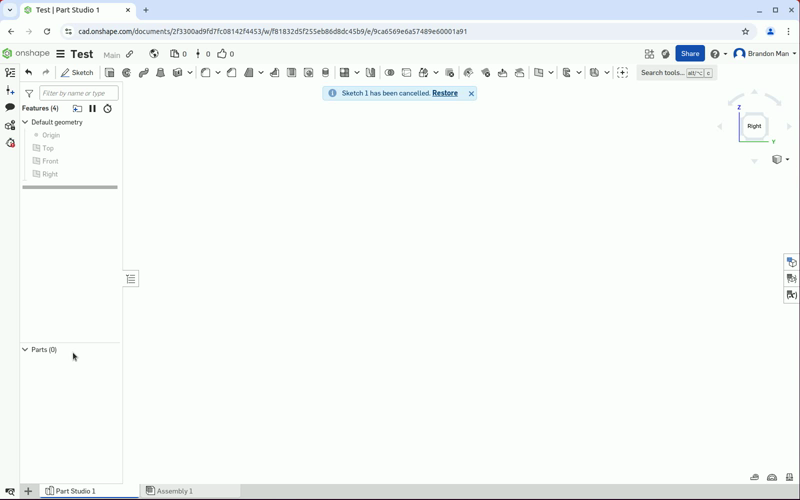
key_up(shift)
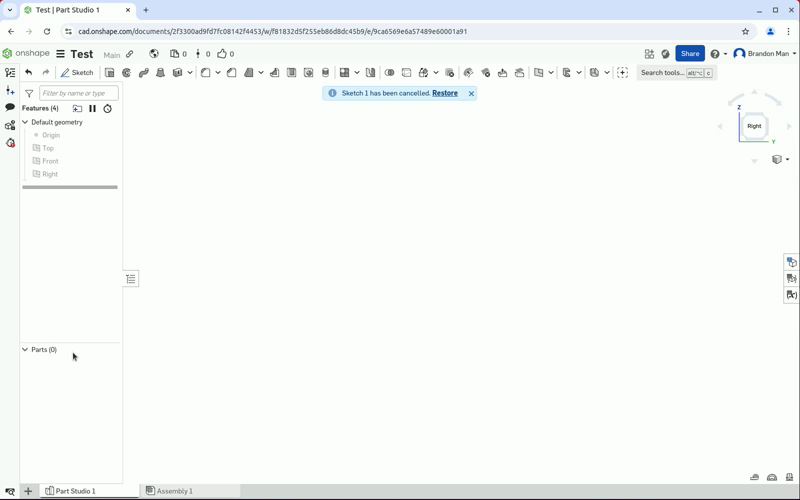
mouse_move(73, 352)
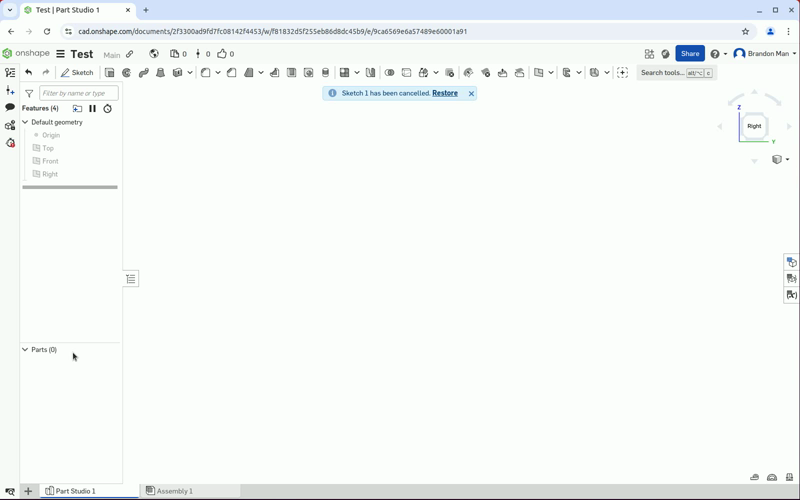
key(shift+y)
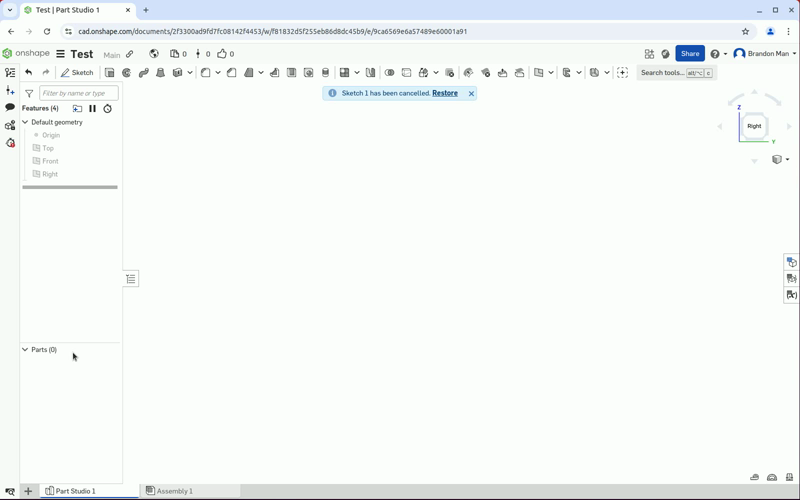
key(shift+s)
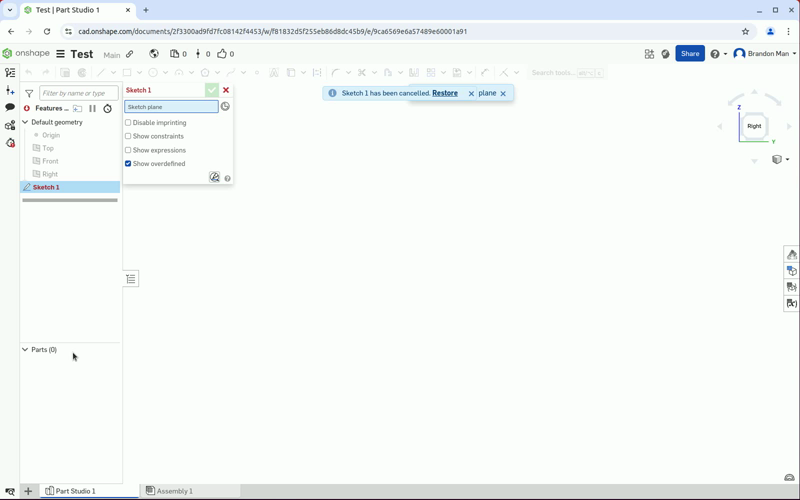
mouse_move(73, 176)
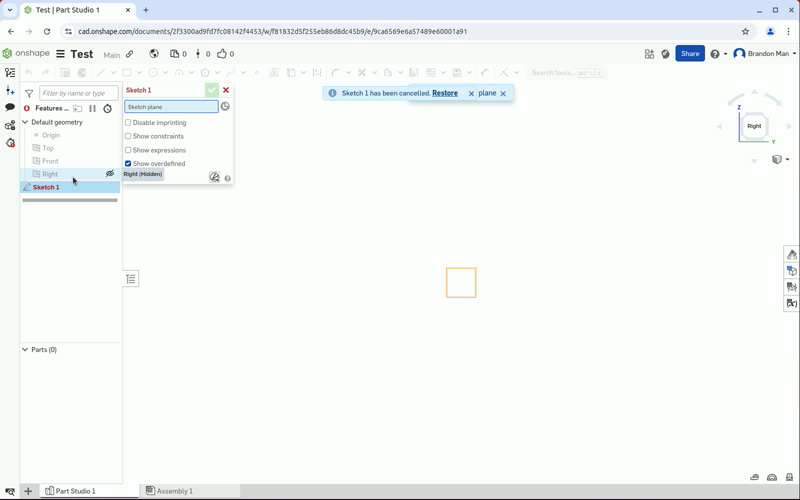
click(73, 176)
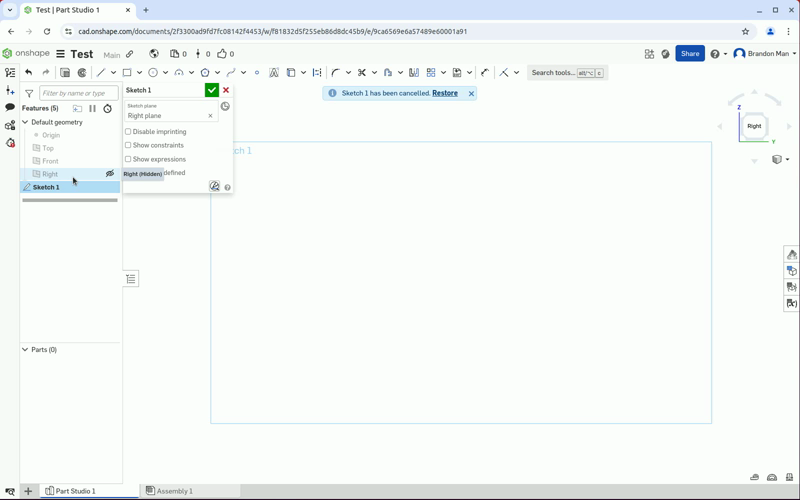
mouse_move(73, 352)
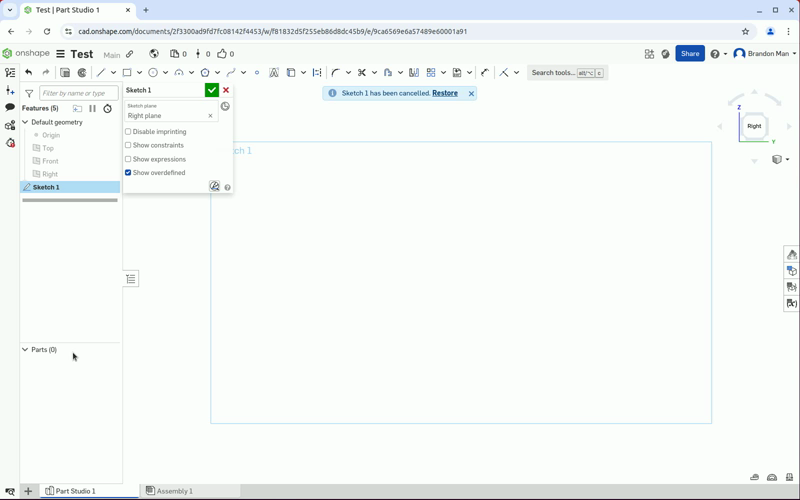
key(y)
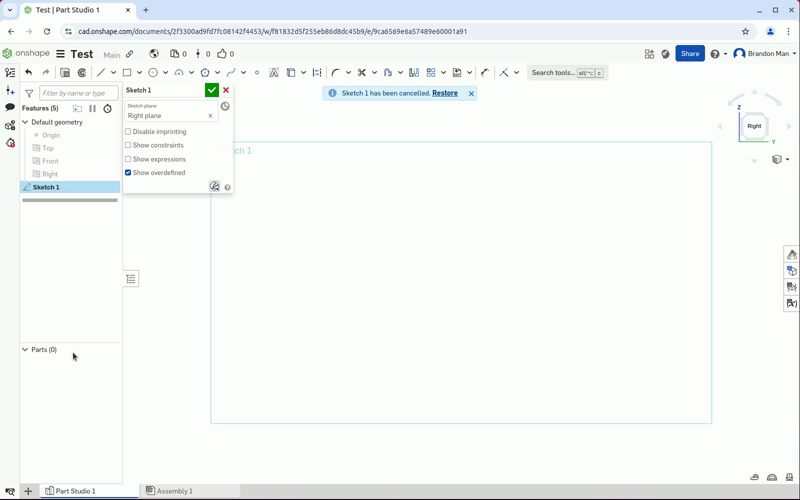
key(l)
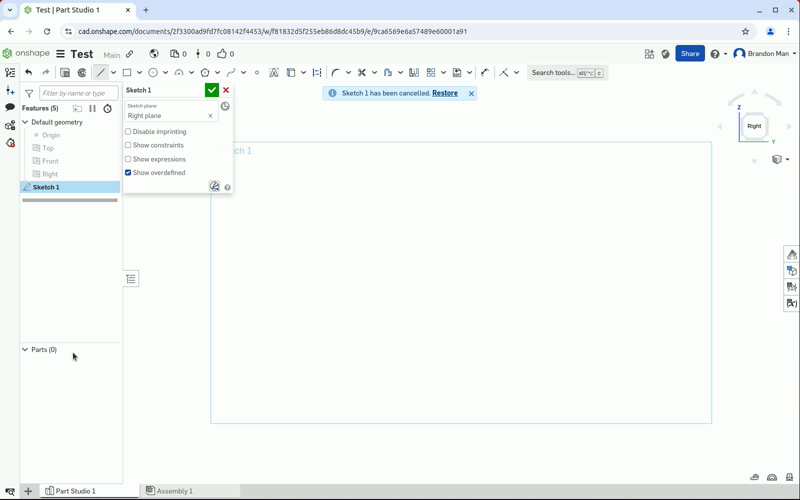
key_down(shift)
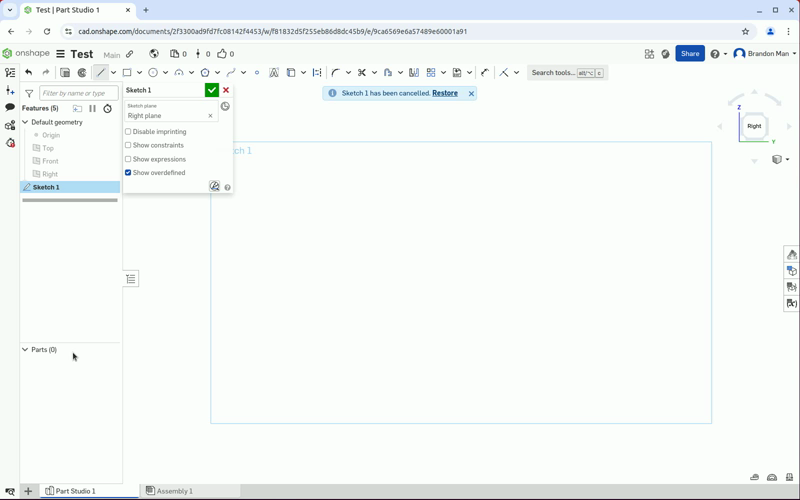
mouse_move(474, 284)
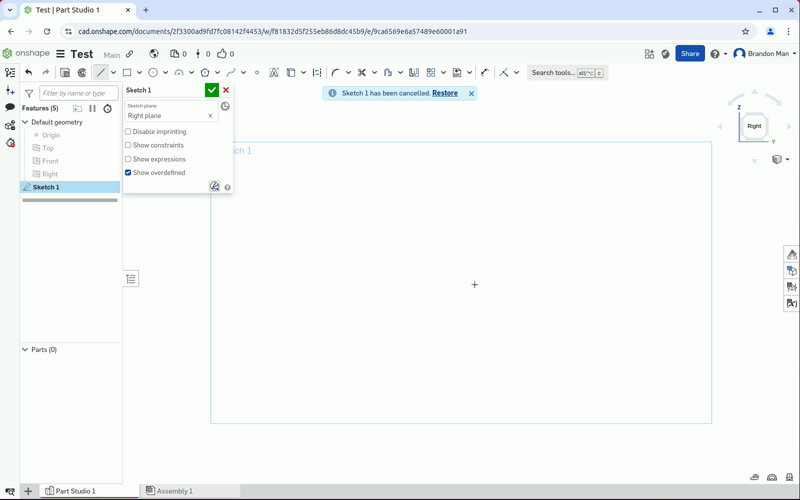
click(474, 284)
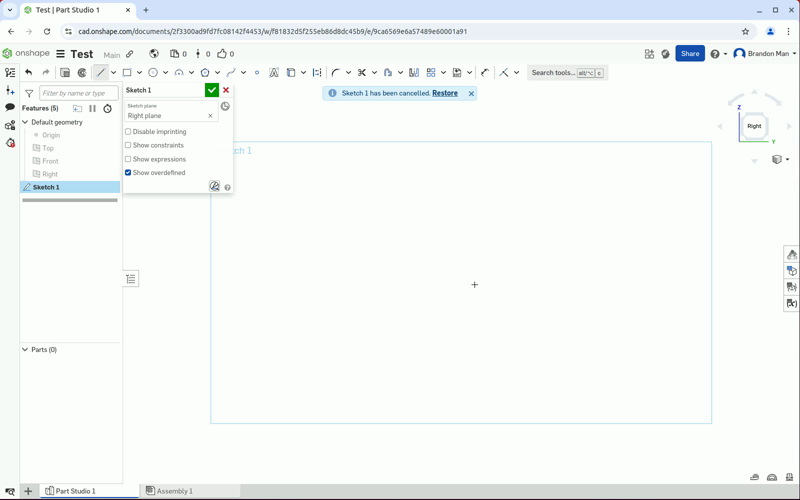
key_up(shift)
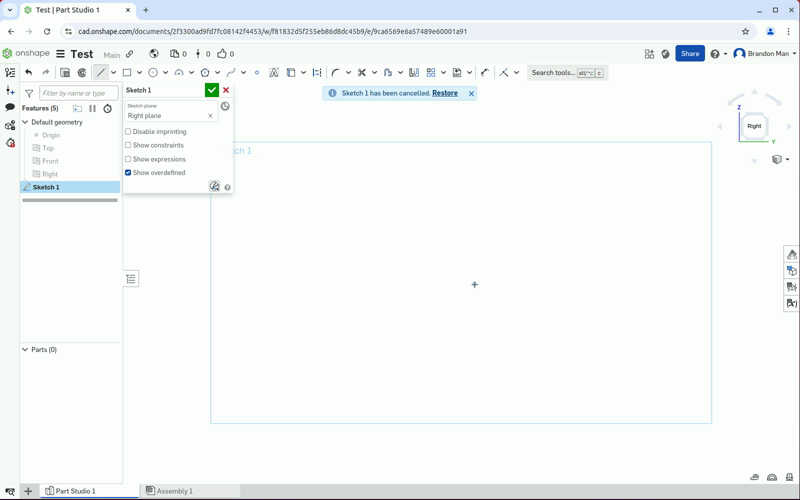
key_down(shift)
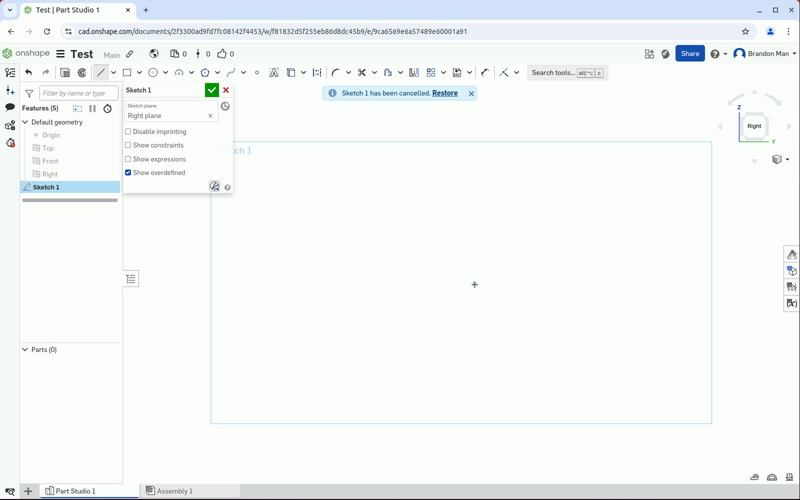
mouse_move(504, 284)
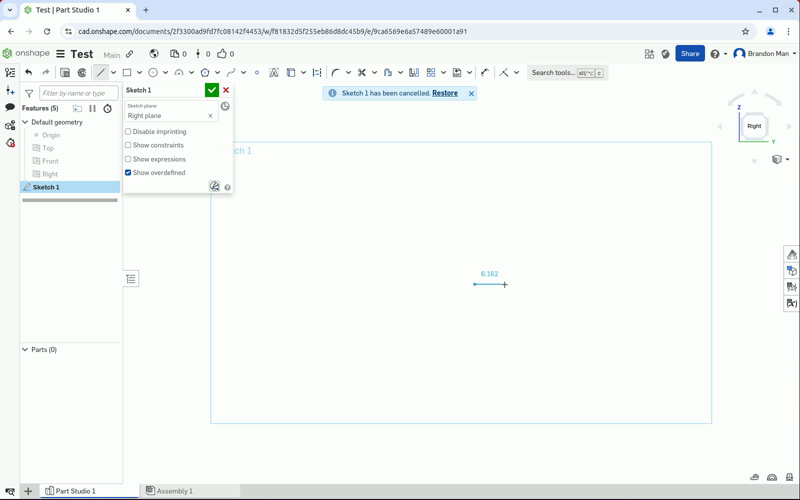
mouse_move(477, 284)
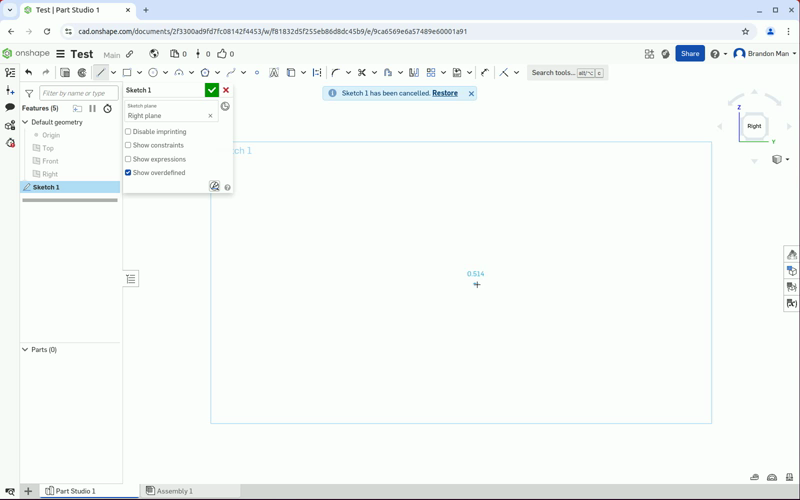
scroll(6)
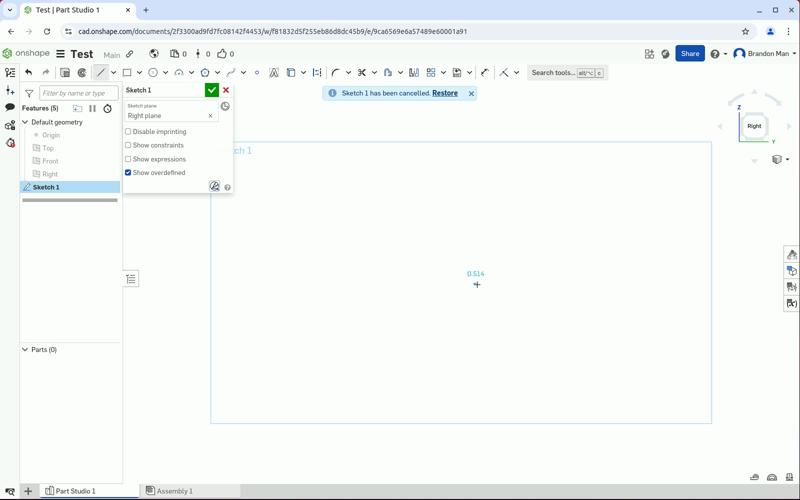
scroll(6)
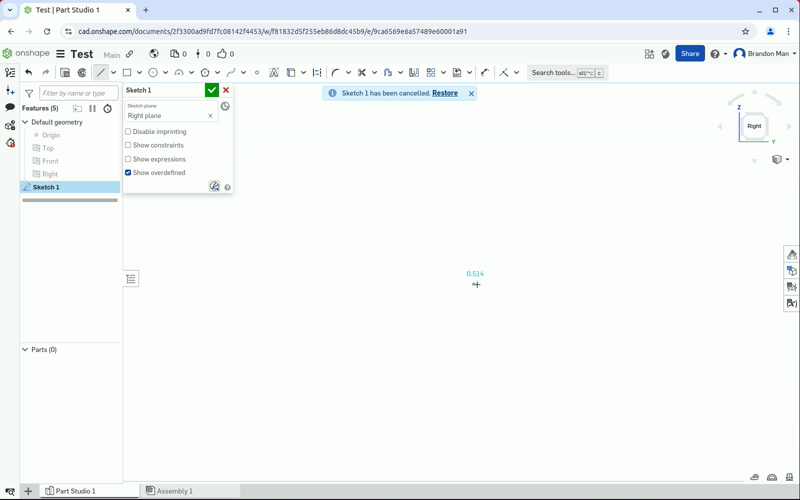
scroll(6)
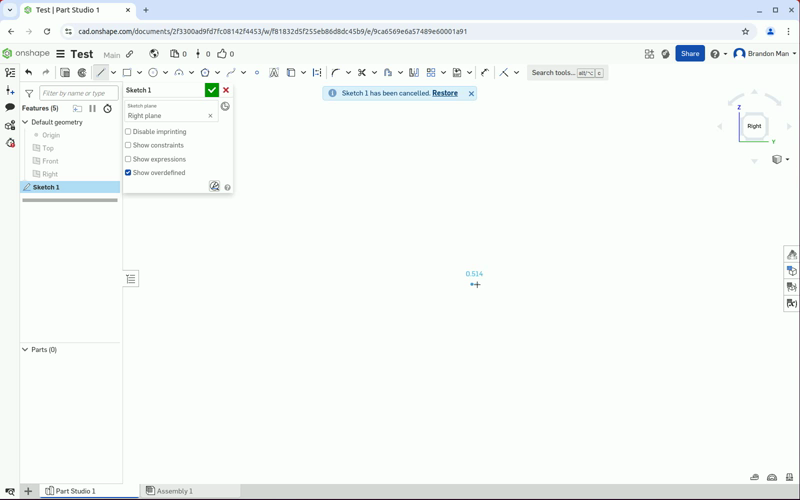
scroll(6)
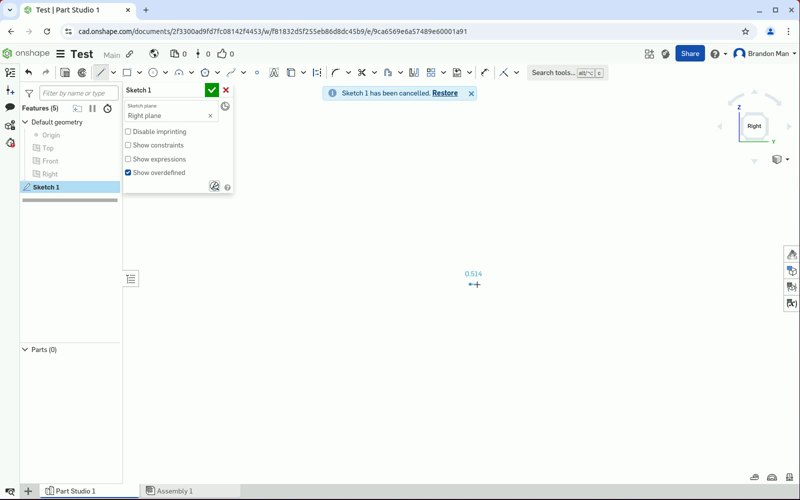
scroll(6)
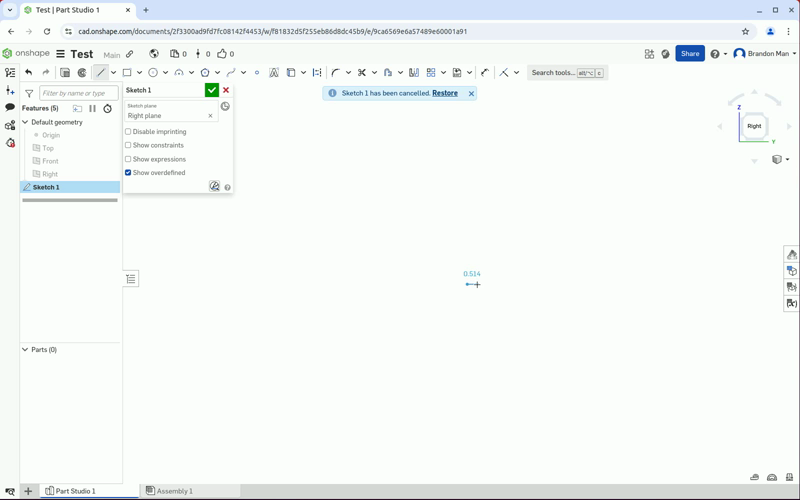
scroll(6)
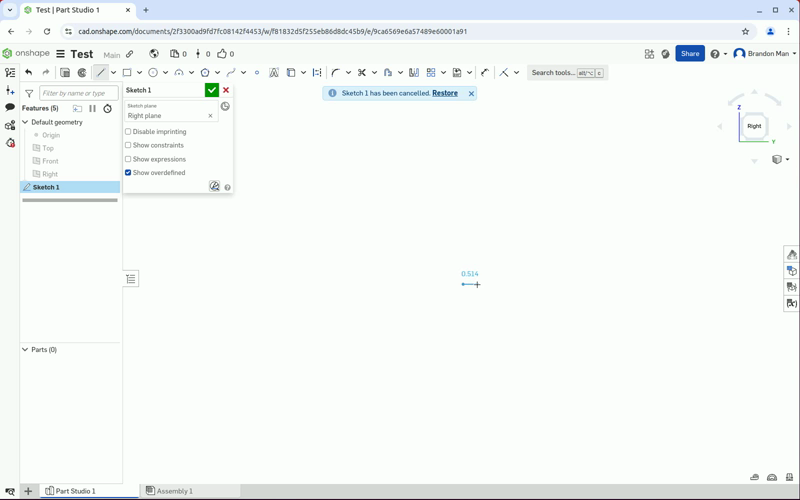
scroll(6)
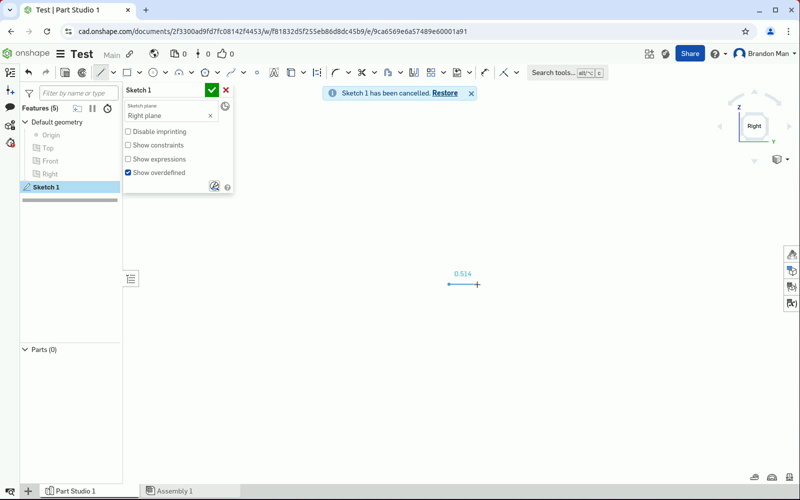
click(477, 284)
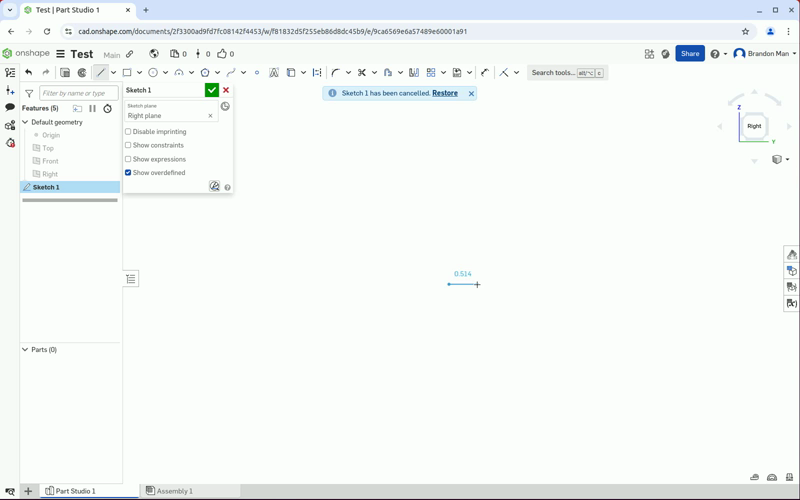
scroll(-6)
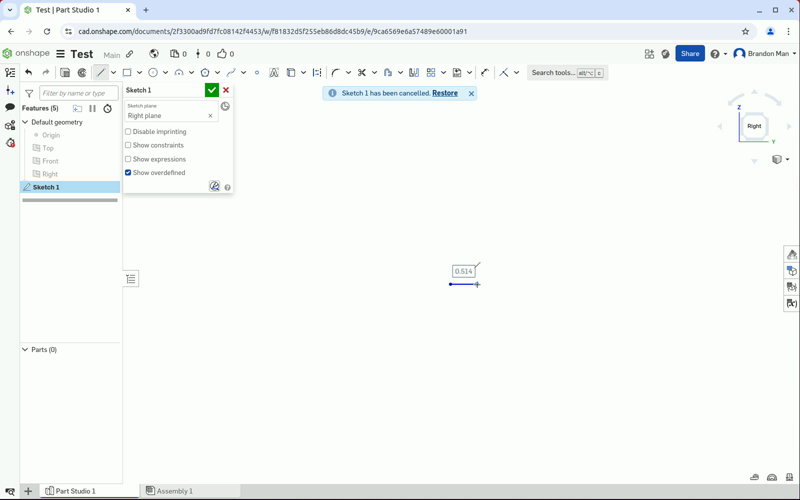
scroll(-6)
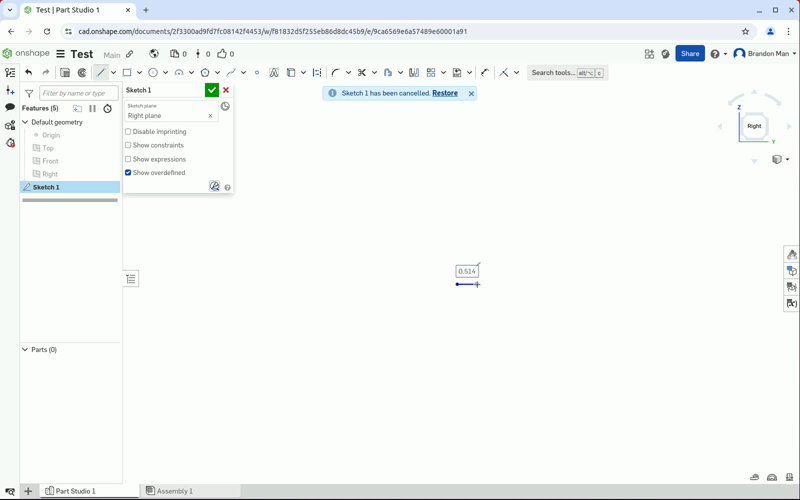
scroll(-6)
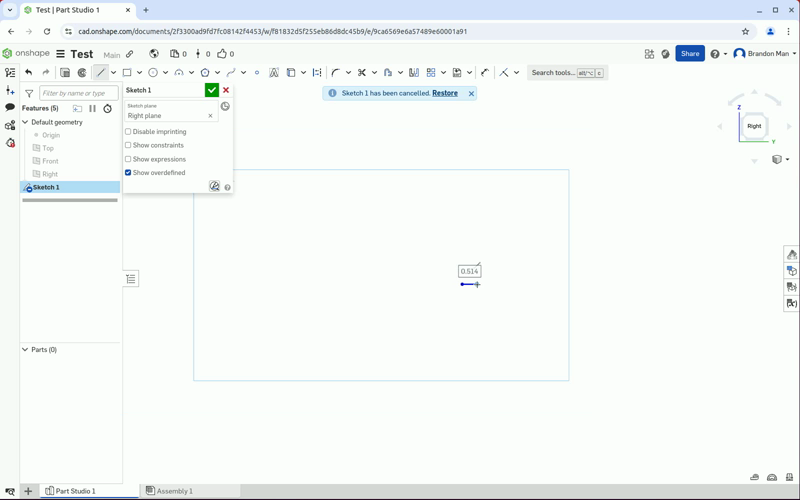
scroll(-6)
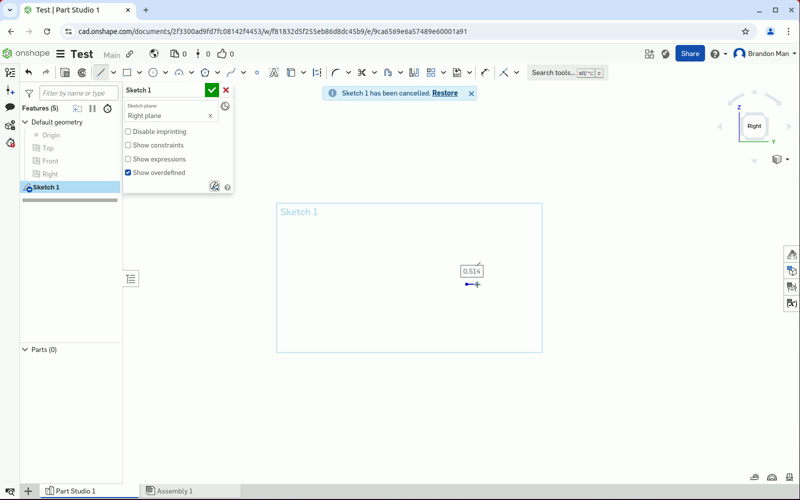
scroll(-6)
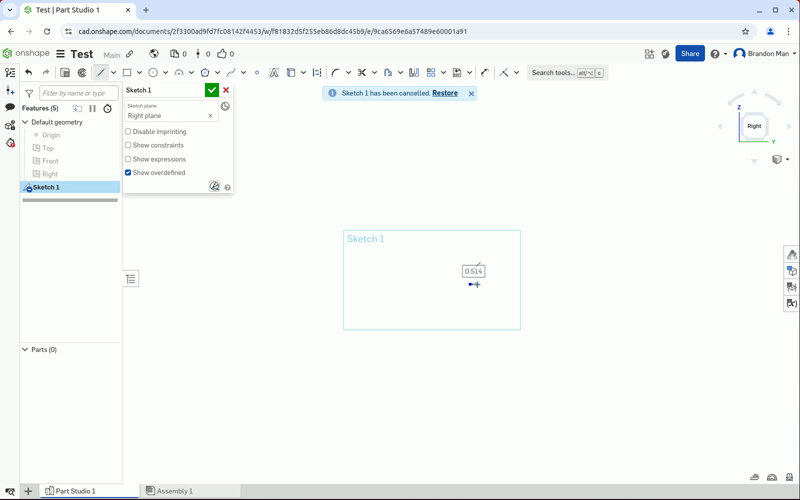
scroll(-6)
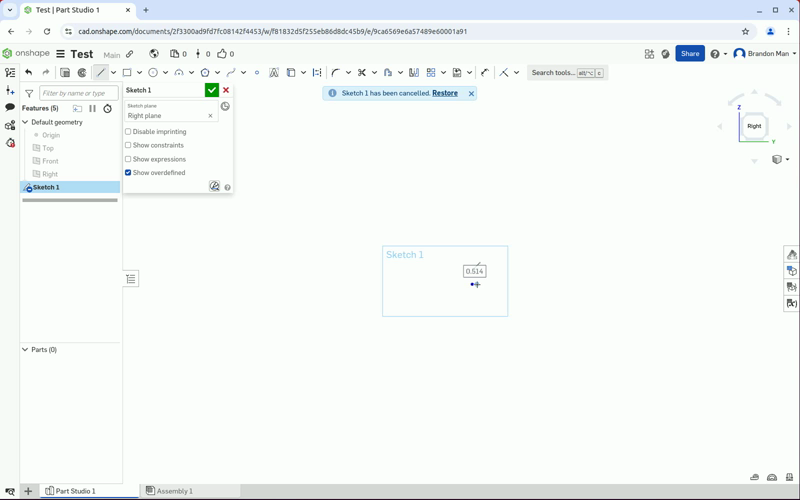
scroll(-6)
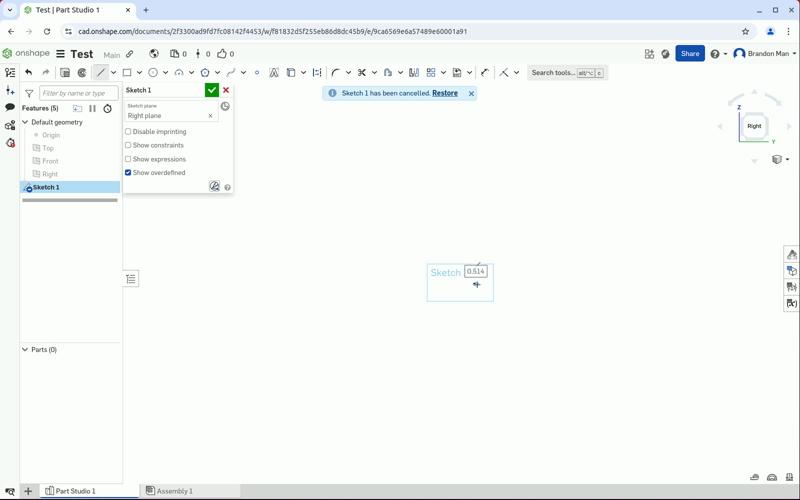
key_up(shift)
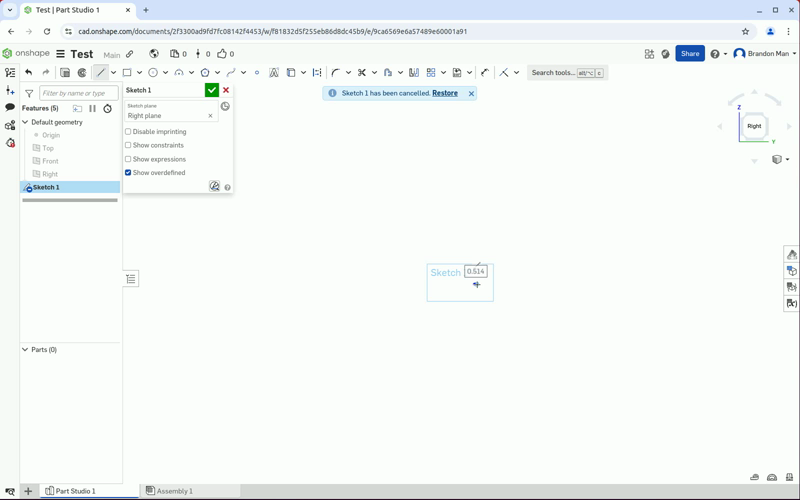
key_down(shift)
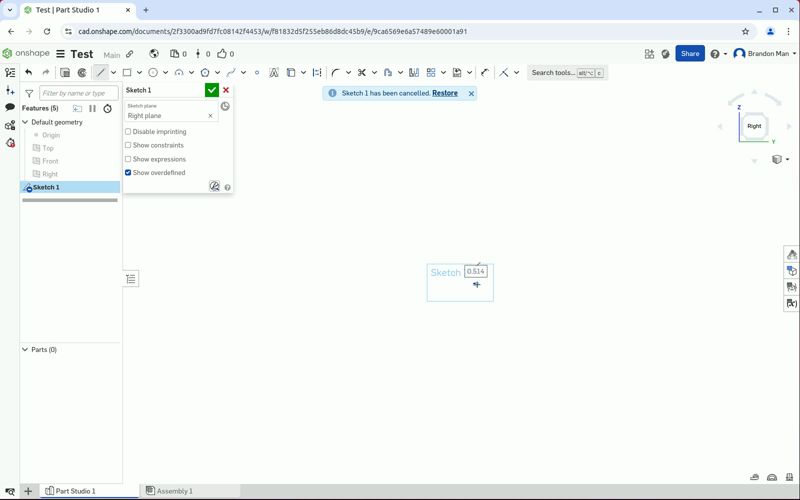
mouse_move(507, 284)
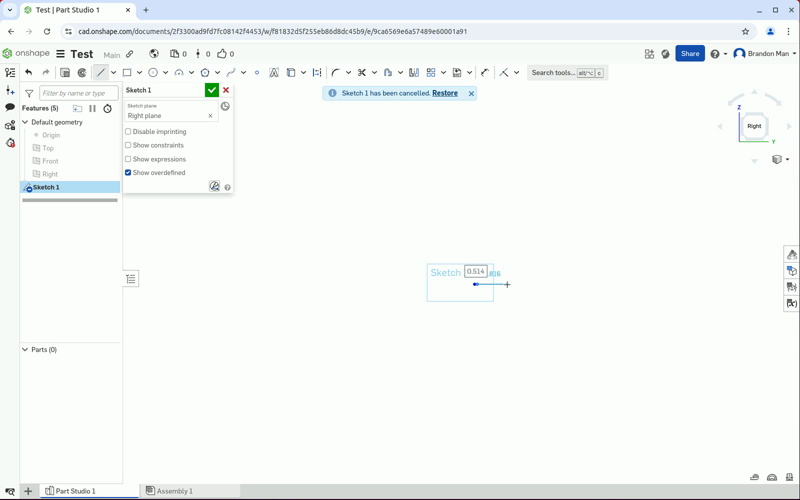
mouse_move(477, 279)
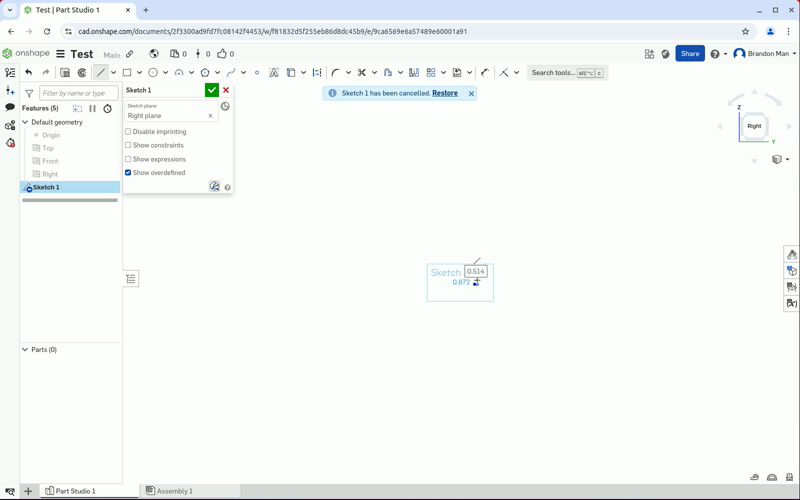
scroll(6)
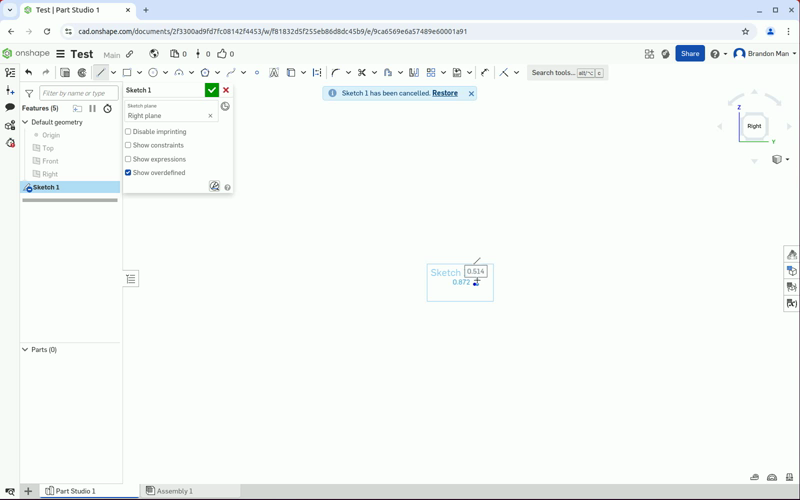
scroll(6)
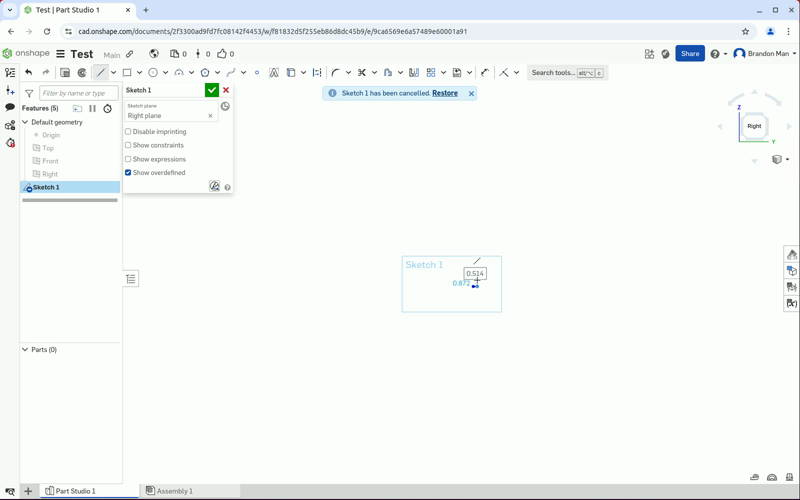
scroll(6)
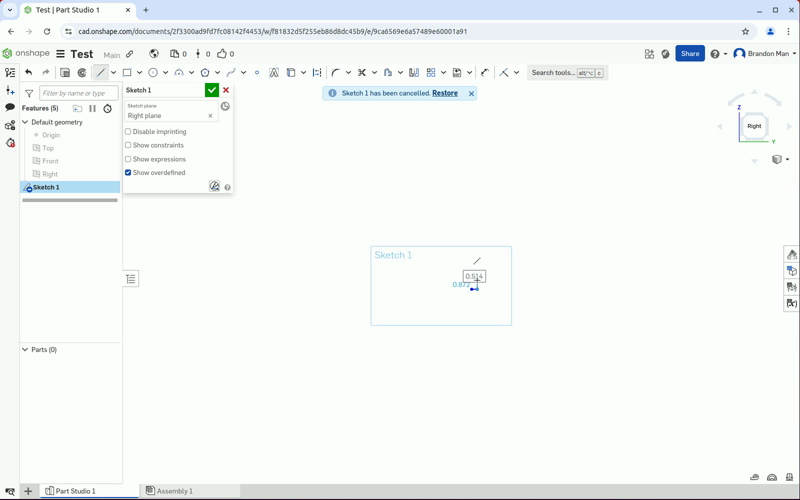
scroll(6)
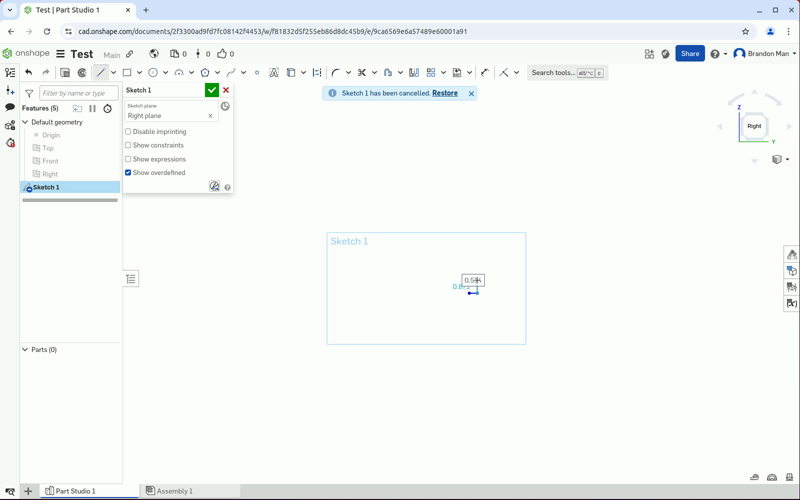
scroll(6)
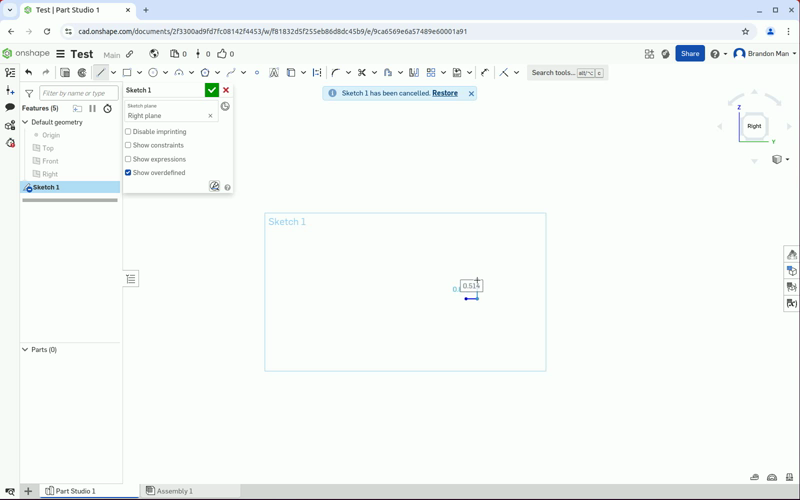
scroll(6)
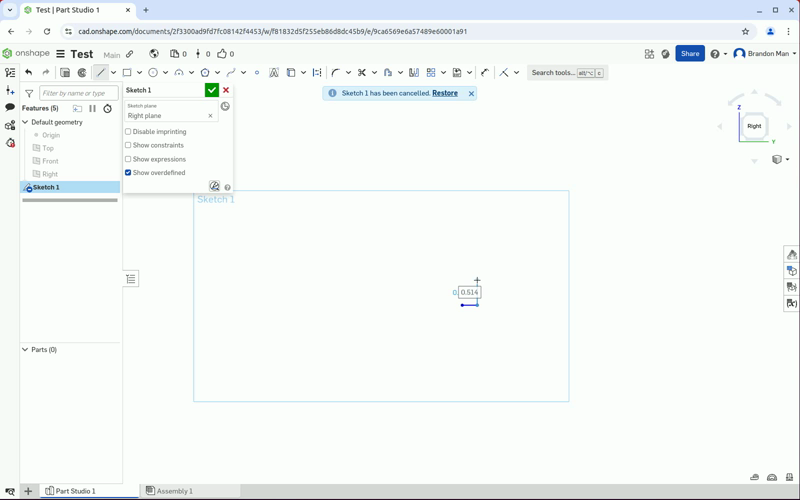
scroll(6)
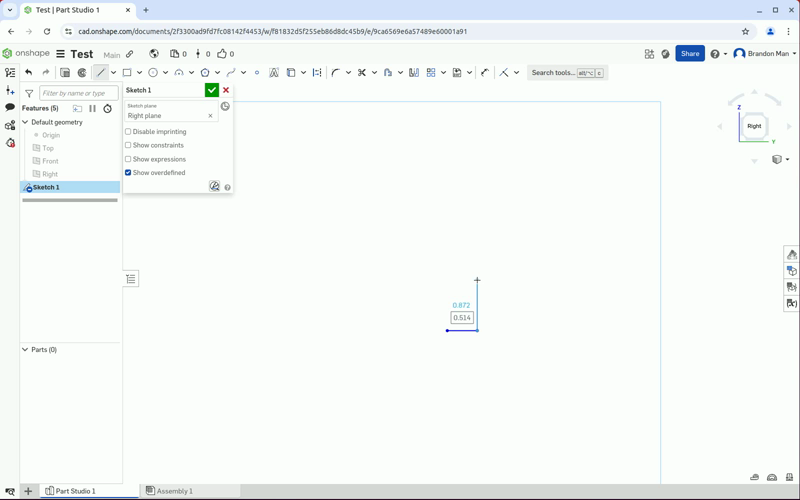
click(477, 279)
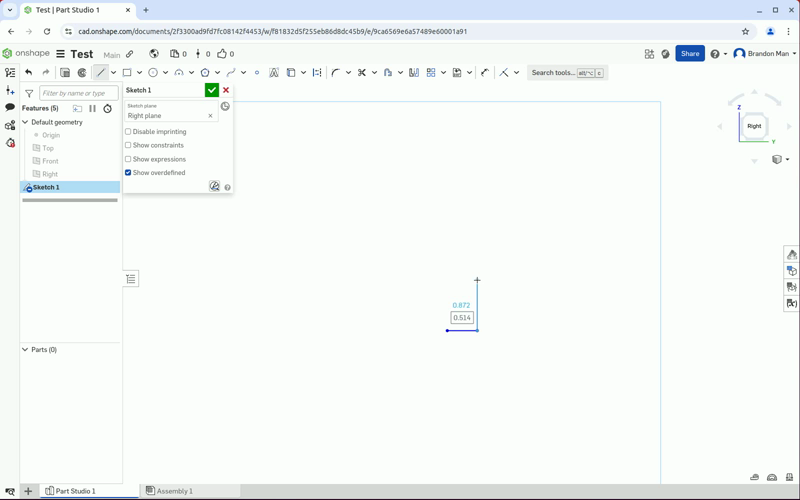
scroll(-6)
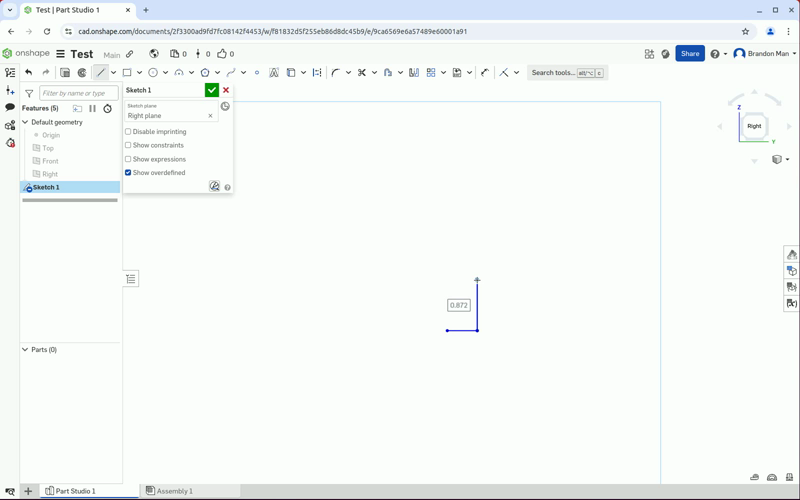
scroll(-6)
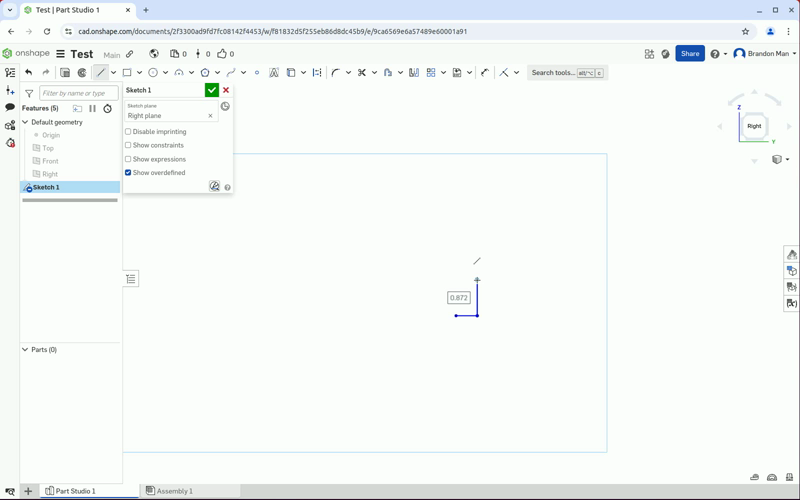
scroll(-6)
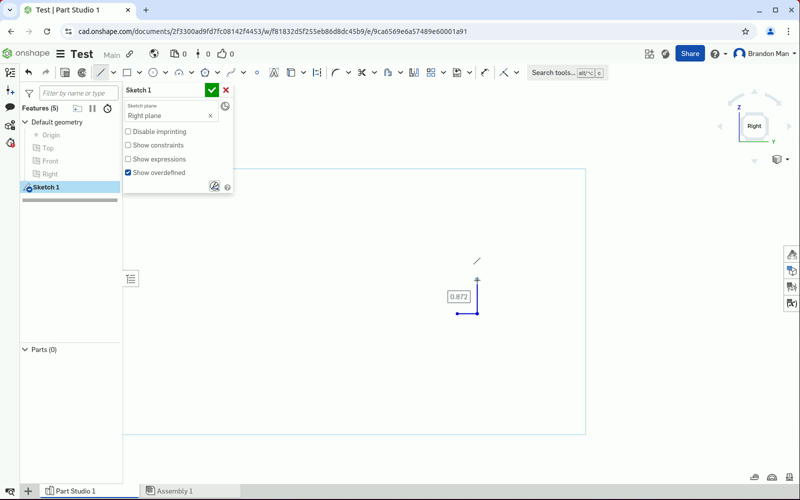
scroll(-6)
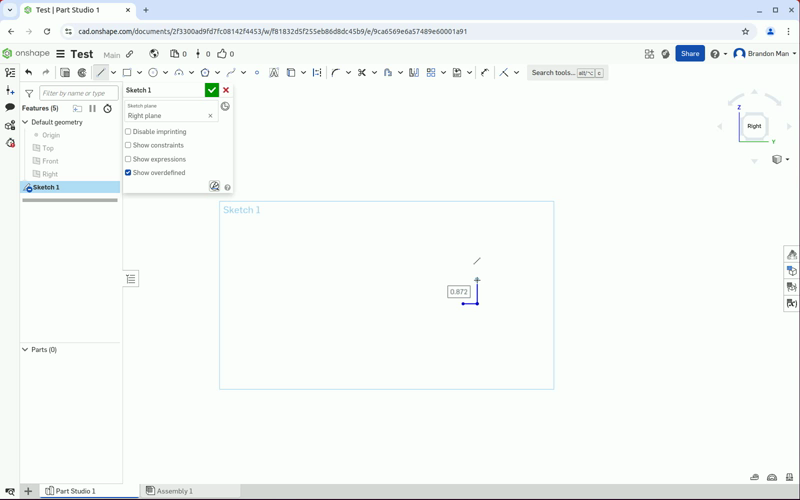
scroll(-6)
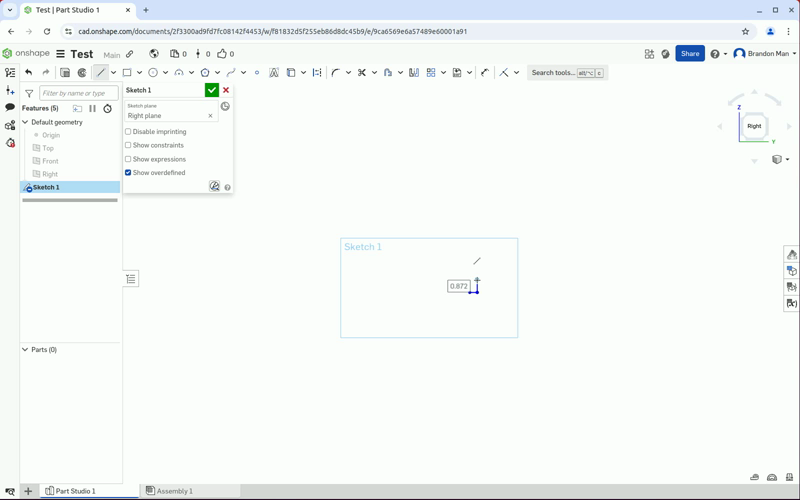
scroll(-6)
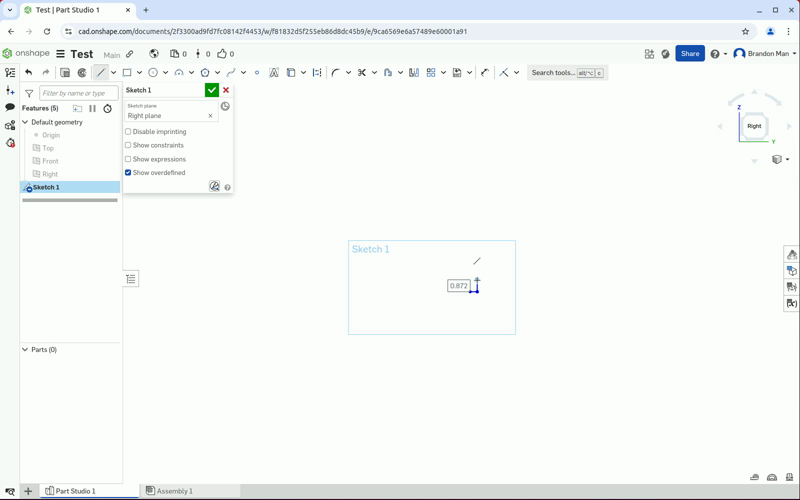
scroll(-6)
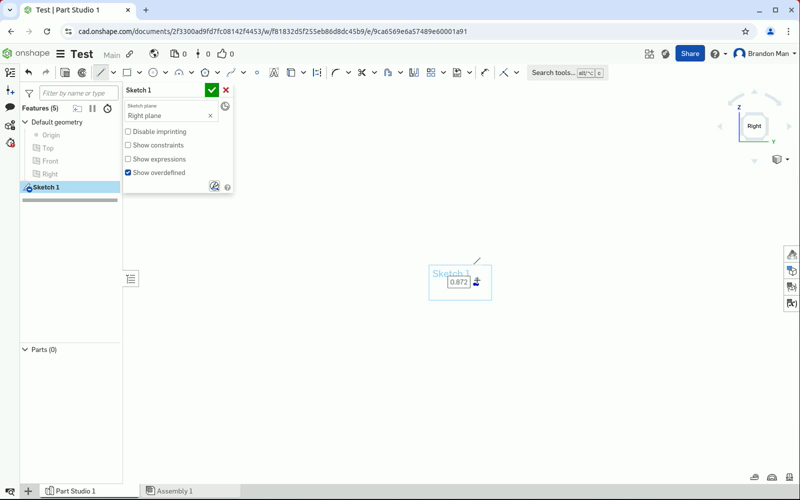
key_up(shift)
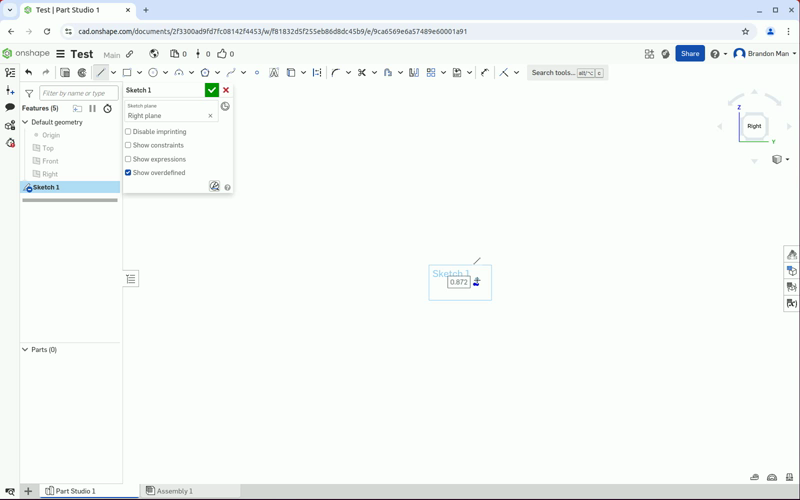
key_down(shift)
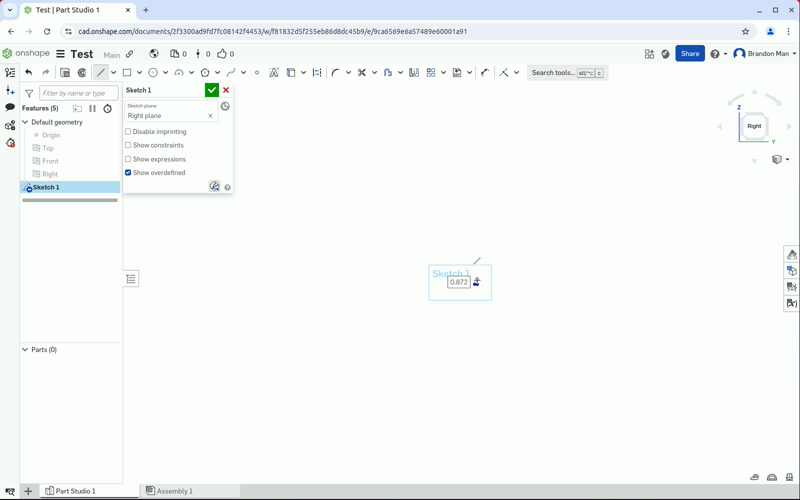
mouse_move(507, 279)
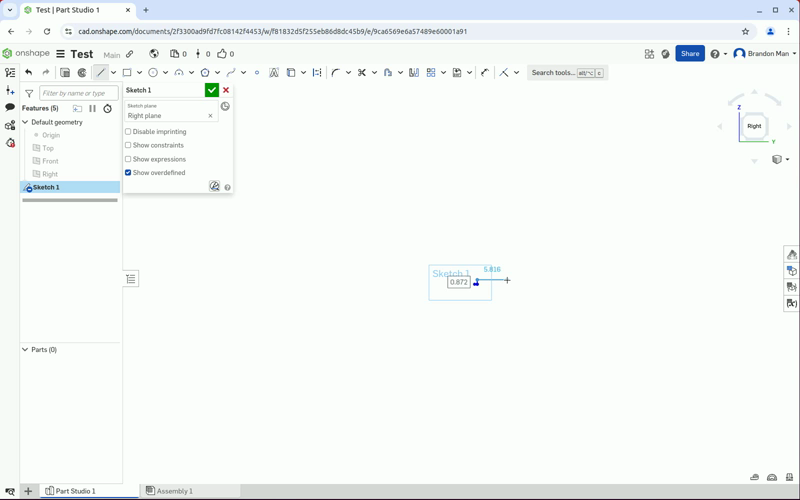
mouse_move(474, 279)
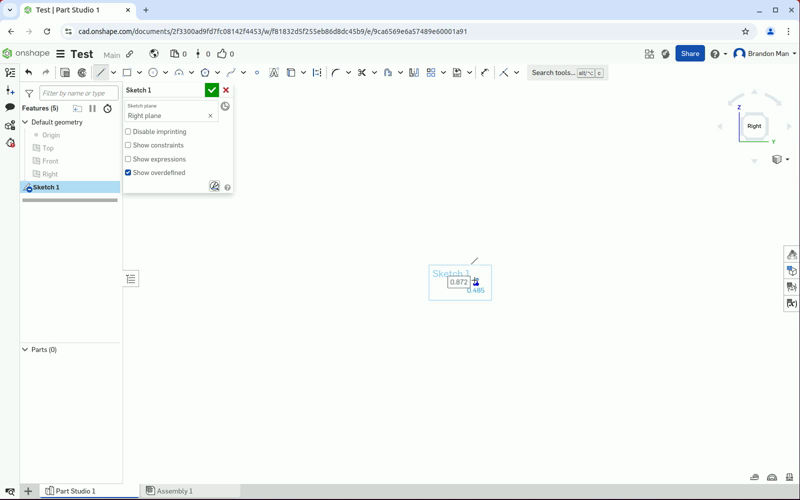
scroll(6)
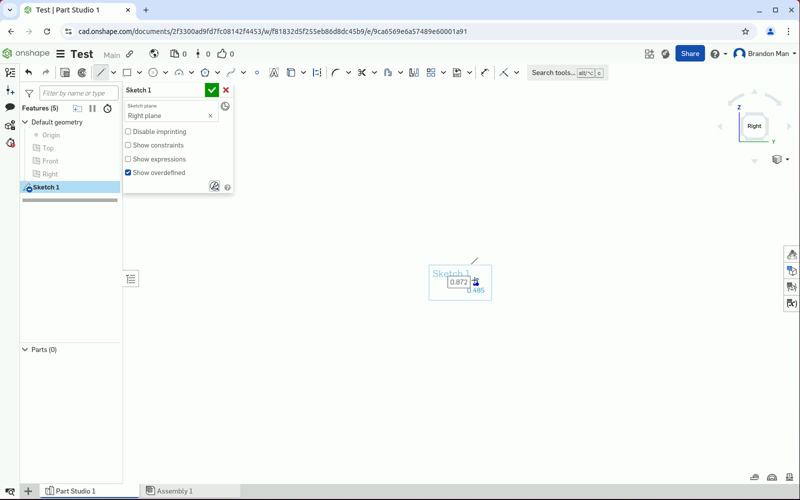
scroll(6)
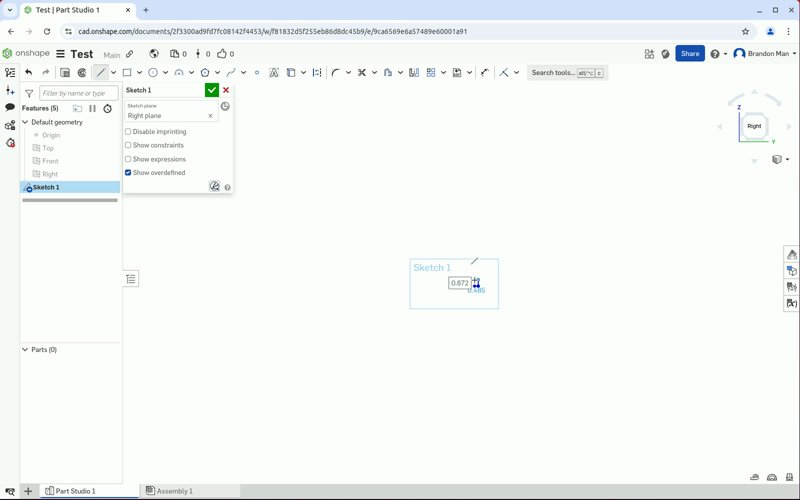
scroll(6)
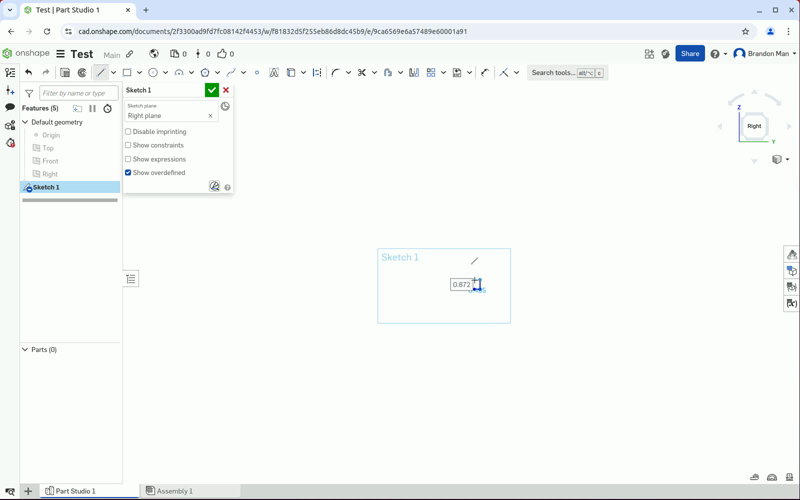
scroll(6)
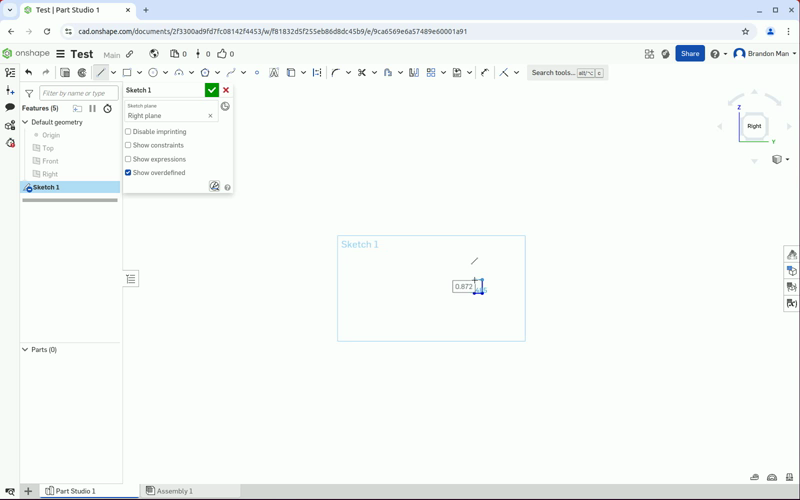
scroll(6)
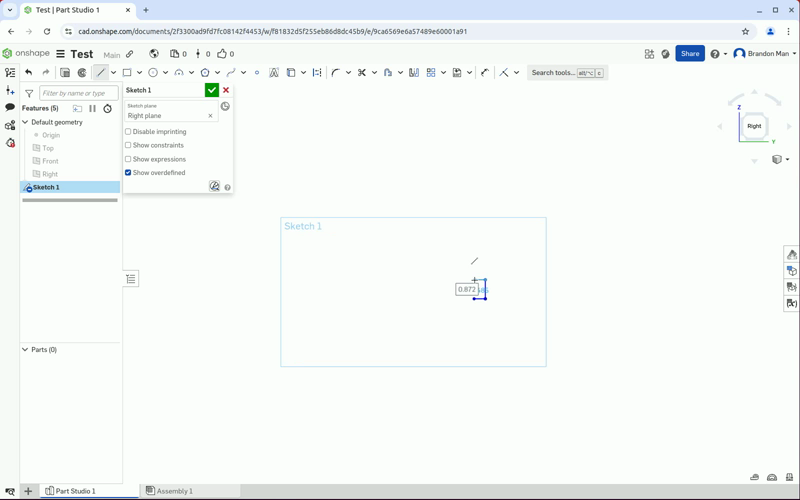
scroll(6)
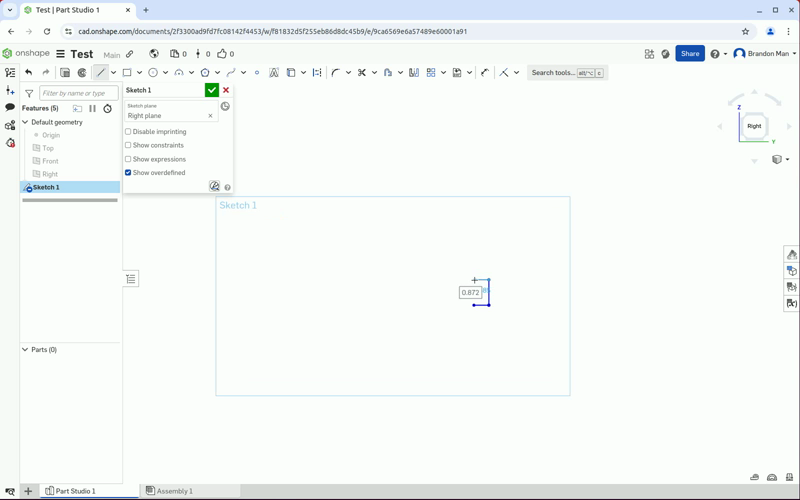
scroll(6)
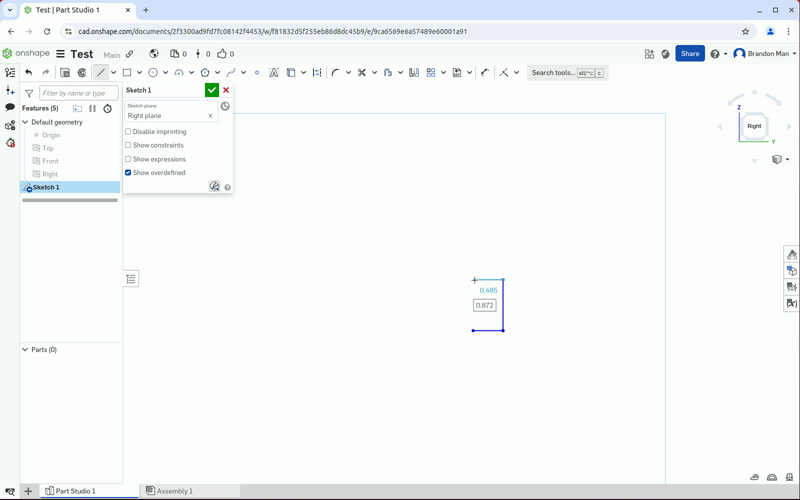
click(474, 279)
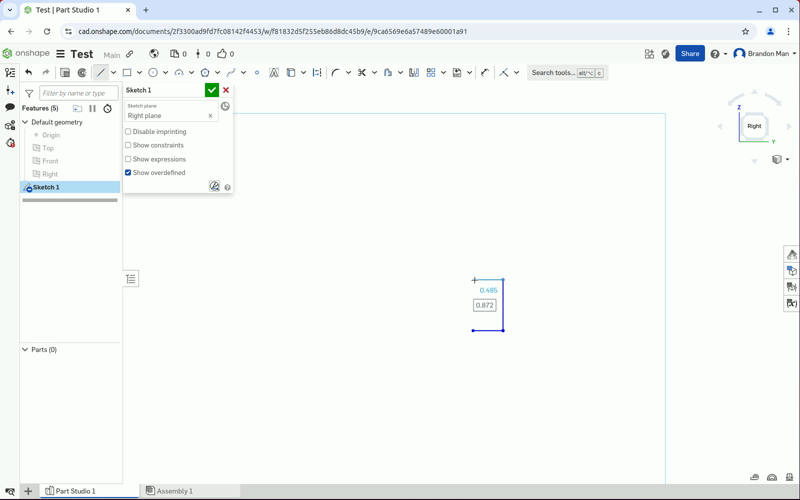
scroll(-6)
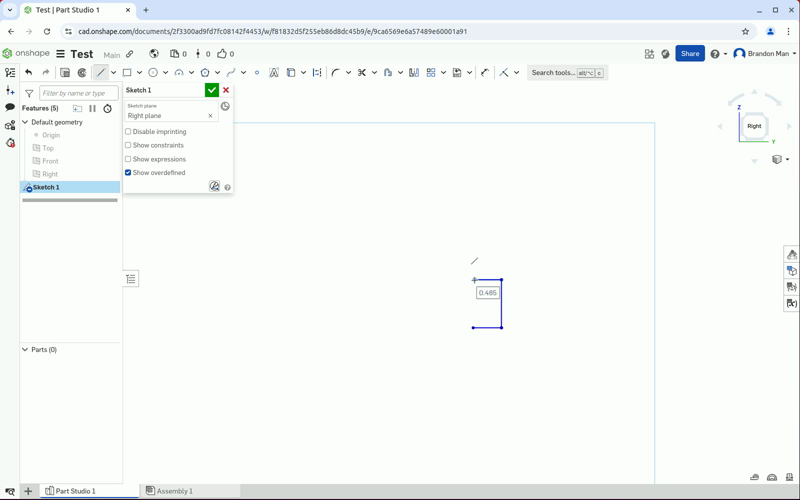
scroll(-6)
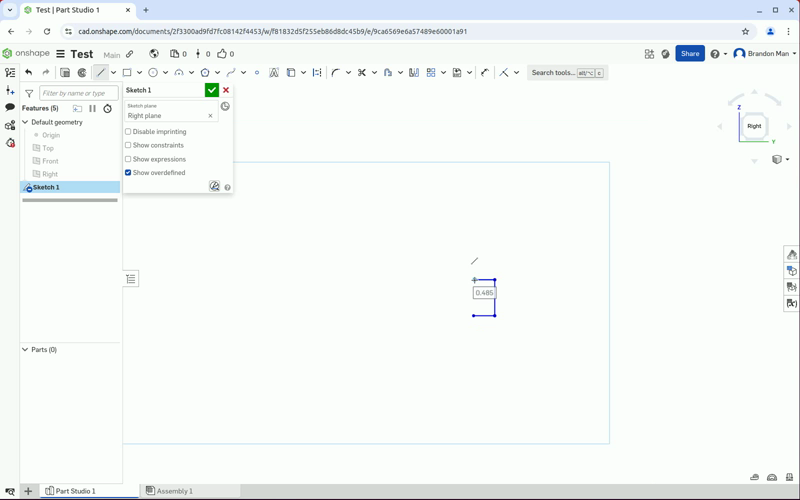
scroll(-6)
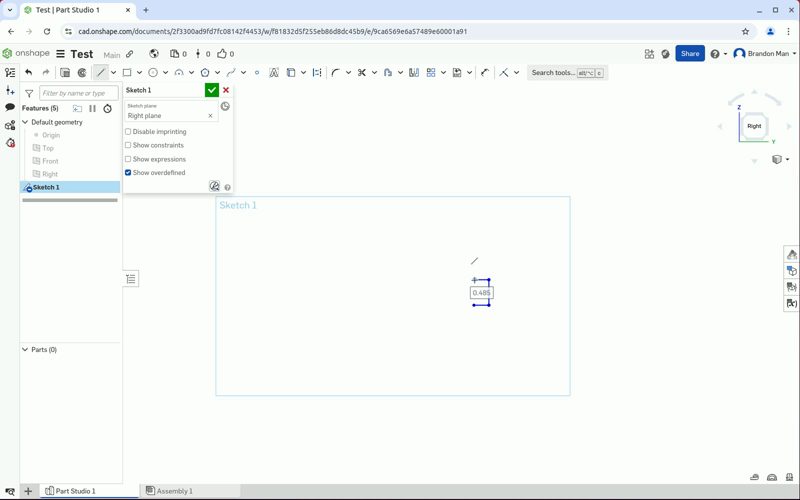
scroll(-6)
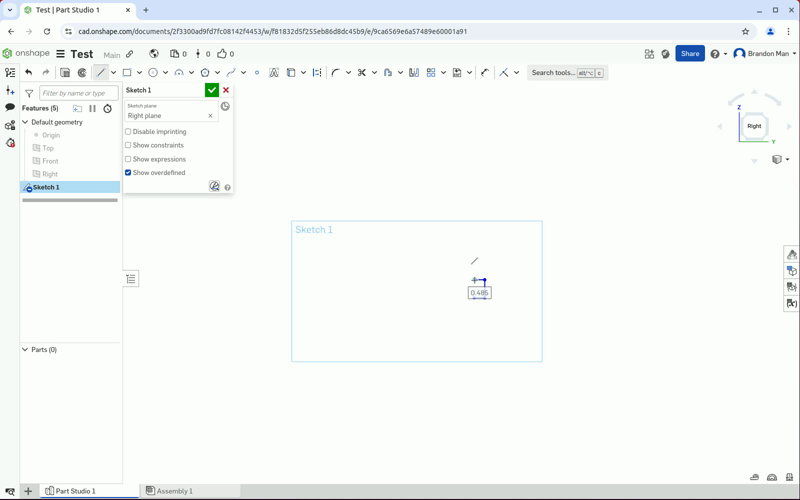
scroll(-6)
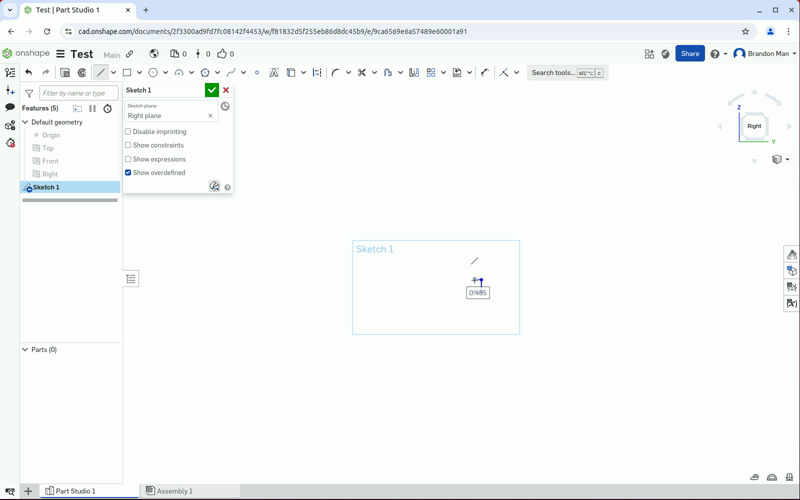
scroll(-6)
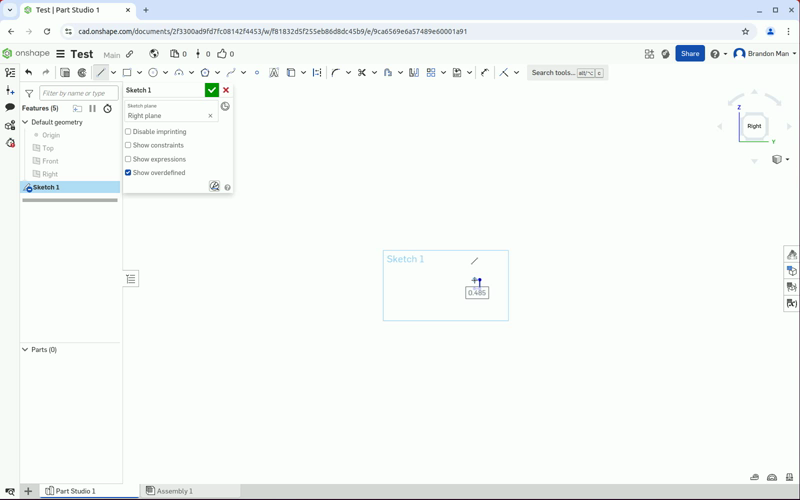
scroll(-6)
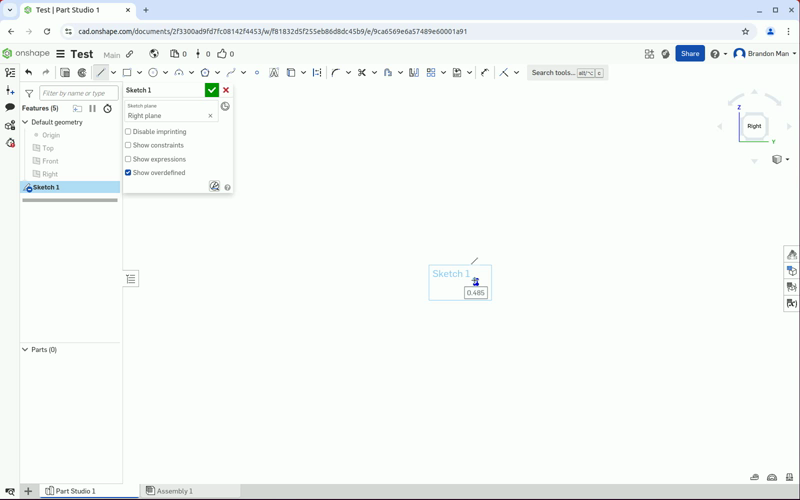
key_up(shift)
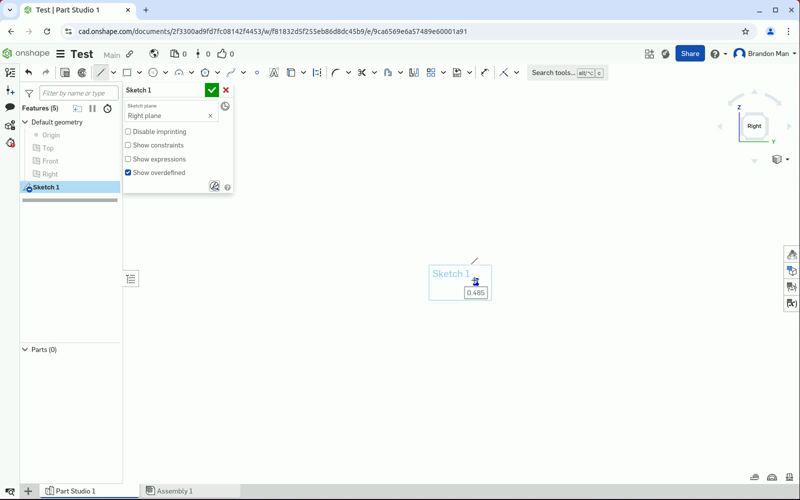
mouse_move(504, 279)
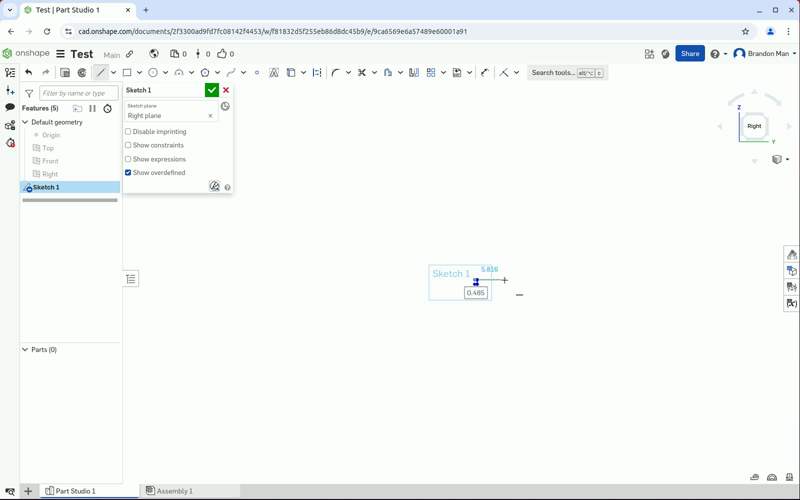
key_down(shift)
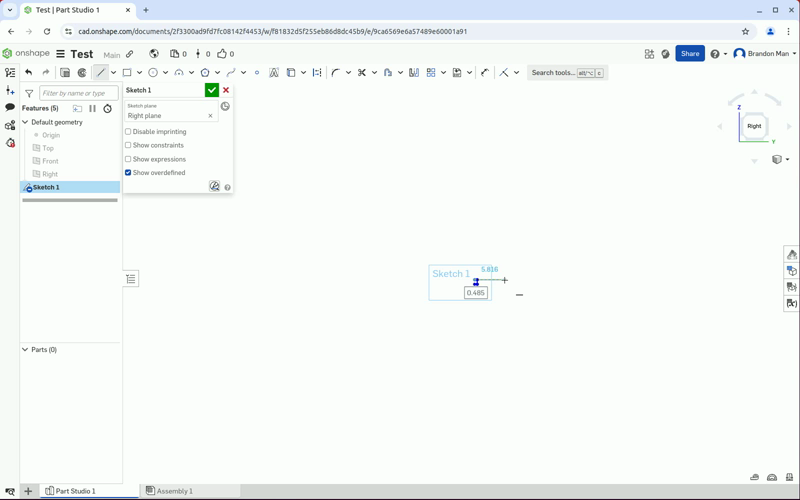
mouse_move(474, 284)
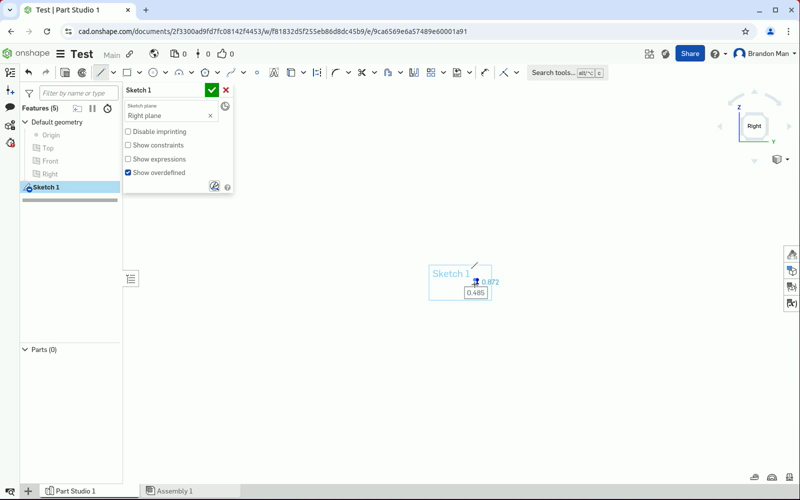
scroll(6)
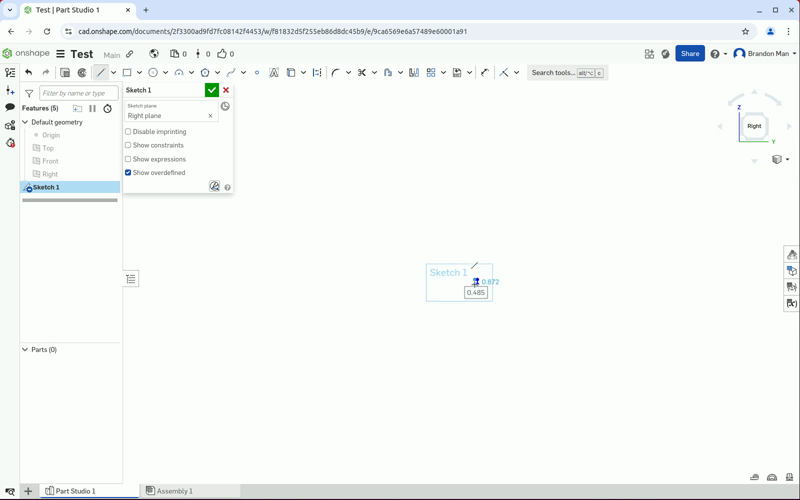
scroll(6)
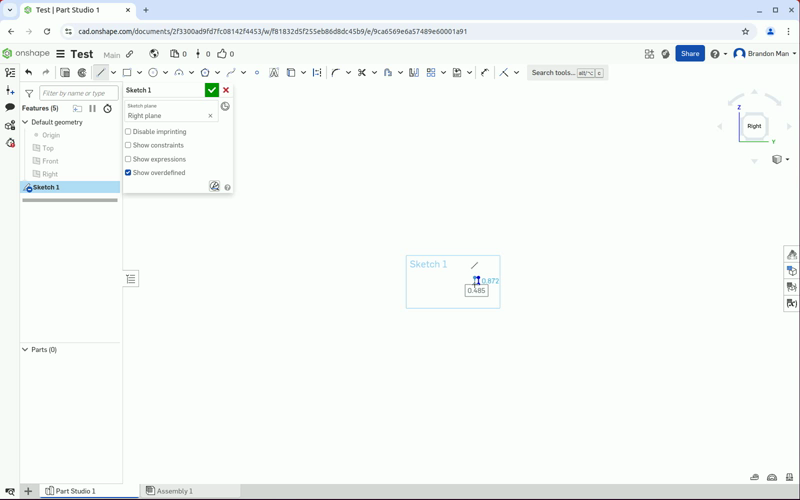
scroll(6)
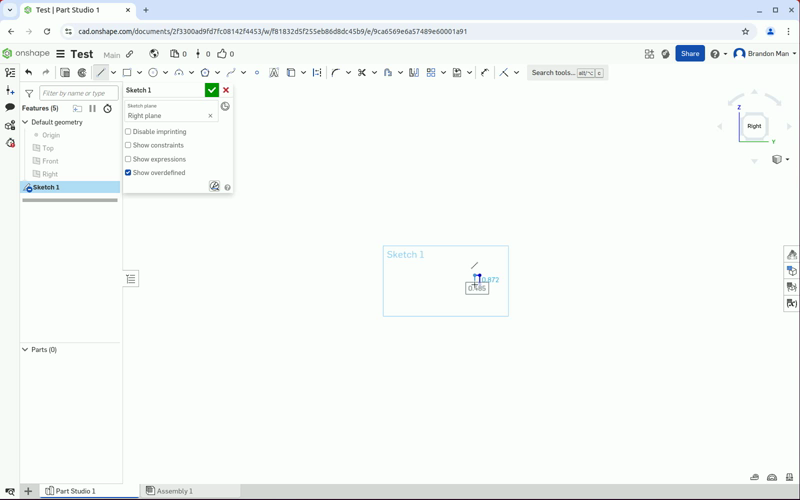
scroll(6)
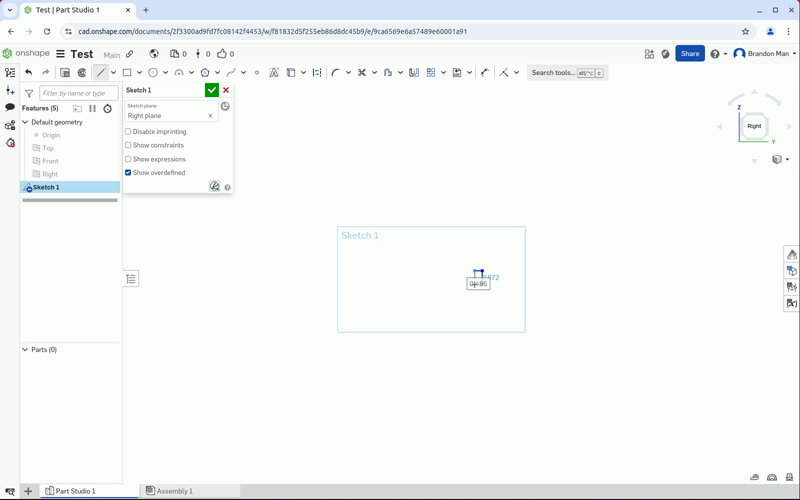
scroll(6)
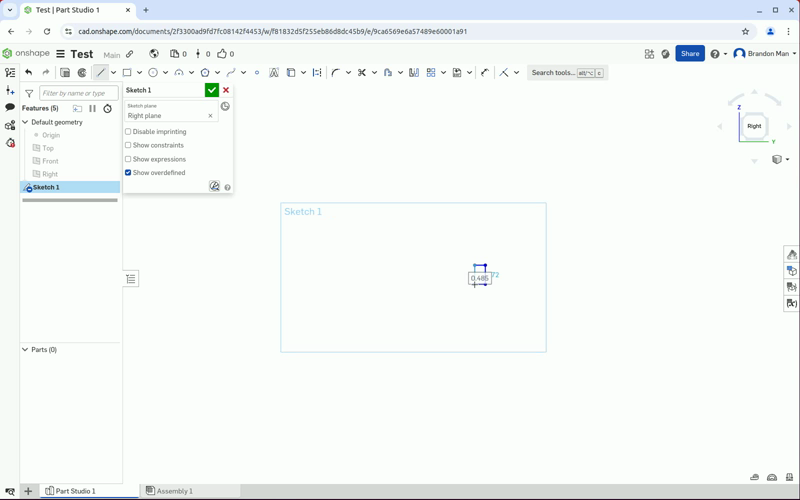
scroll(6)
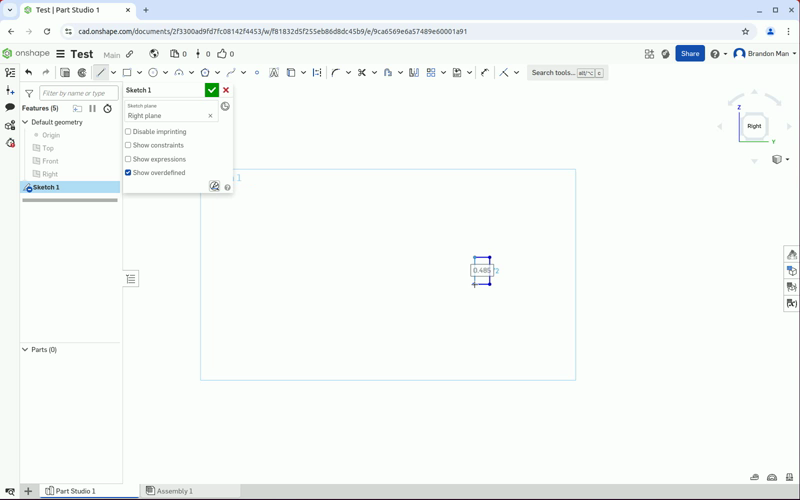
scroll(6)
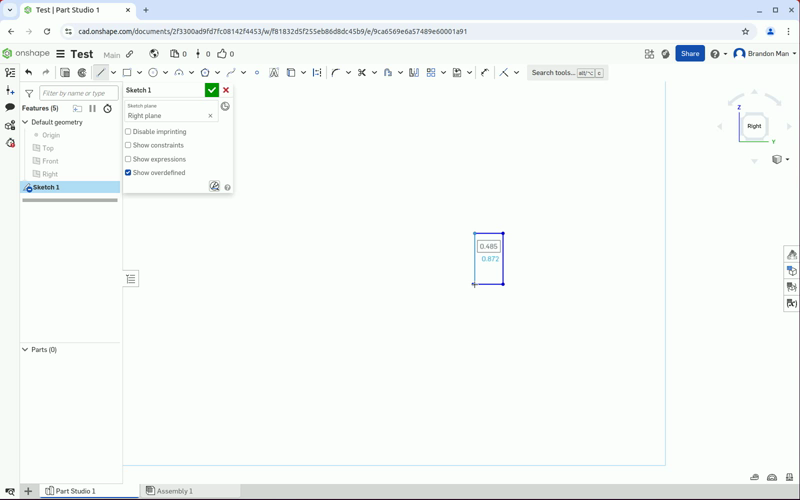
key_up(shift)
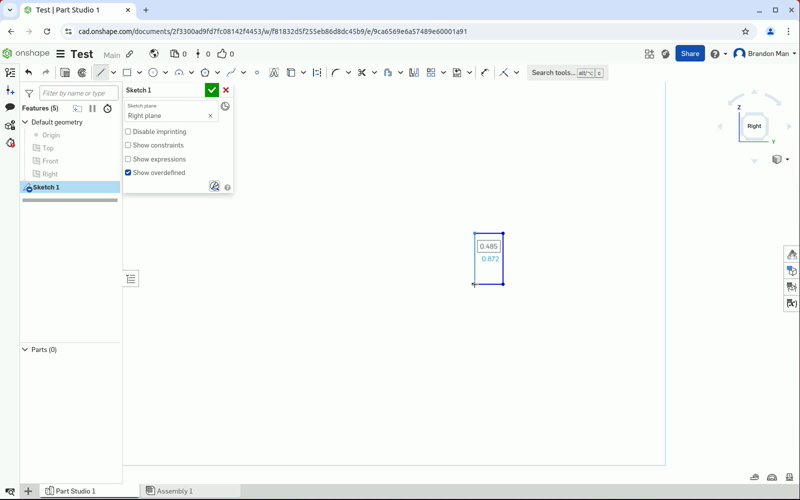
click(474, 284)
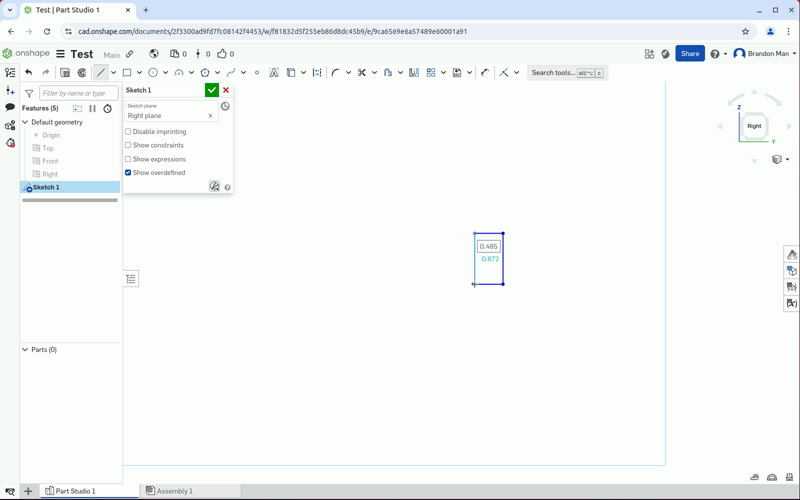
scroll(-6)
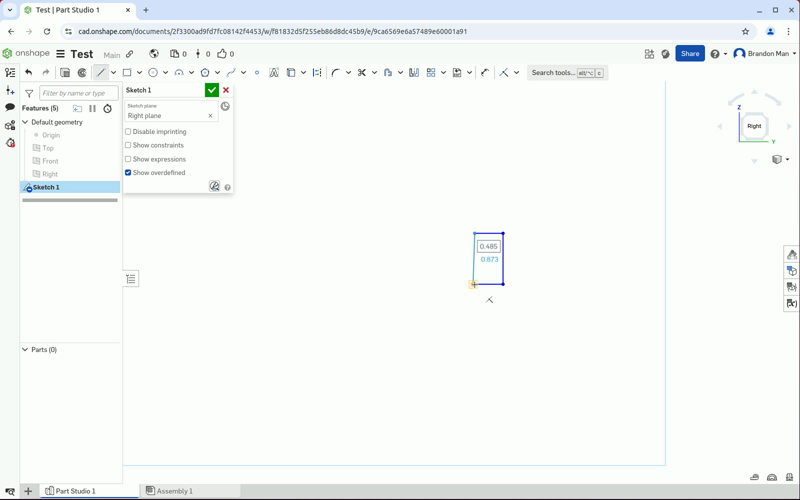
scroll(-6)
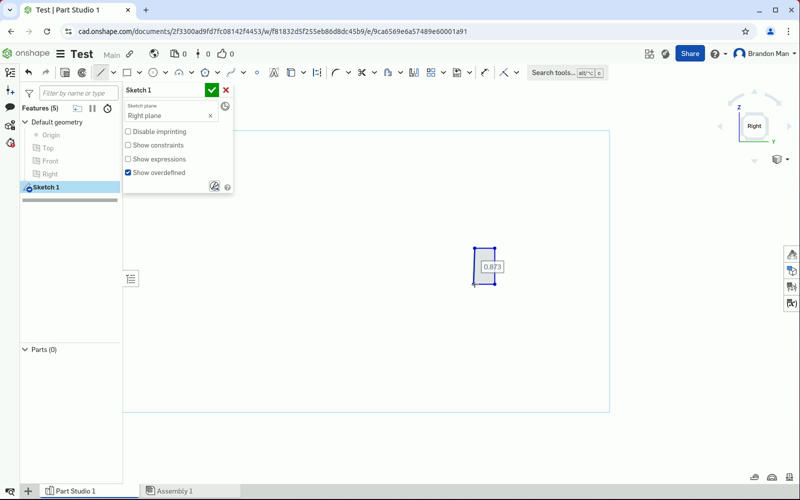
scroll(-6)
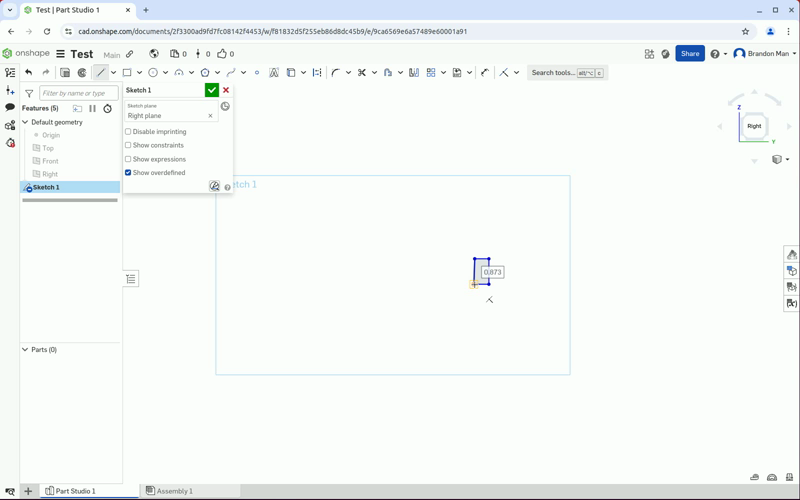
scroll(-6)
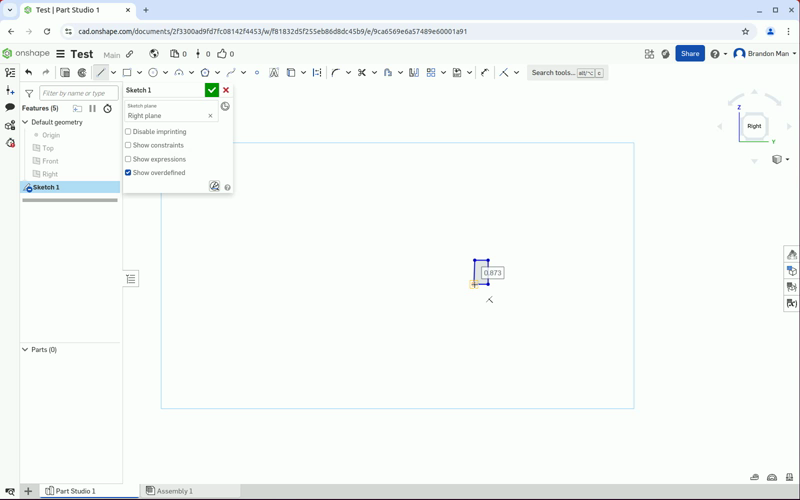
scroll(-6)
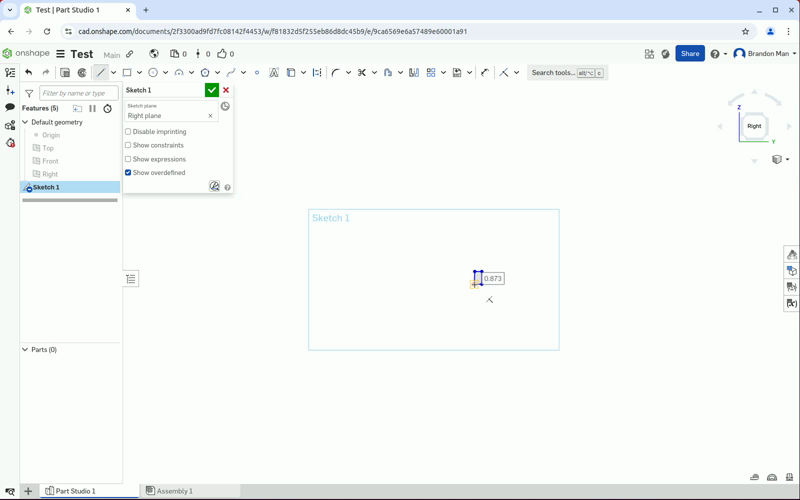
scroll(-6)
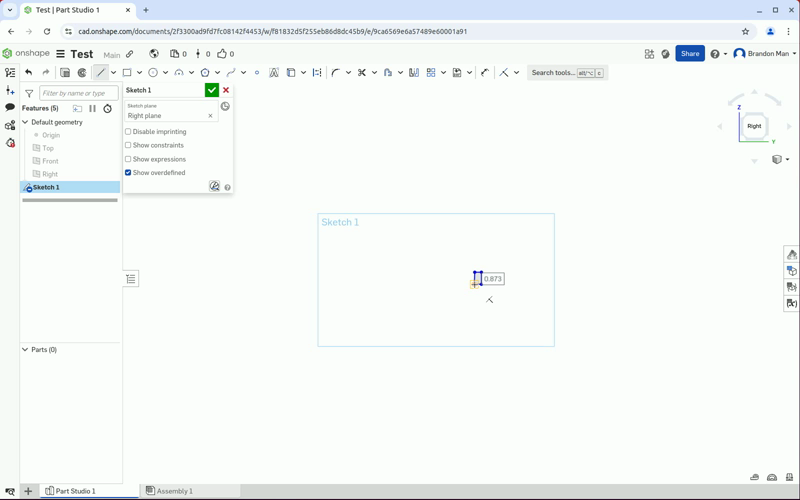
scroll(-6)
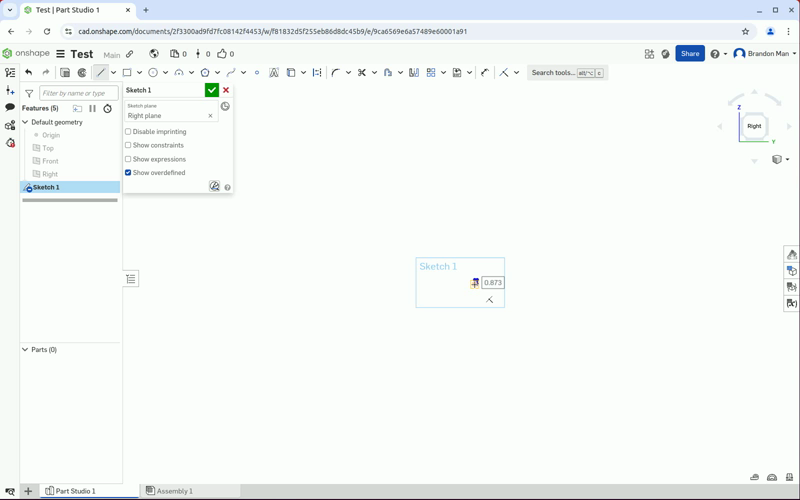
key(esc)
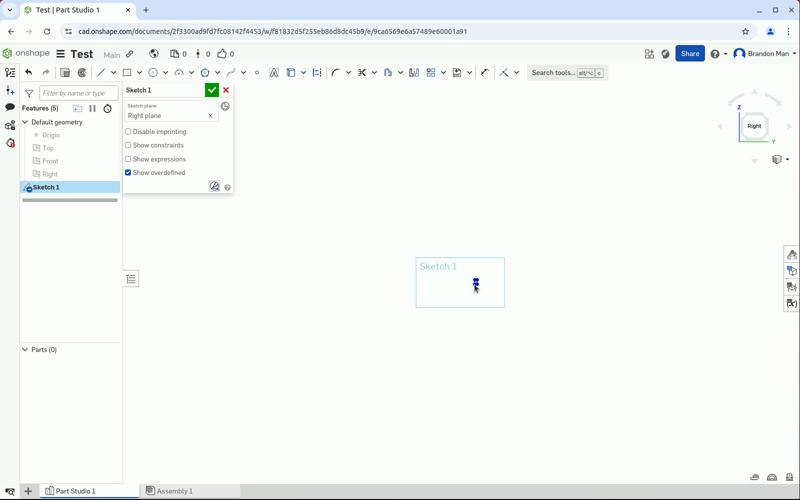
mouse_move(475, 283)
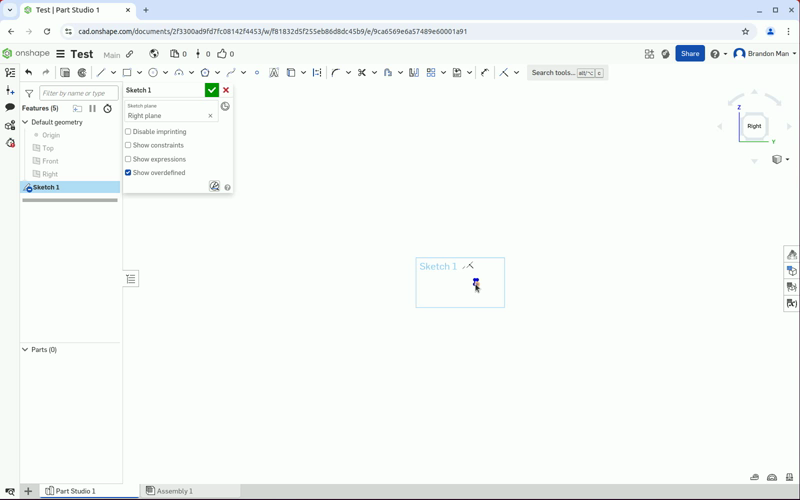
scroll(6)
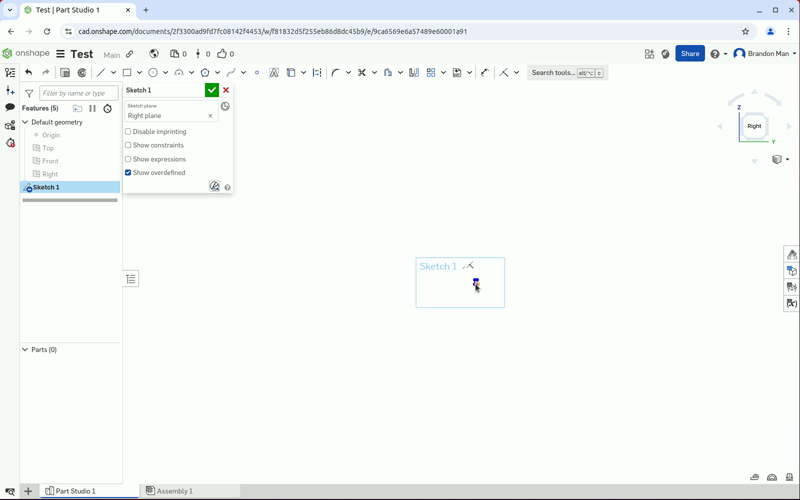
scroll(6)
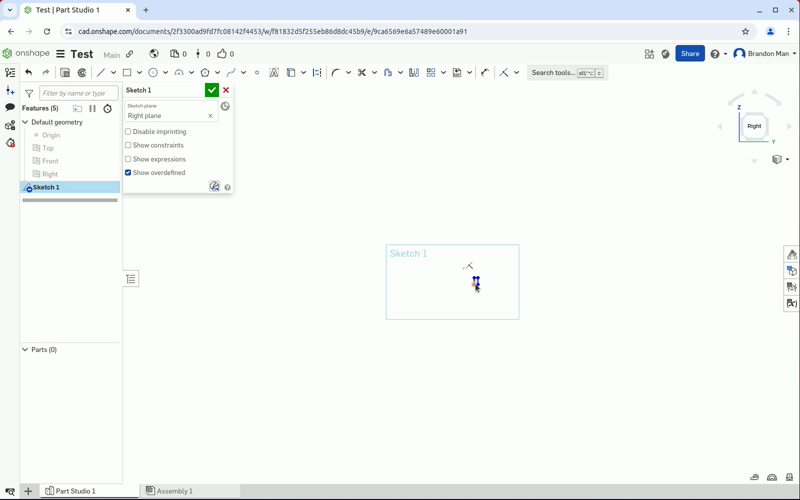
scroll(6)
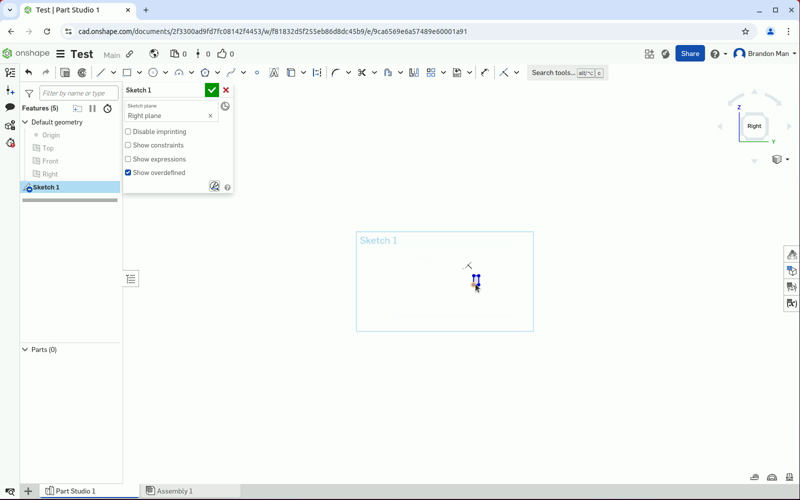
scroll(6)
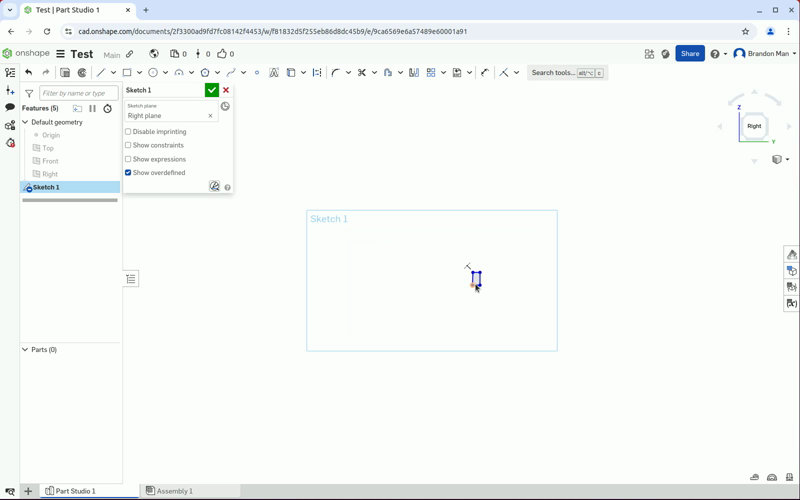
scroll(6)
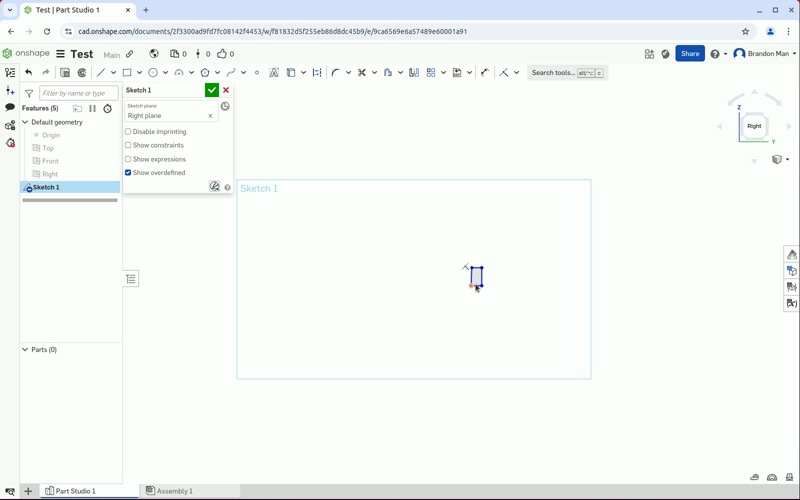
scroll(6)
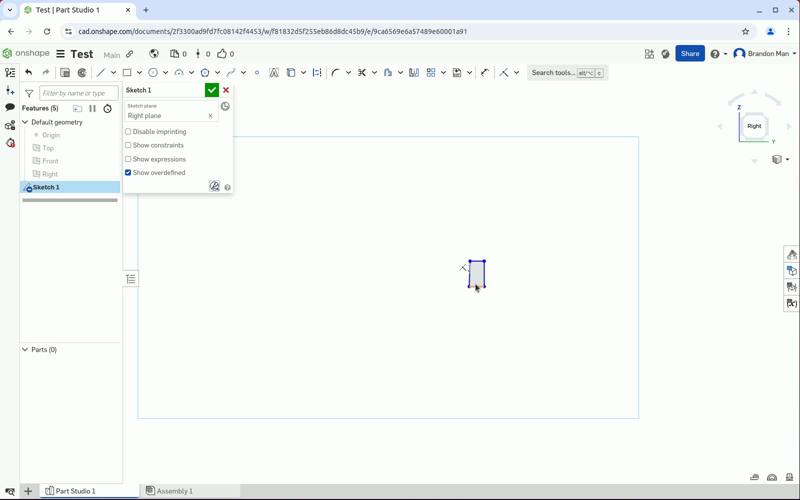
scroll(6)
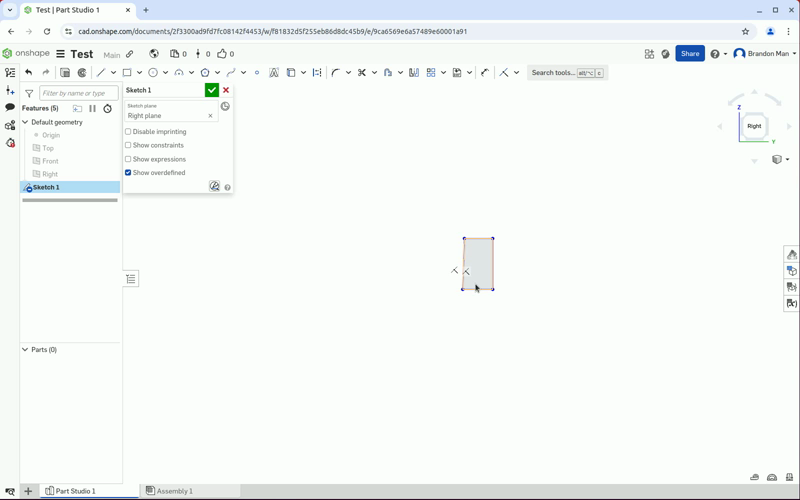
click(475, 283)
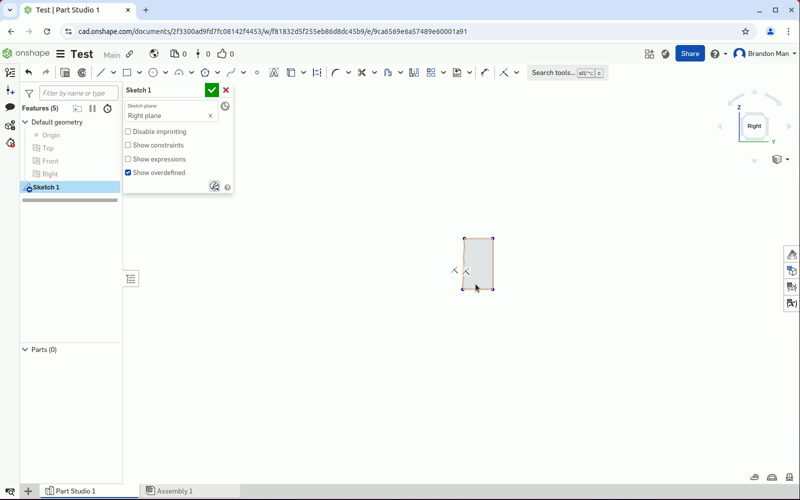
scroll(-6)
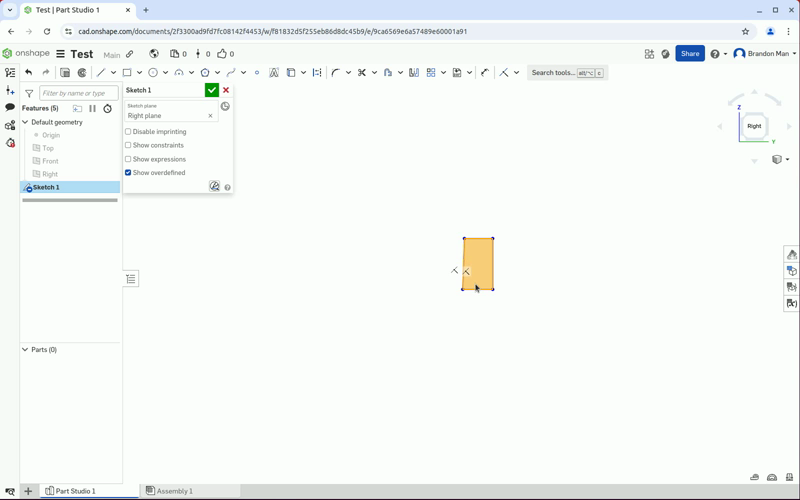
scroll(-6)
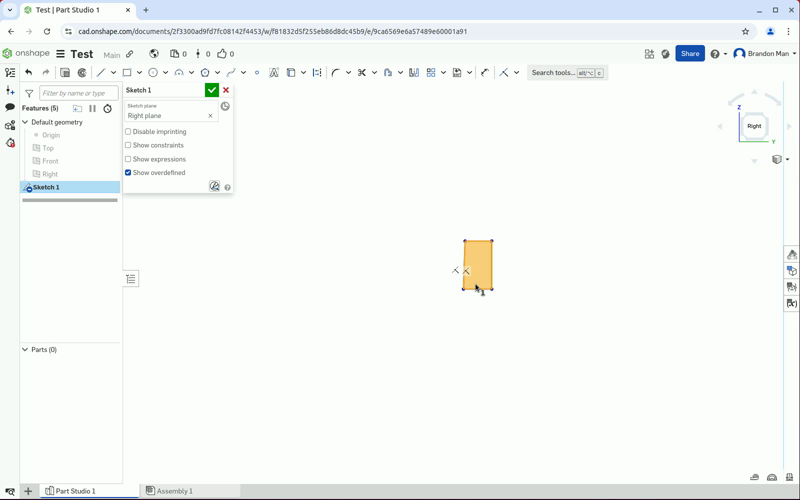
scroll(-6)
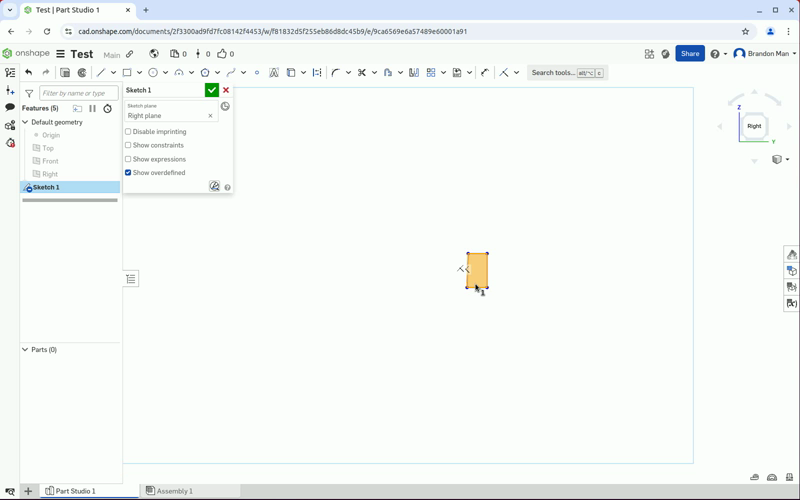
scroll(-6)
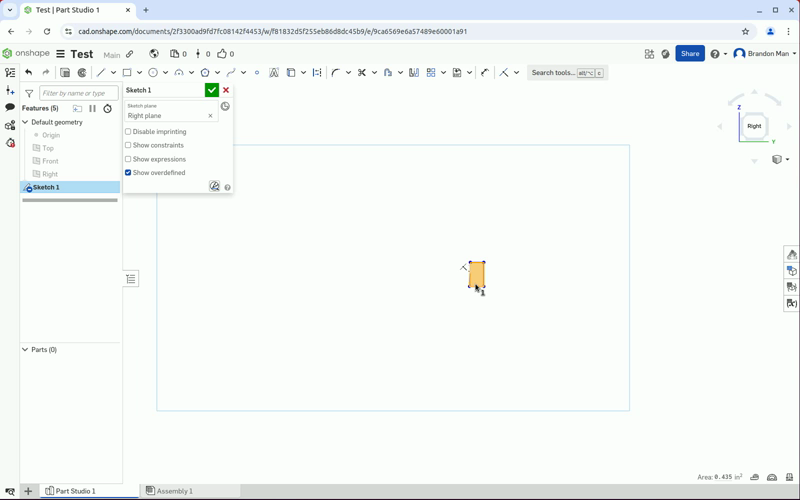
scroll(-6)
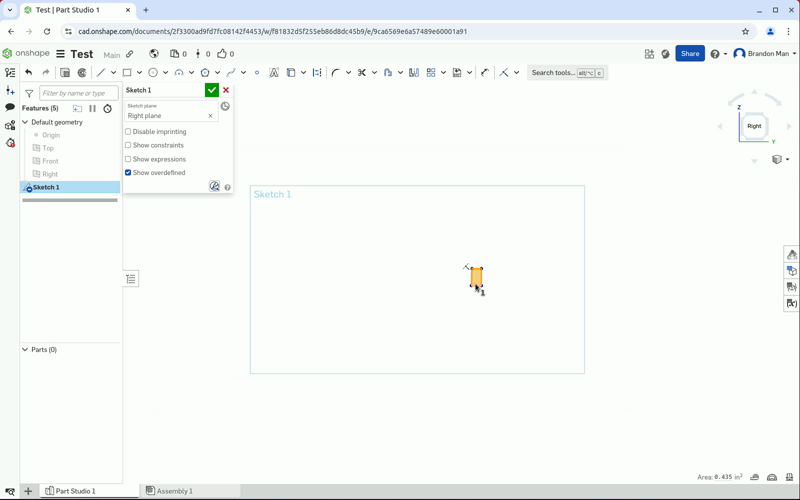
scroll(-6)
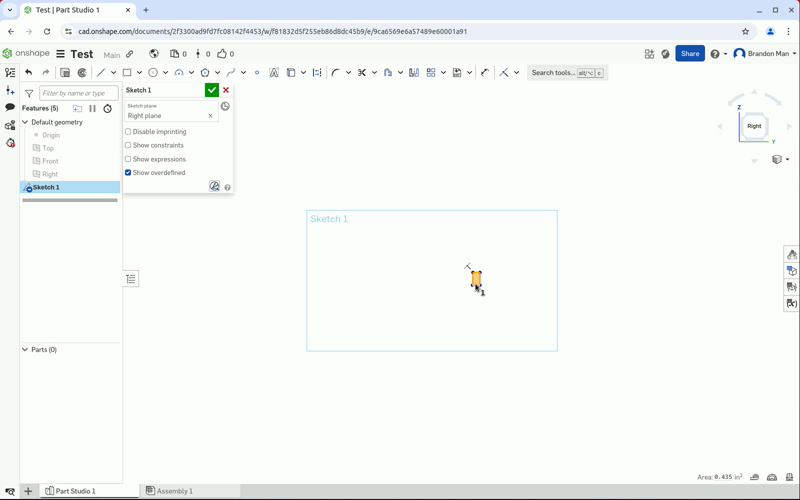
scroll(-6)
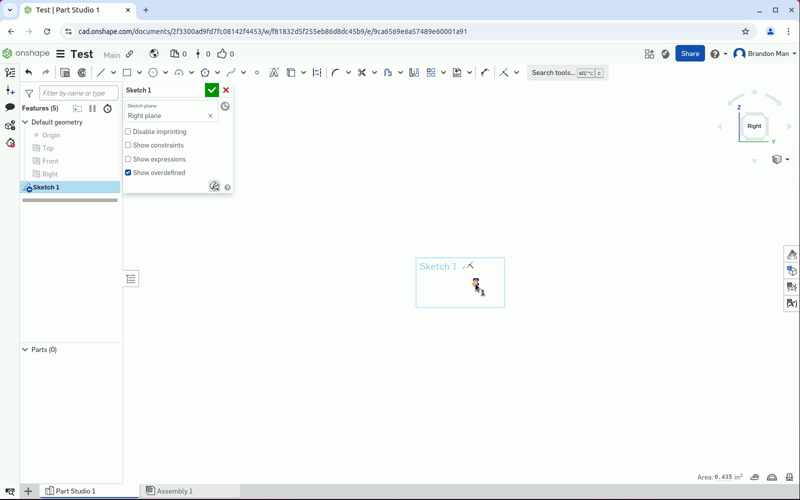
mouse_move(73, 352)
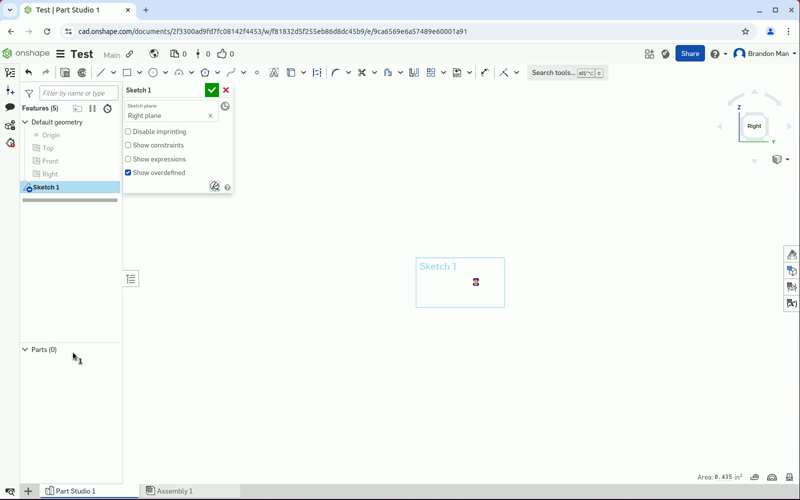
key(shift+y)
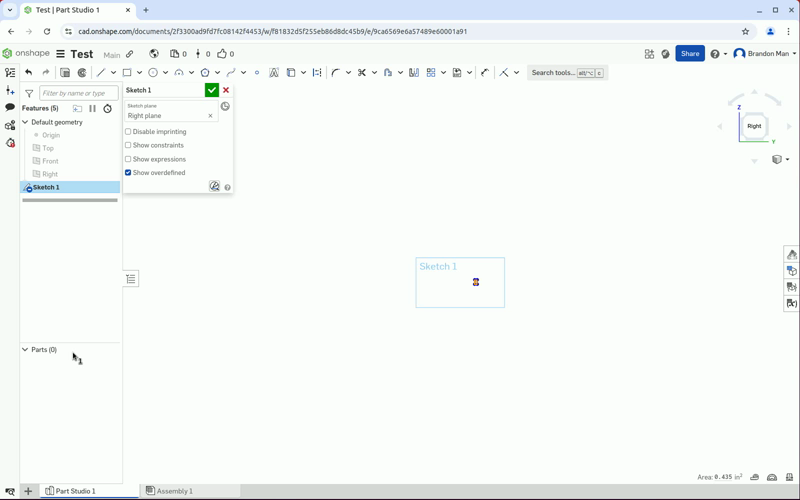
key(shift+e)
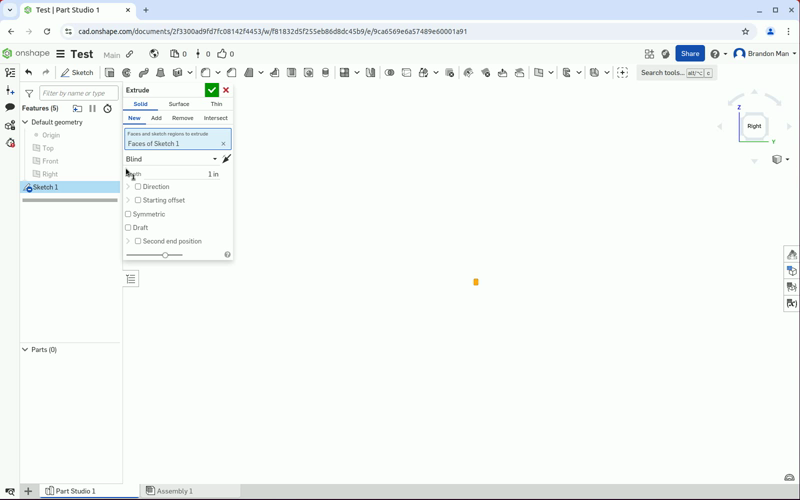
mouse_move(143, 106)
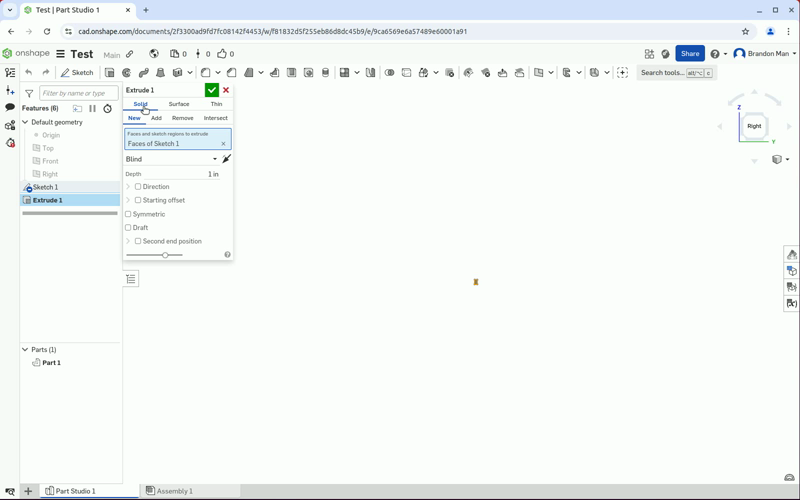
click(143, 106)
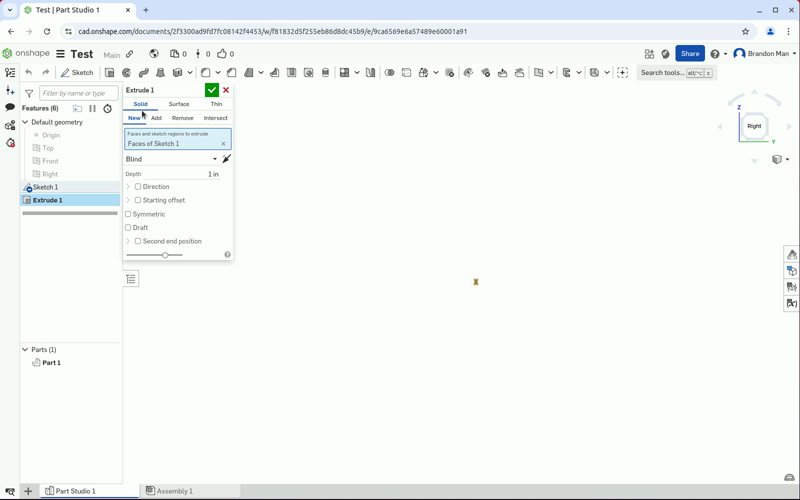
mouse_move(137, 120)
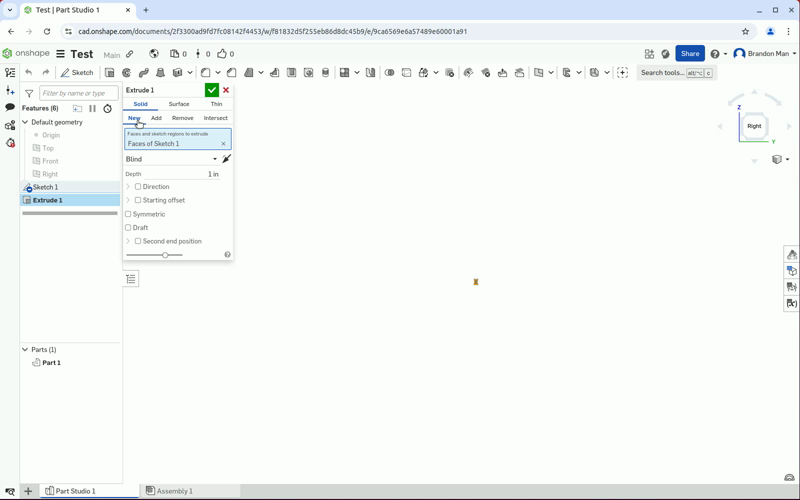
click(137, 120)
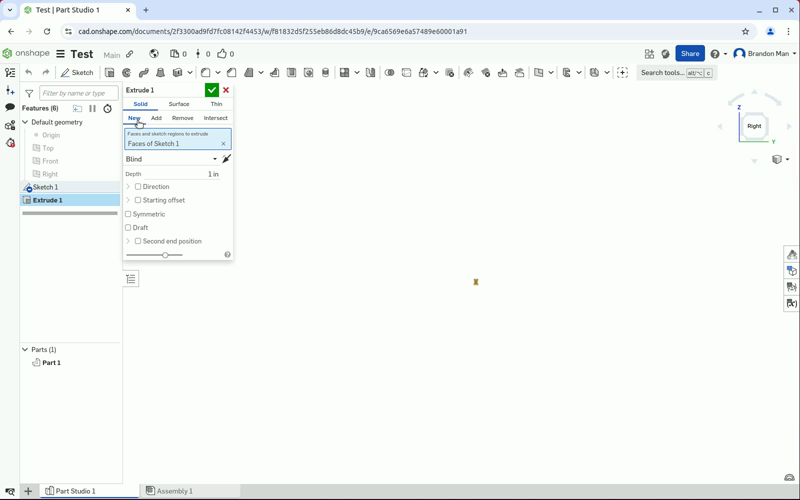
key(tab, 4)
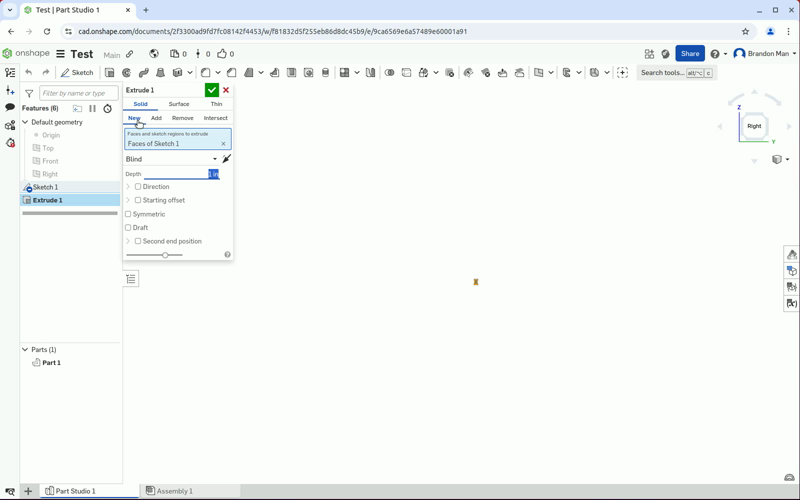
text(23.108)
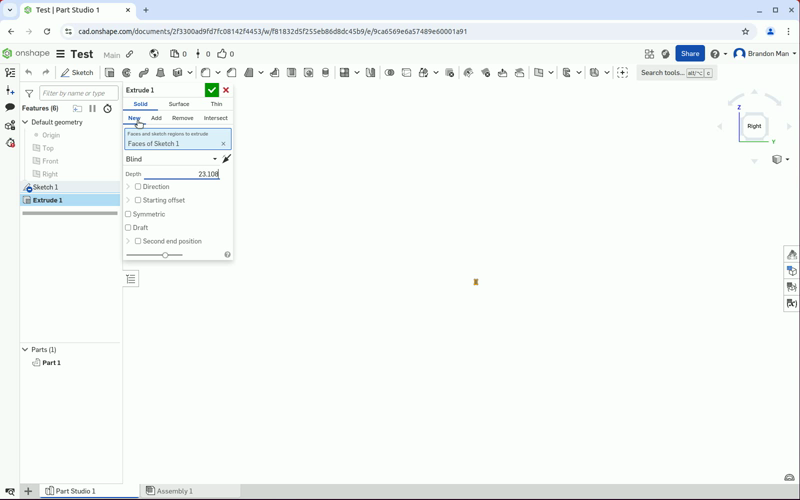
key(enter)
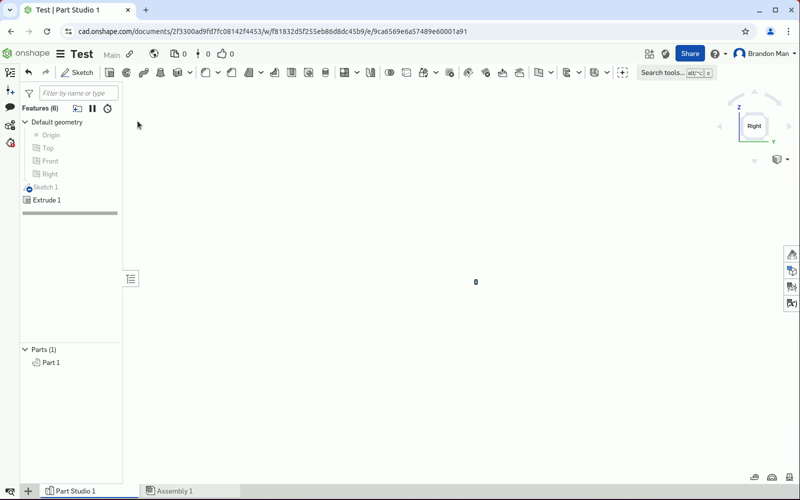
key(shift+h)
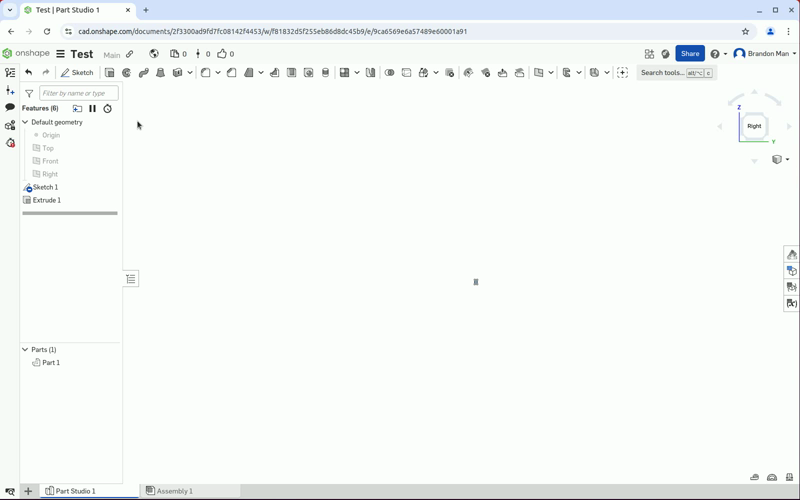
key(shift+h)
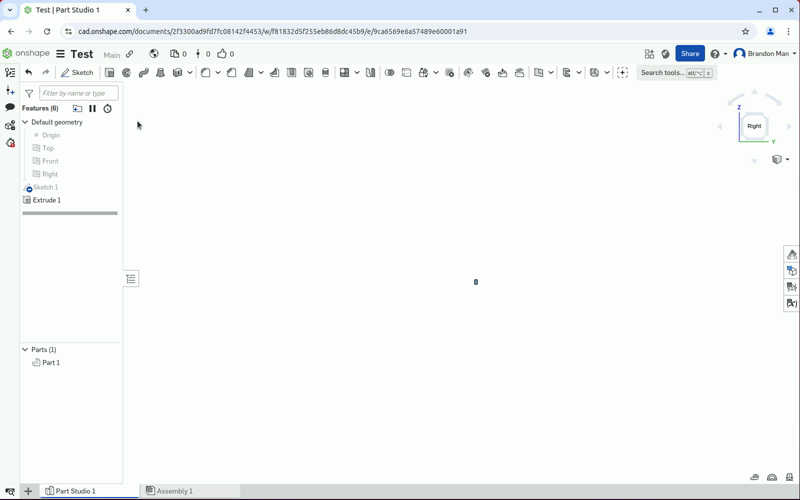
mouse_move(73, 189)
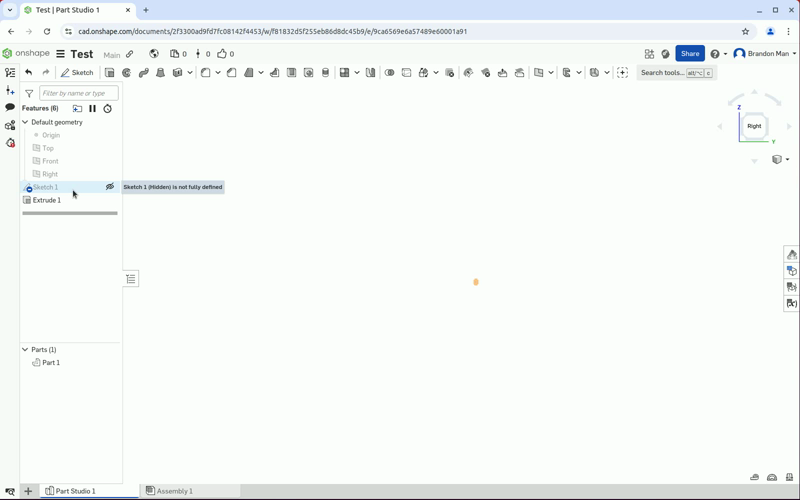
click(73, 189)
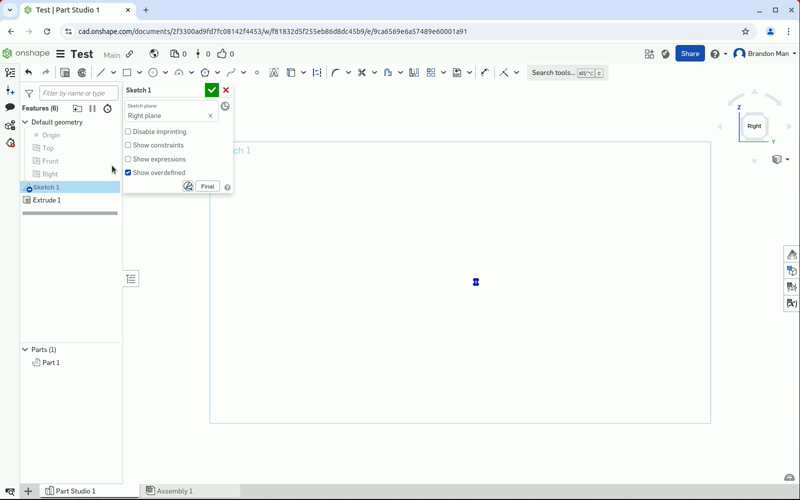
mouse_move(229, 92)
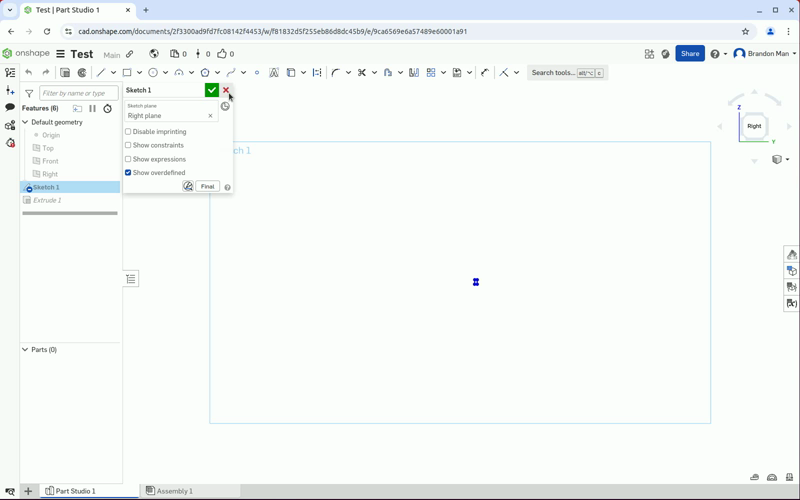
click(229, 92)
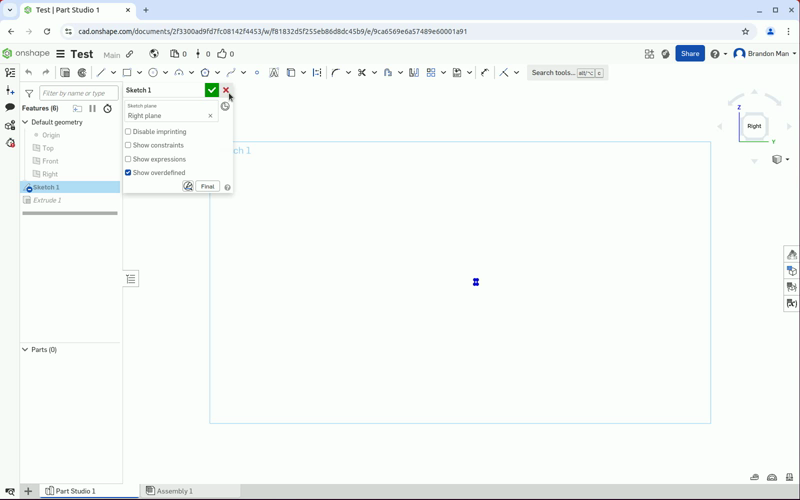
key(shift+s)
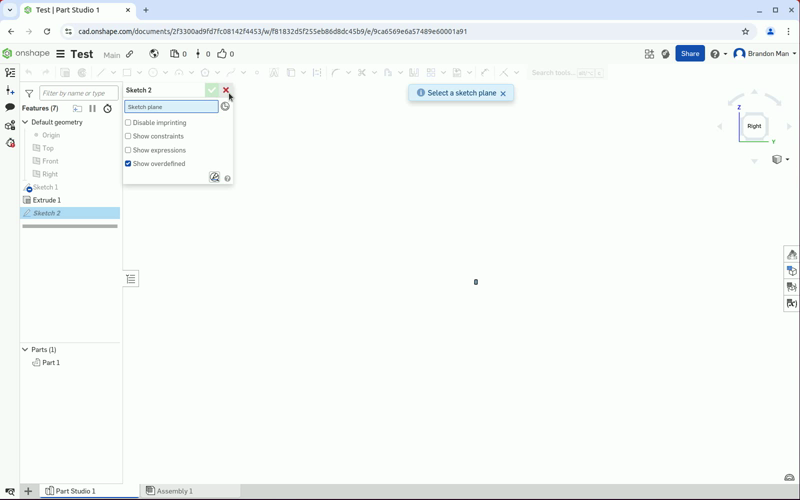
mouse_move(73, 176)
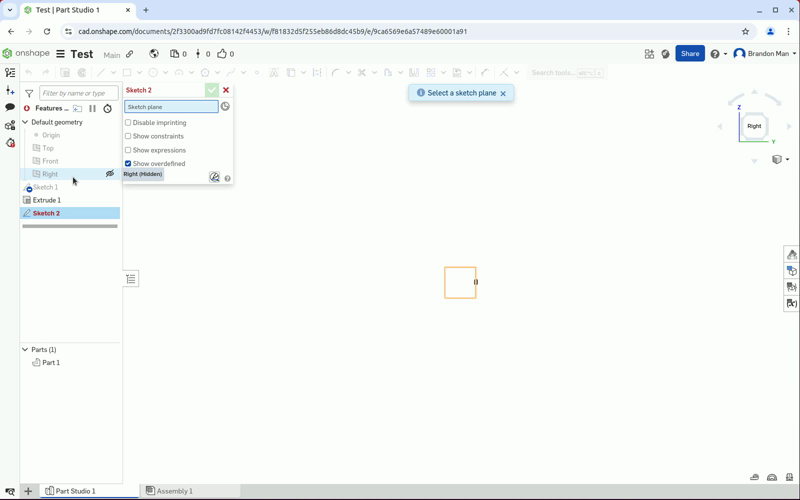
click(73, 176)
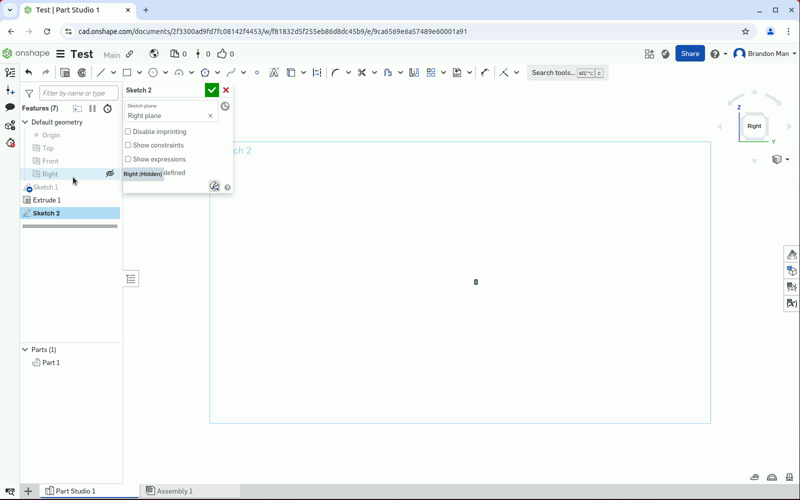
mouse_move(73, 352)
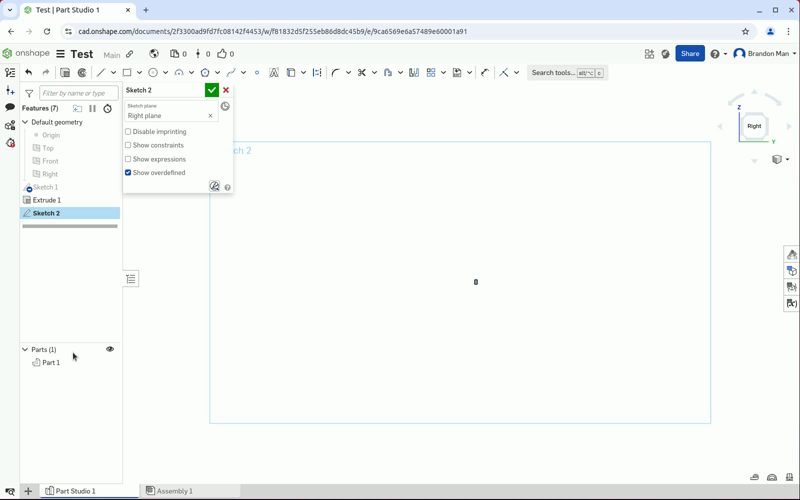
key(y)
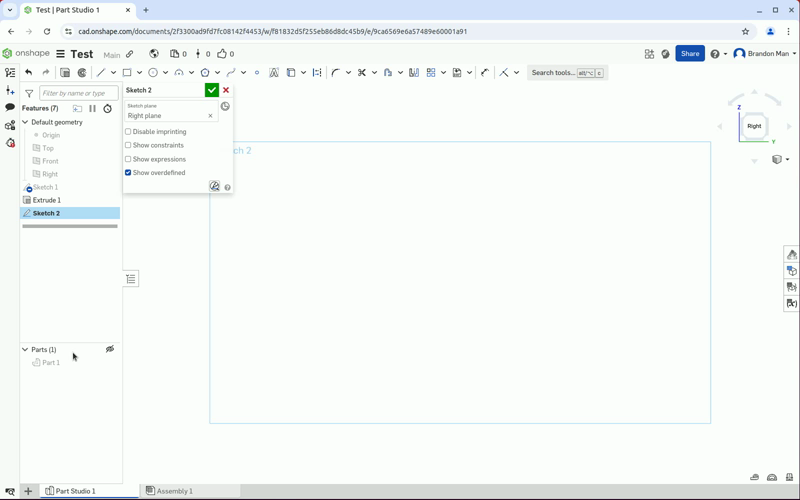
key(l)
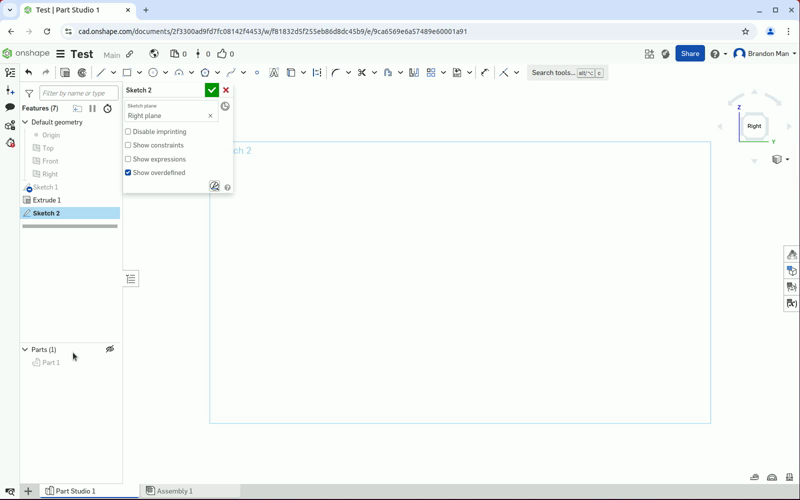
key_down(shift)
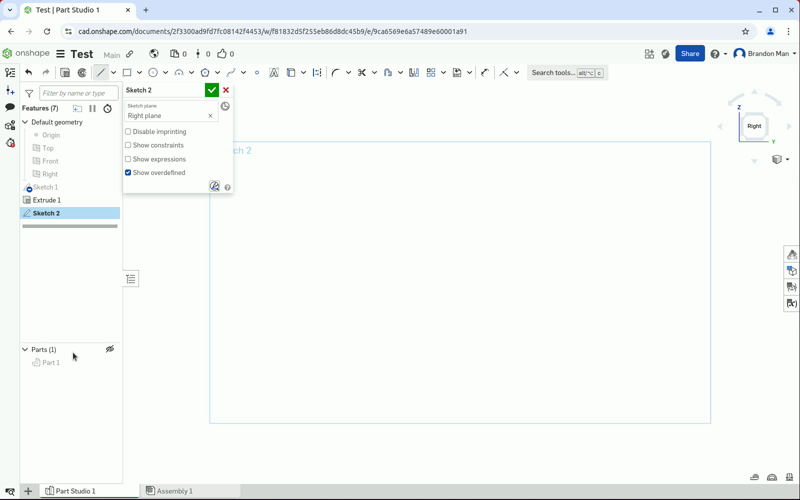
mouse_move(445, 284)
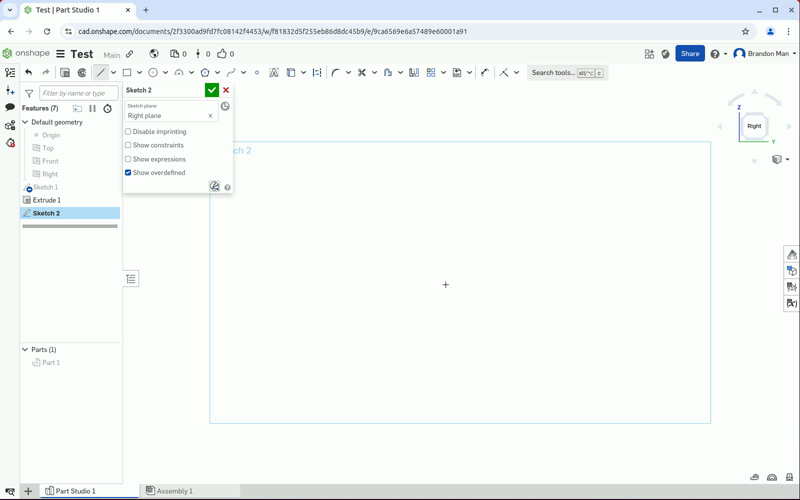
click(445, 284)
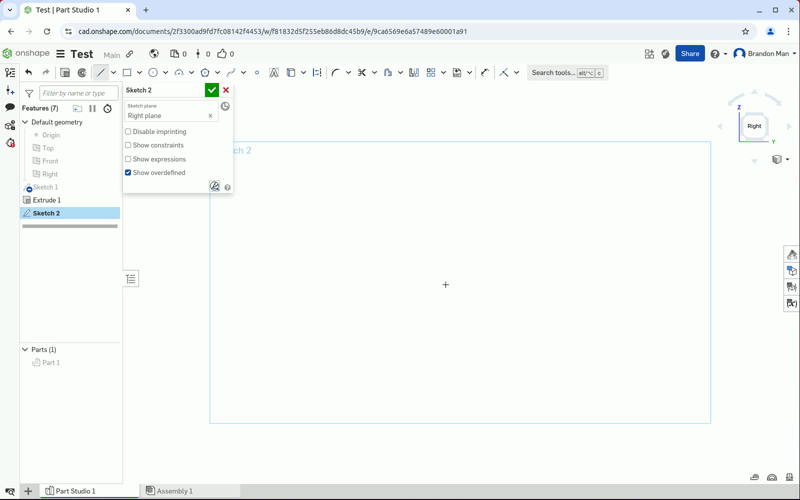
key_up(shift)
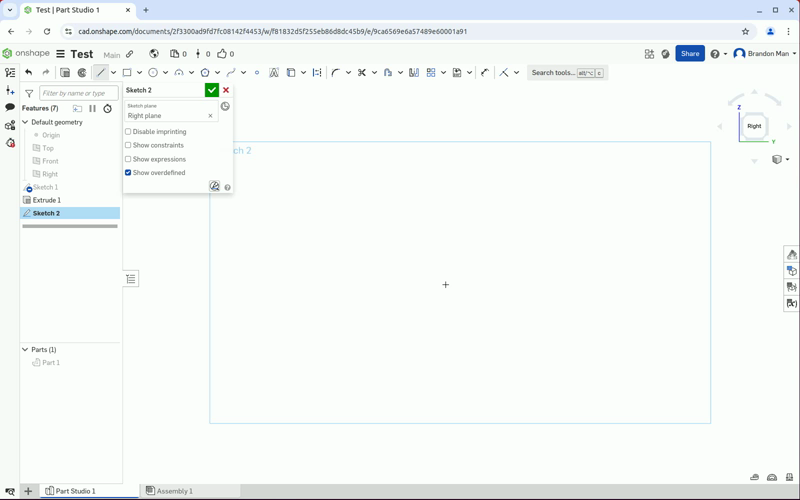
key_down(shift)
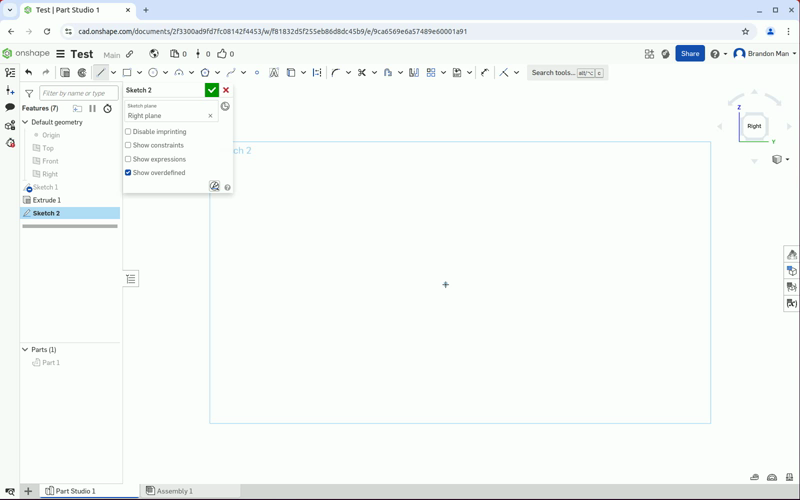
mouse_move(475, 284)
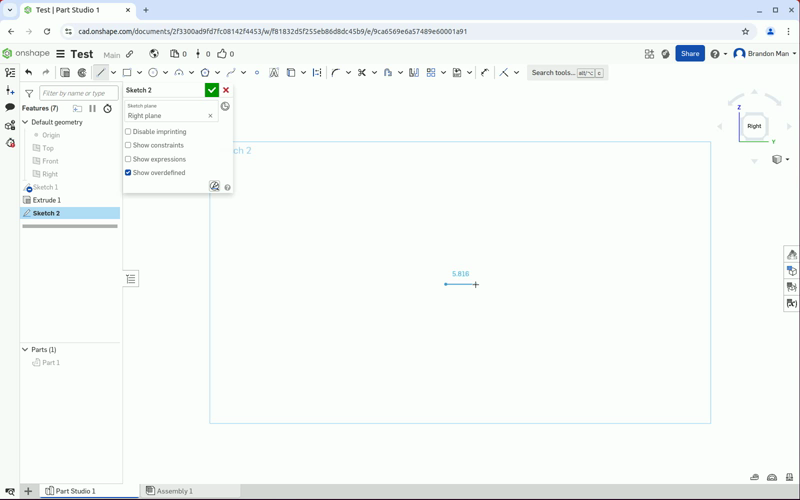
mouse_move(447, 284)
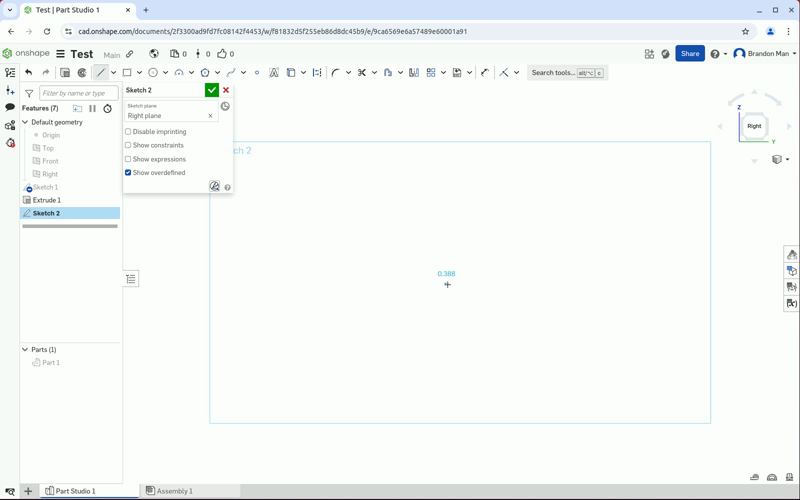
scroll(6)
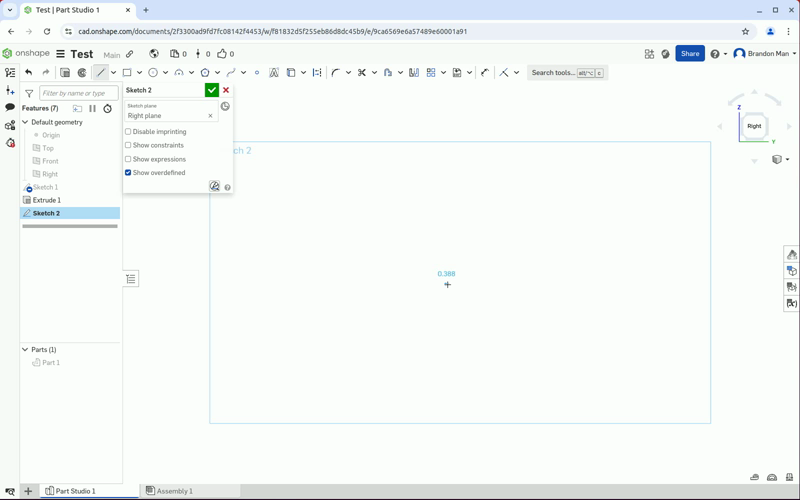
scroll(6)
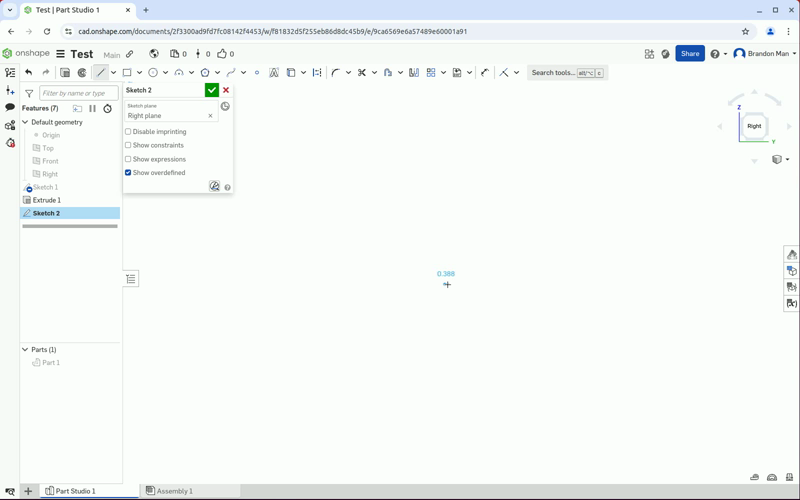
scroll(6)
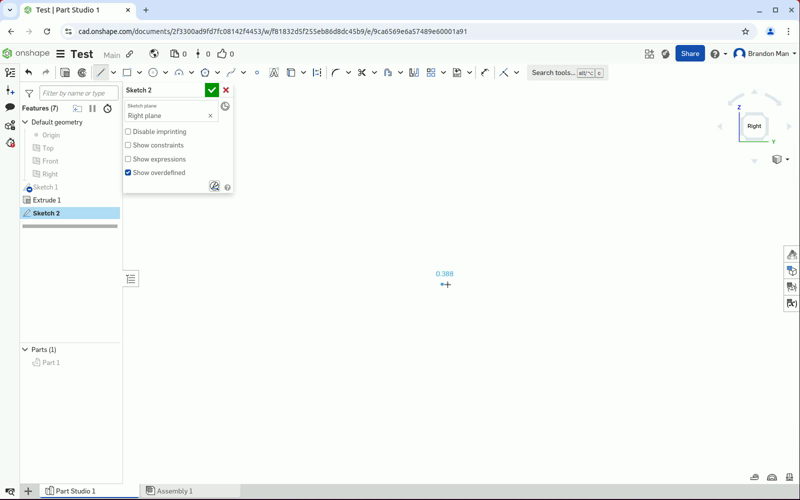
scroll(6)
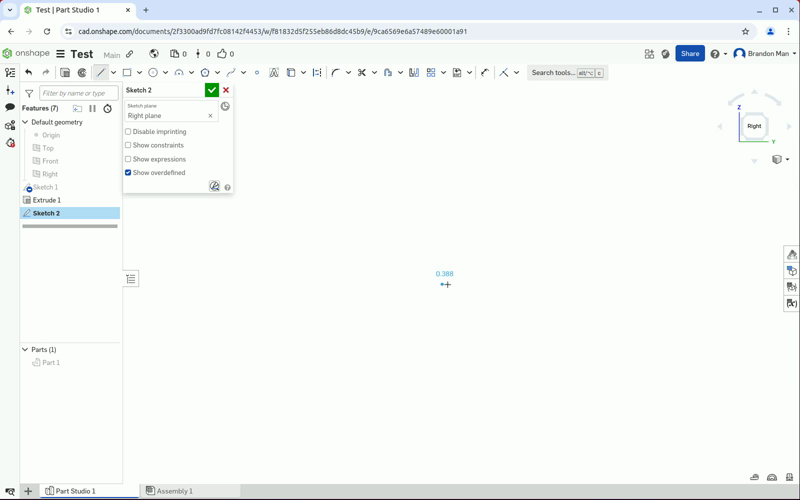
scroll(6)
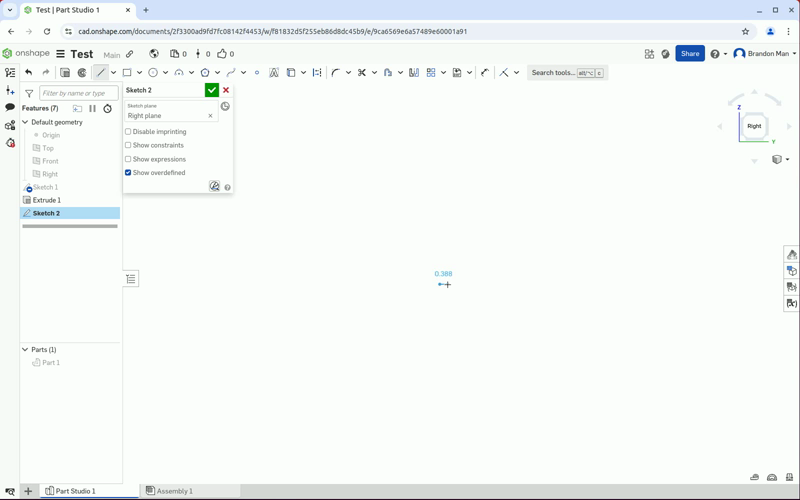
scroll(6)
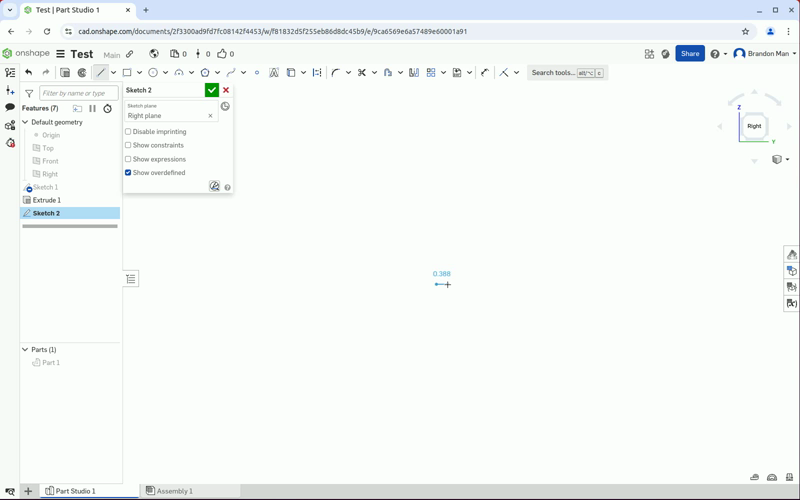
scroll(6)
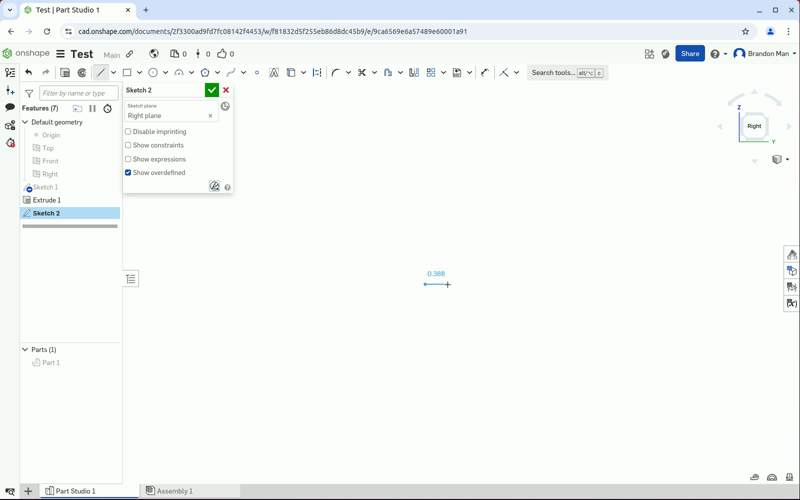
click(447, 284)
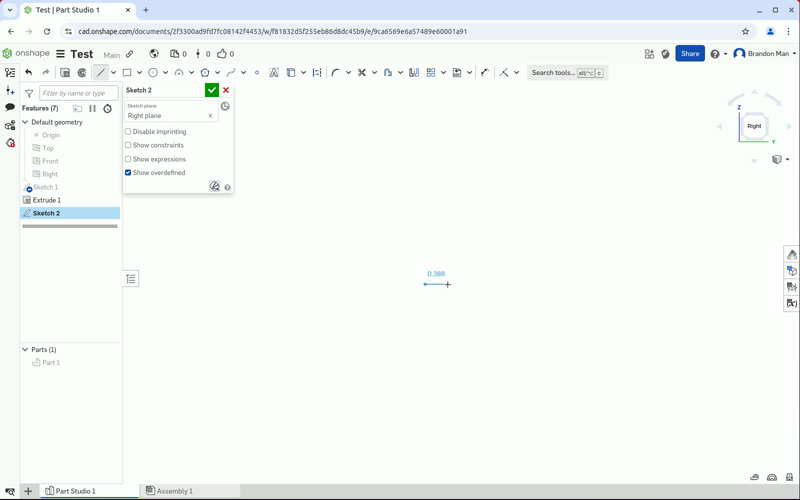
scroll(-6)
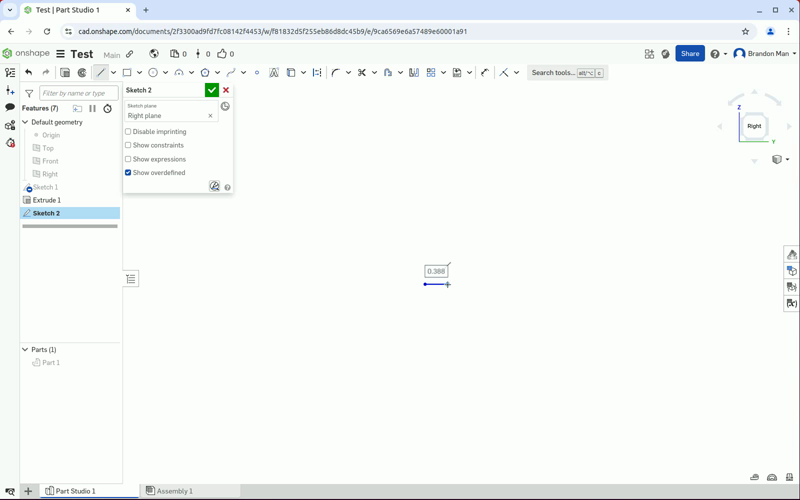
scroll(-6)
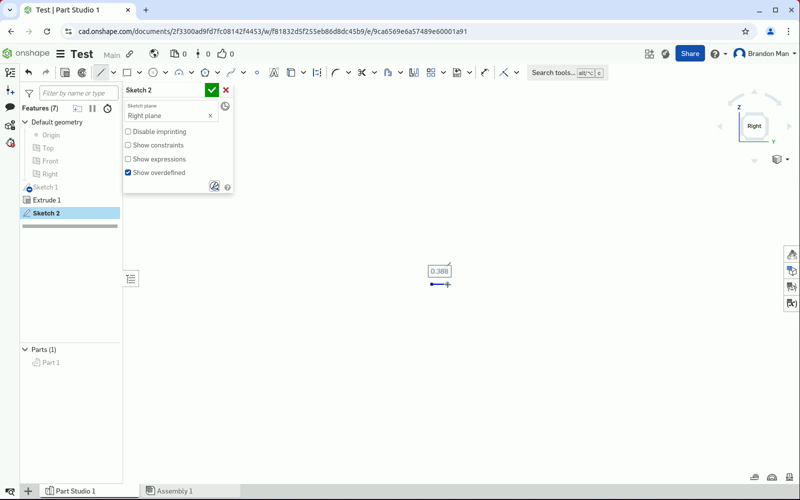
scroll(-6)
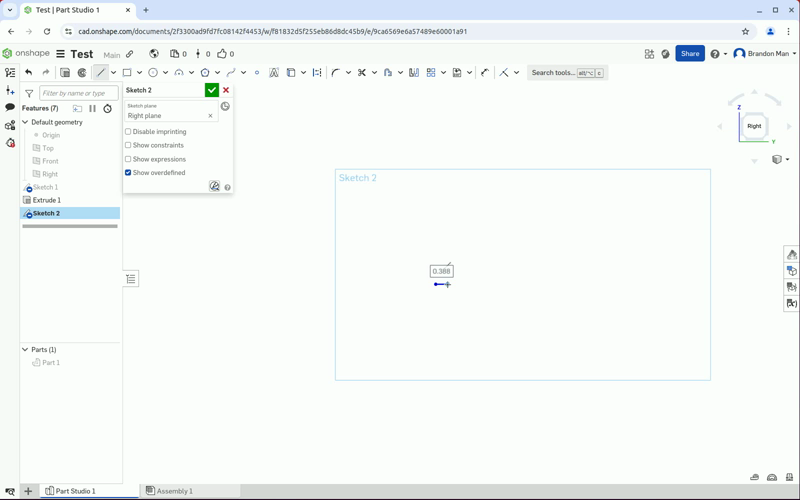
scroll(-6)
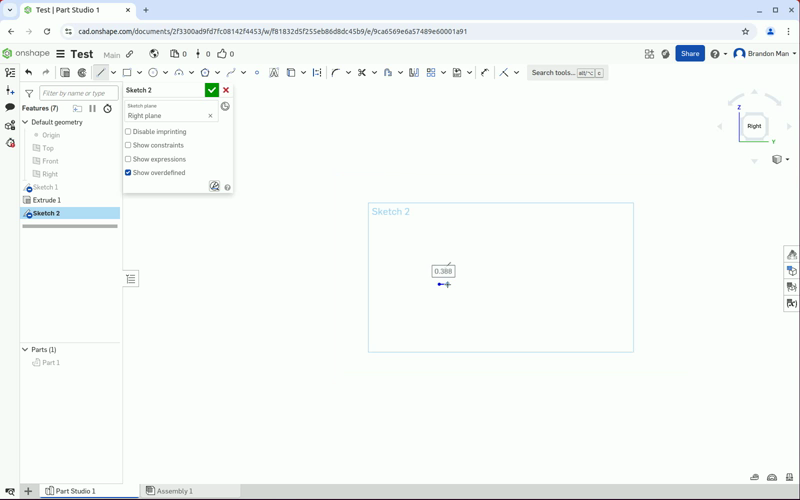
scroll(-6)
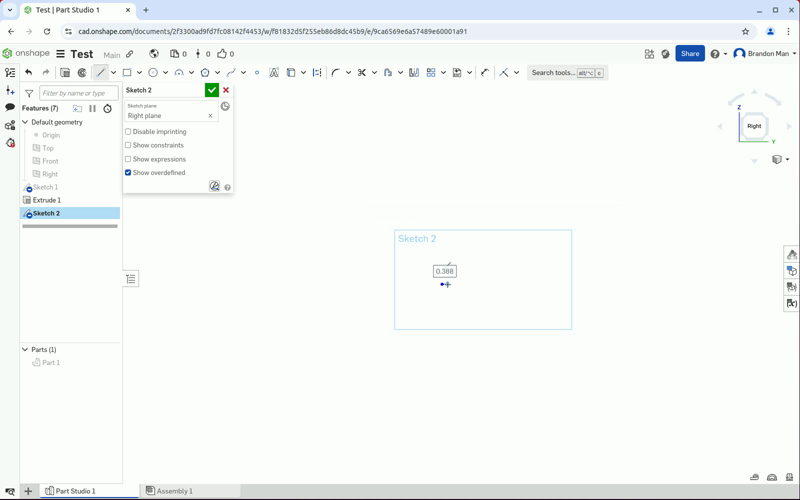
scroll(-6)
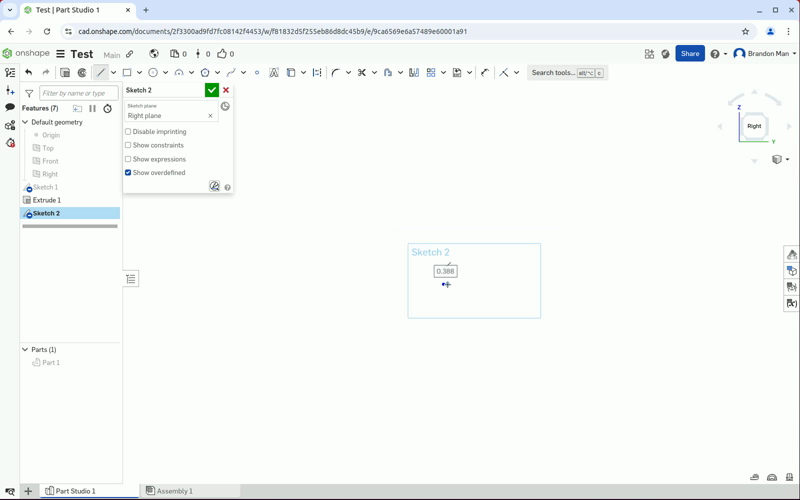
scroll(-6)
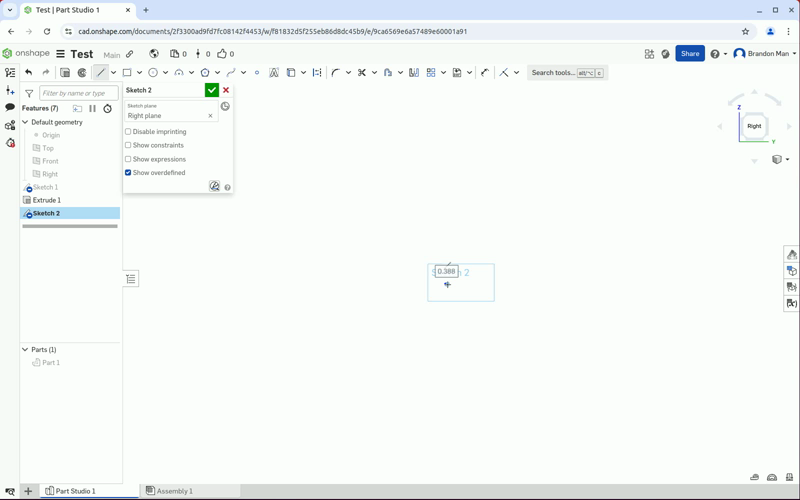
key_up(shift)
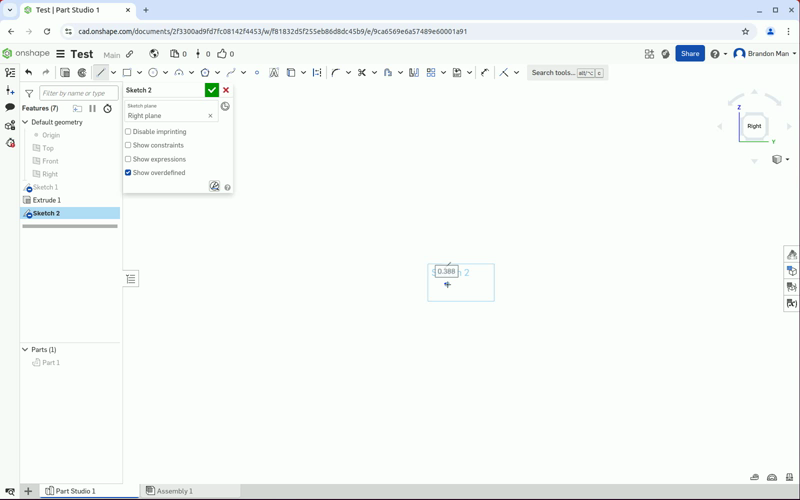
key_down(shift)
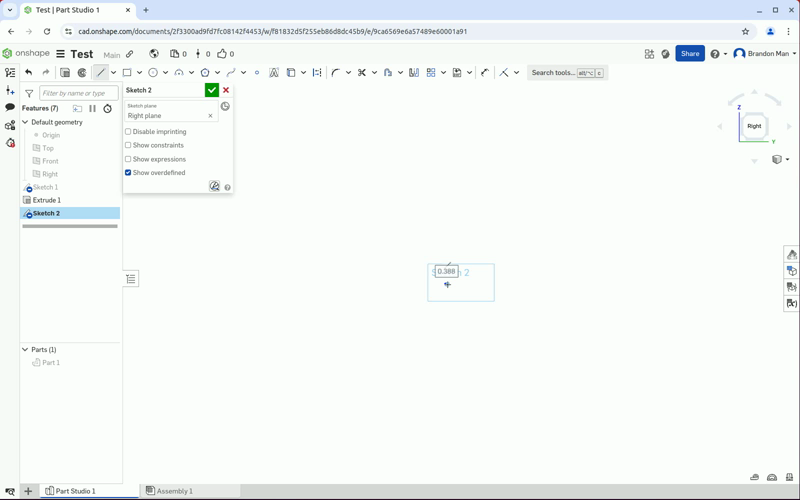
mouse_move(477, 284)
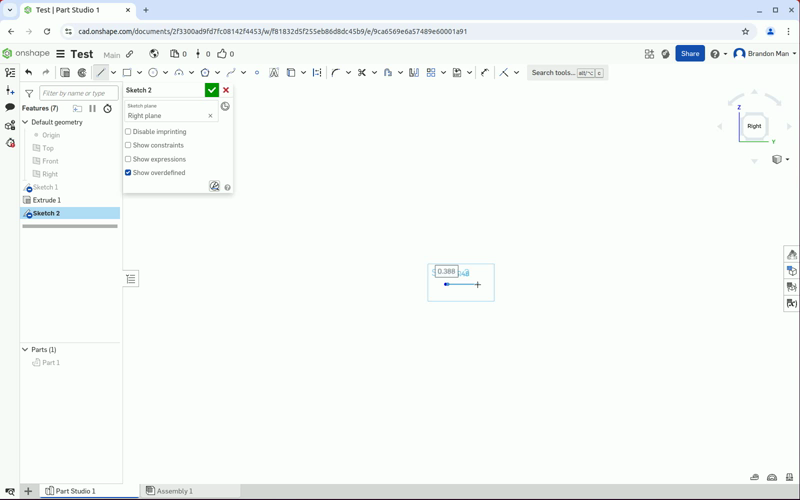
mouse_move(447, 279)
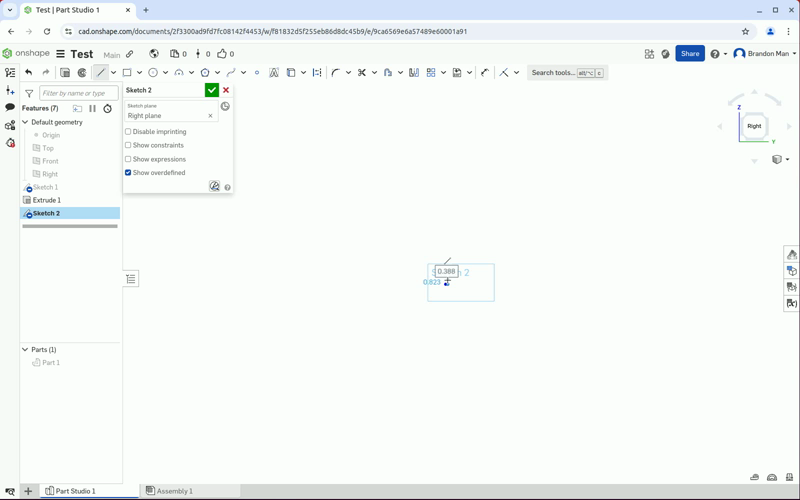
scroll(6)
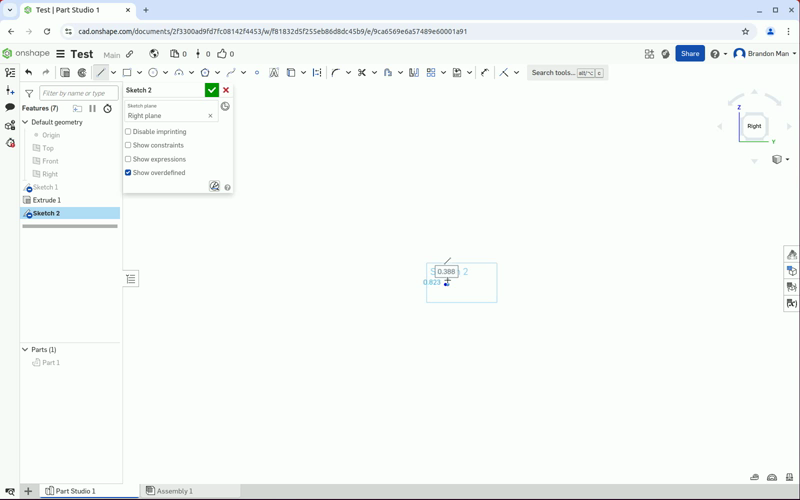
scroll(6)
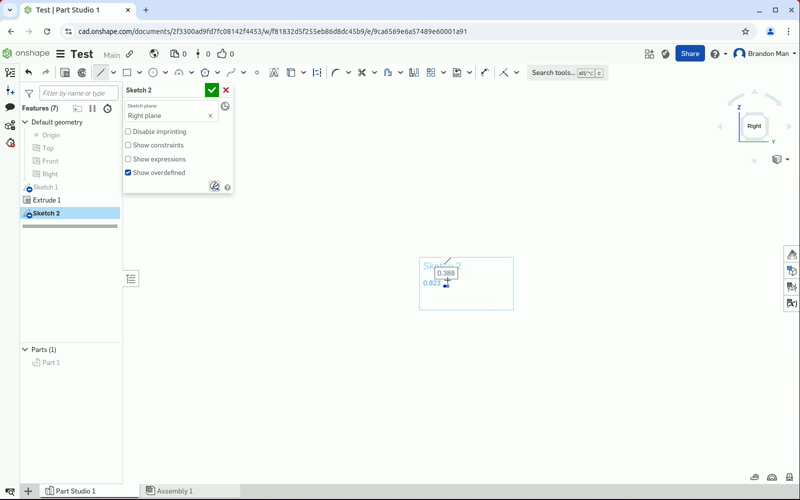
scroll(6)
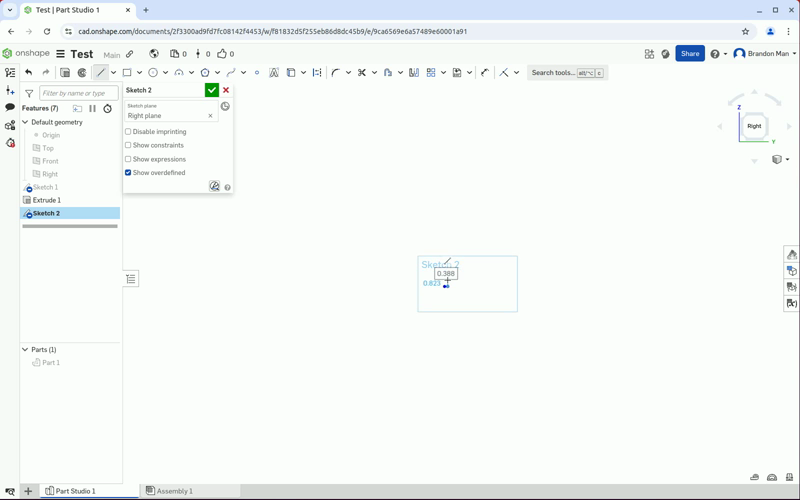
scroll(6)
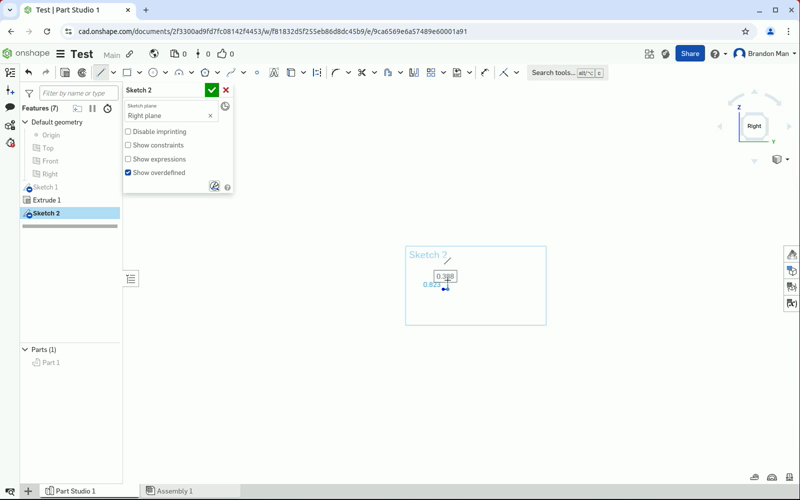
scroll(6)
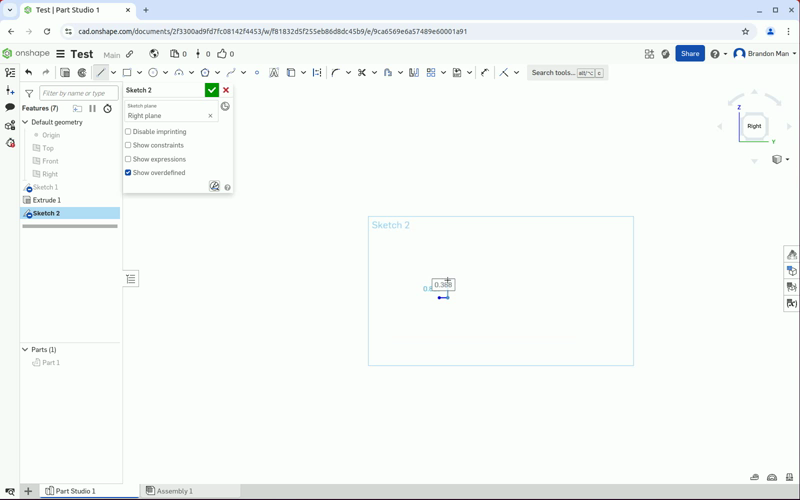
scroll(6)
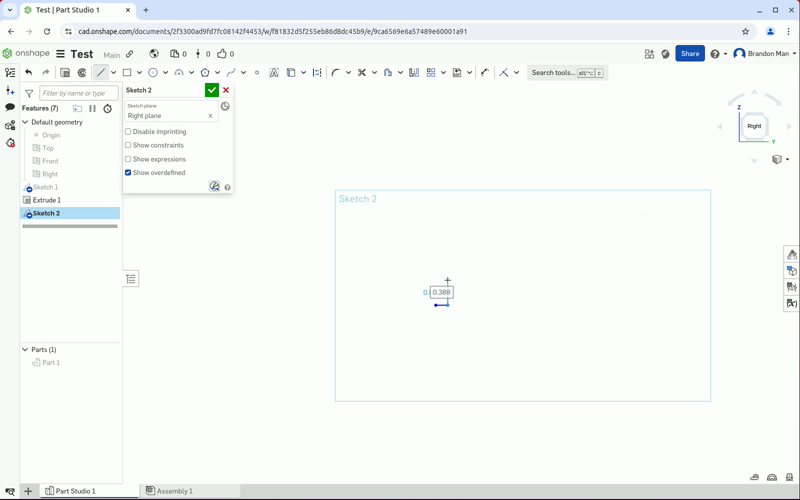
scroll(6)
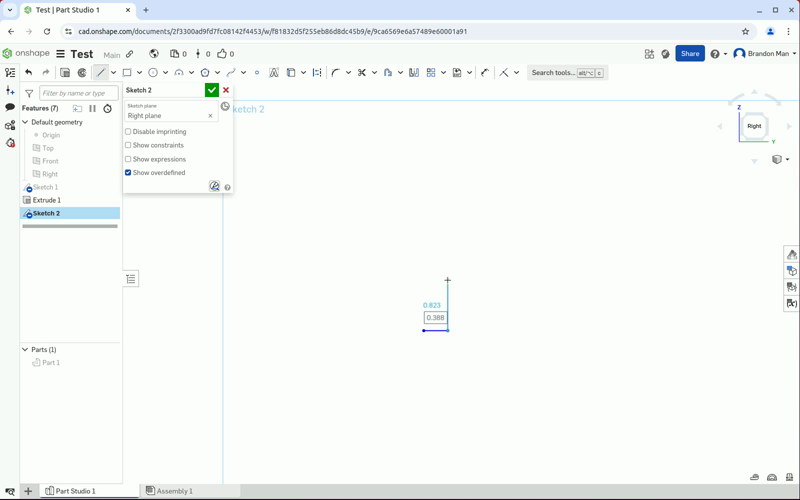
click(447, 279)
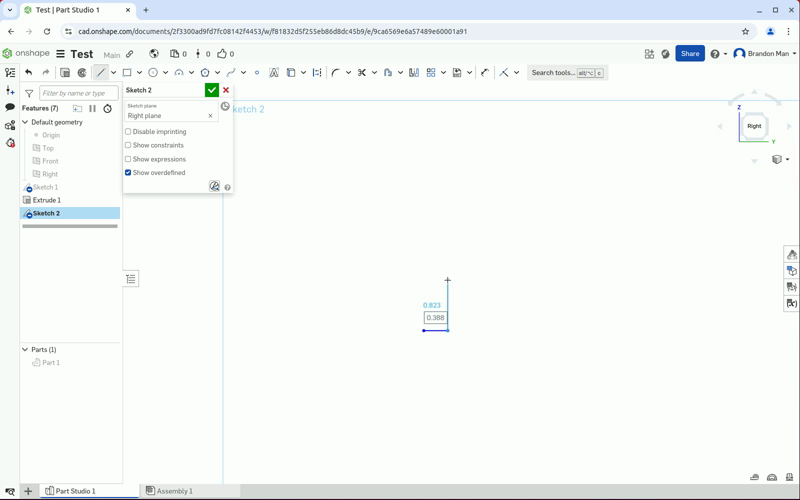
scroll(-6)
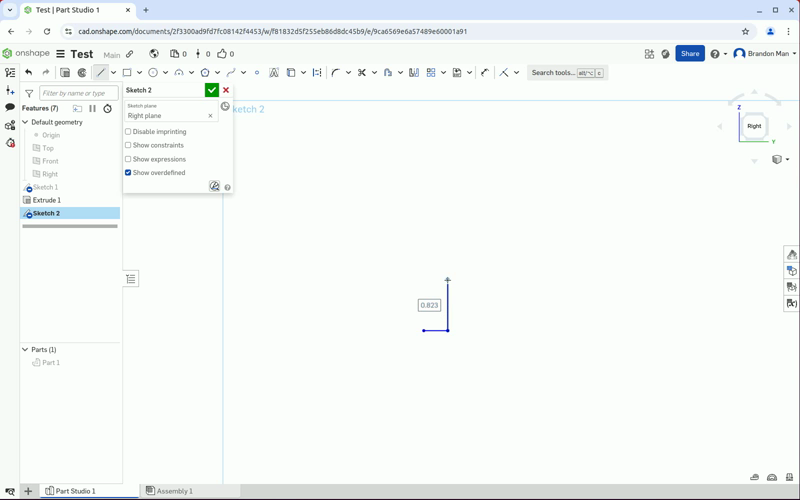
scroll(-6)
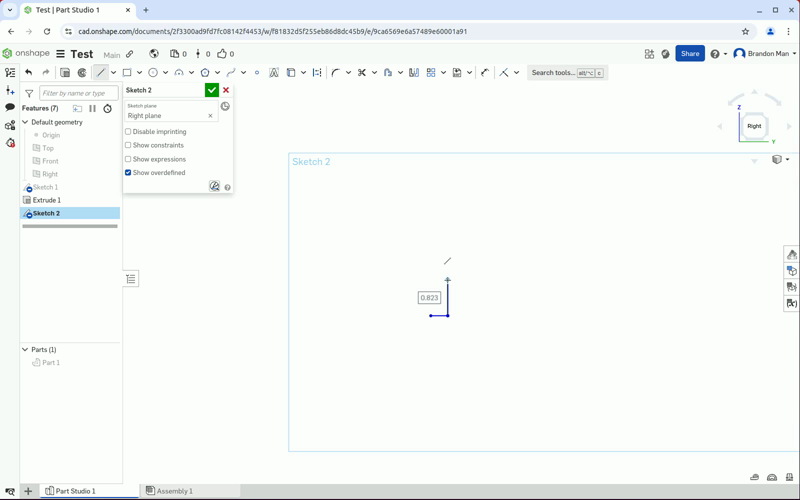
scroll(-6)
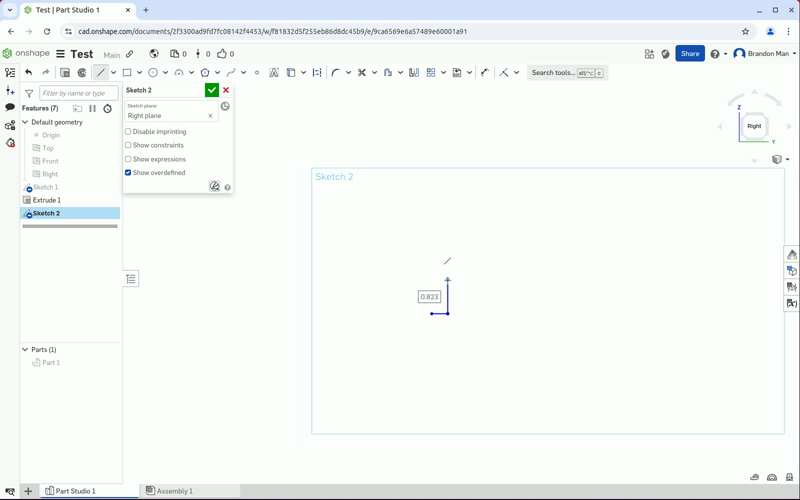
scroll(-6)
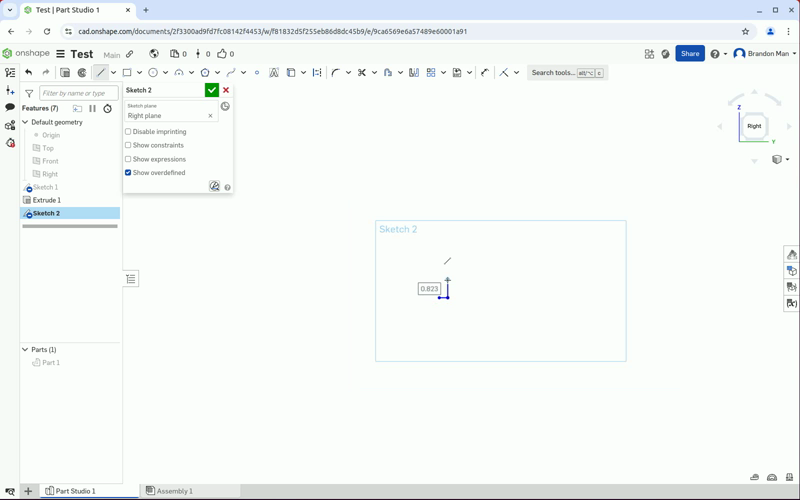
scroll(-6)
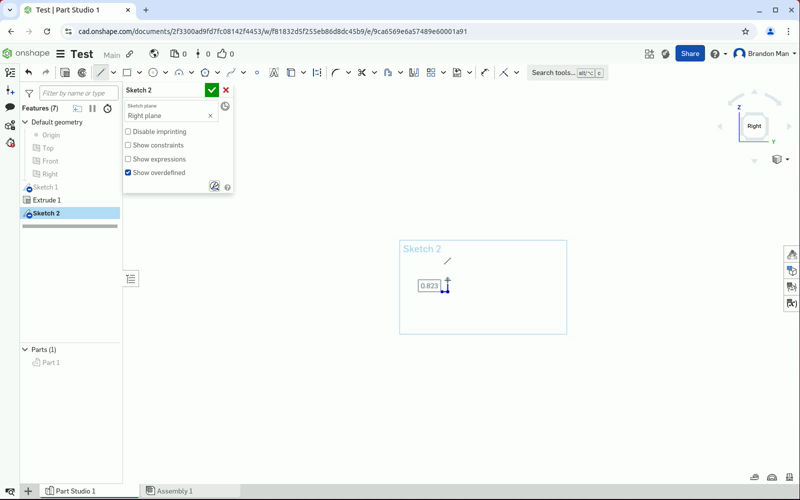
scroll(-6)
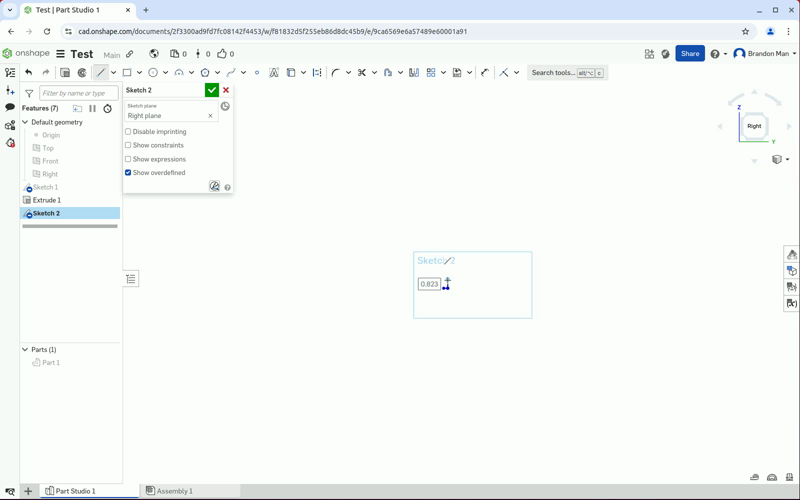
scroll(-6)
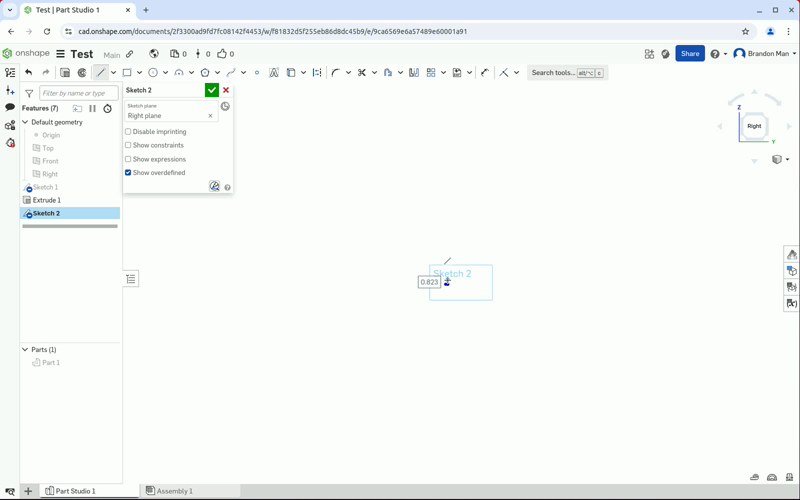
key_up(shift)
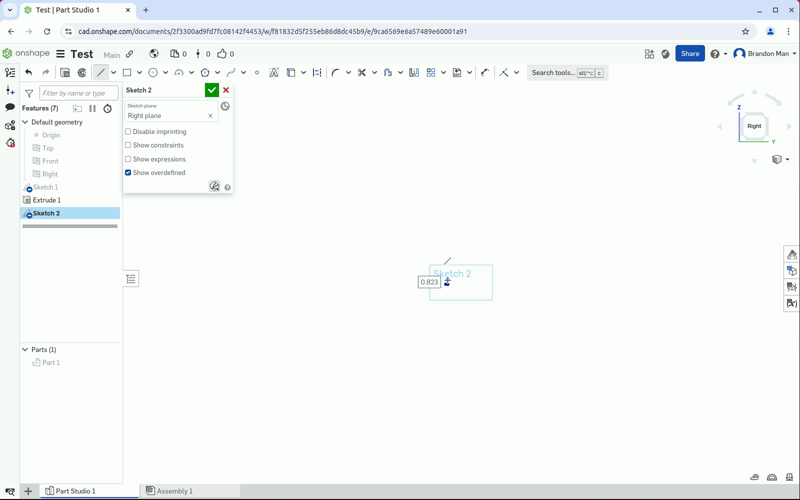
key_down(shift)
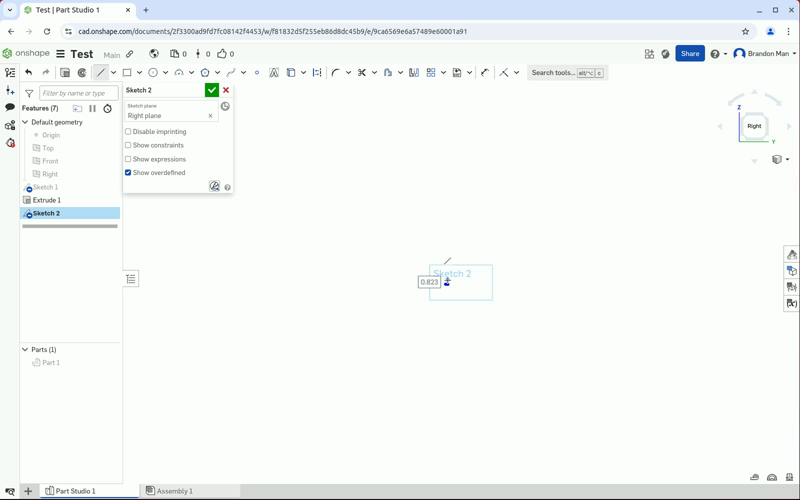
mouse_move(477, 279)
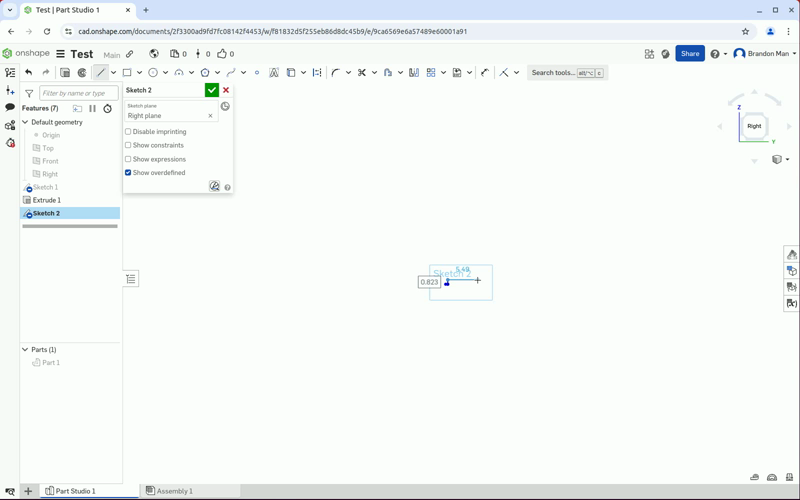
mouse_move(445, 279)
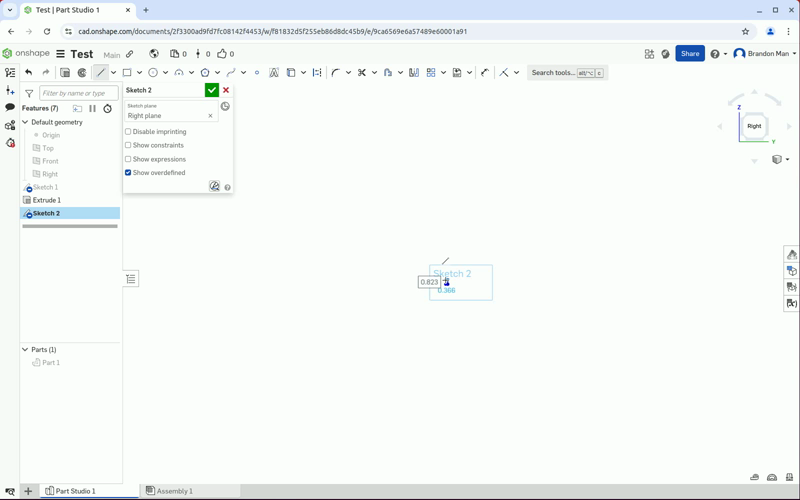
scroll(6)
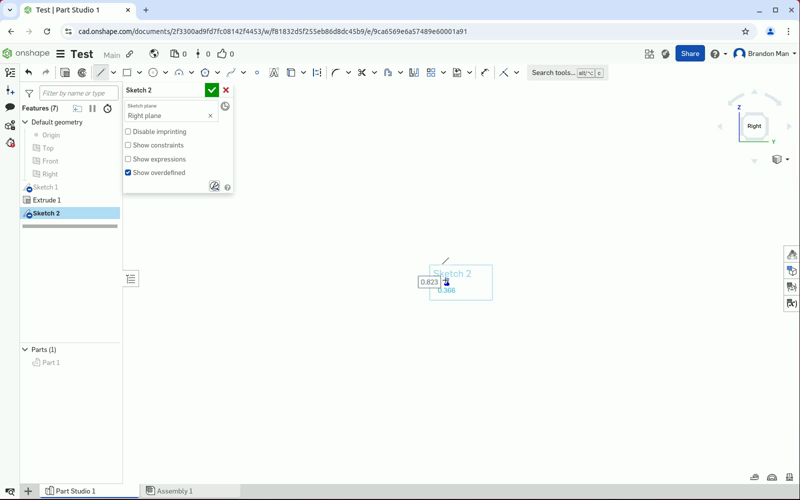
scroll(6)
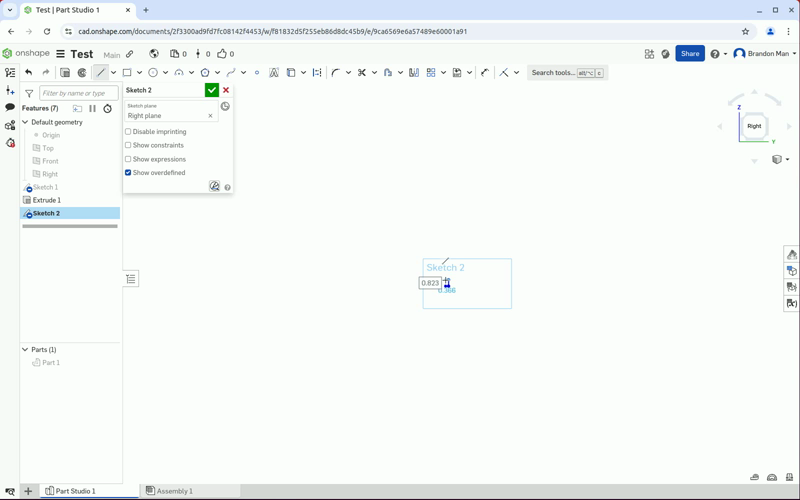
scroll(6)
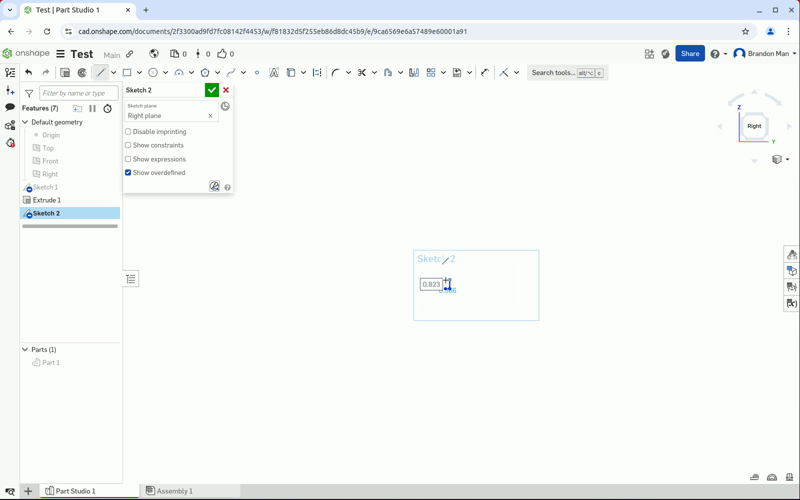
scroll(6)
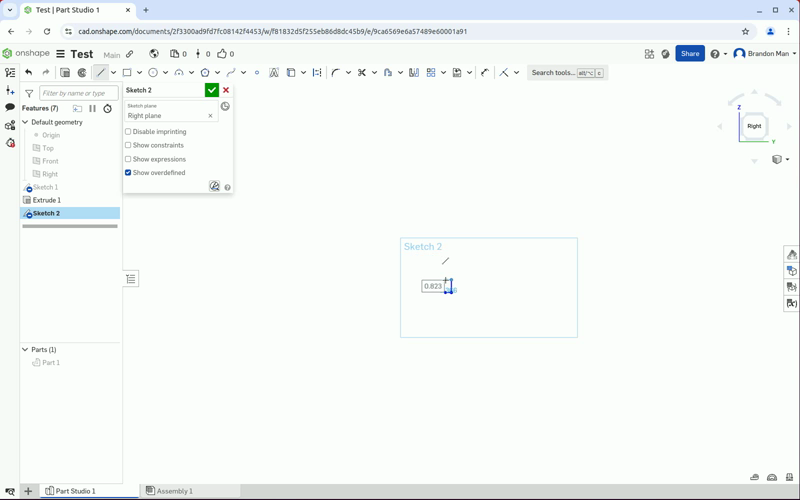
scroll(6)
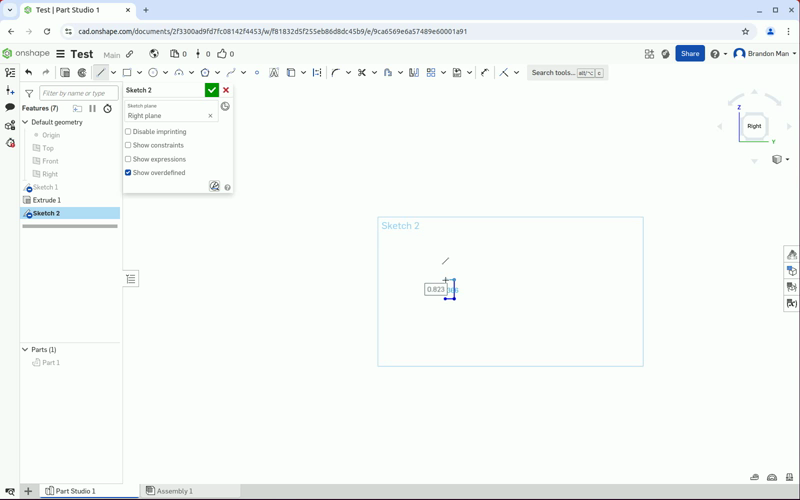
scroll(6)
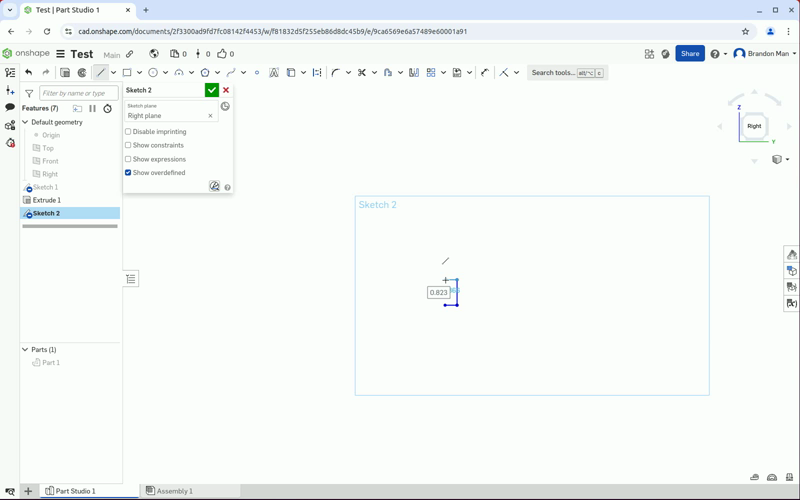
scroll(6)
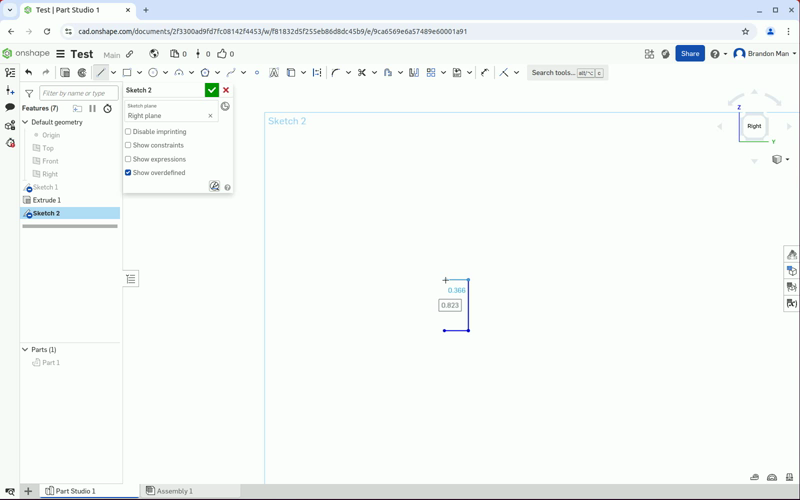
click(445, 279)
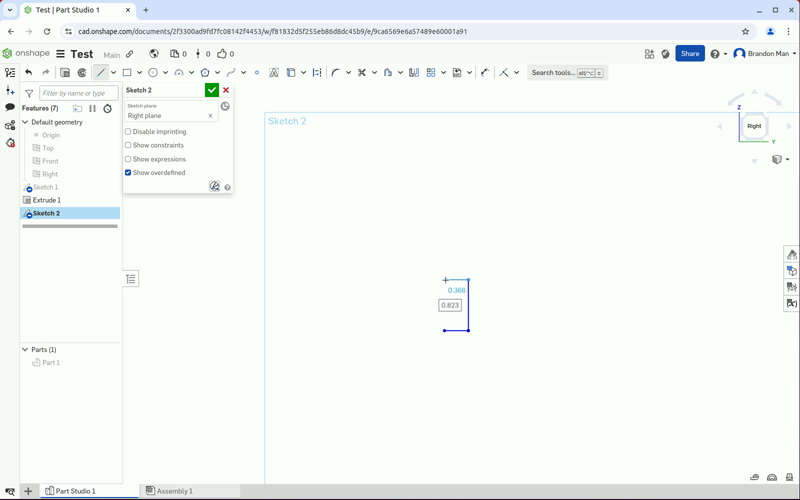
scroll(-6)
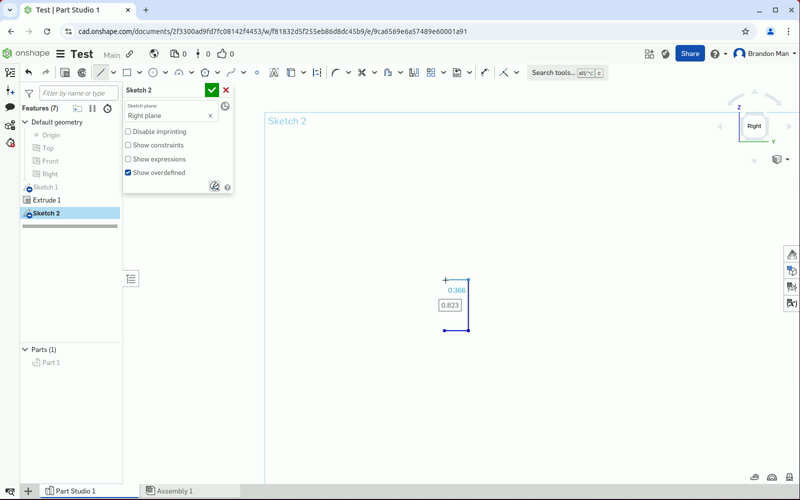
scroll(-6)
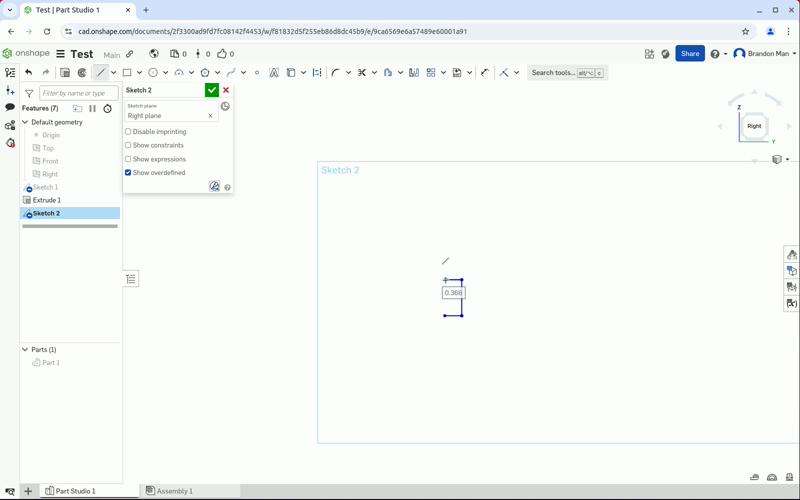
scroll(-6)
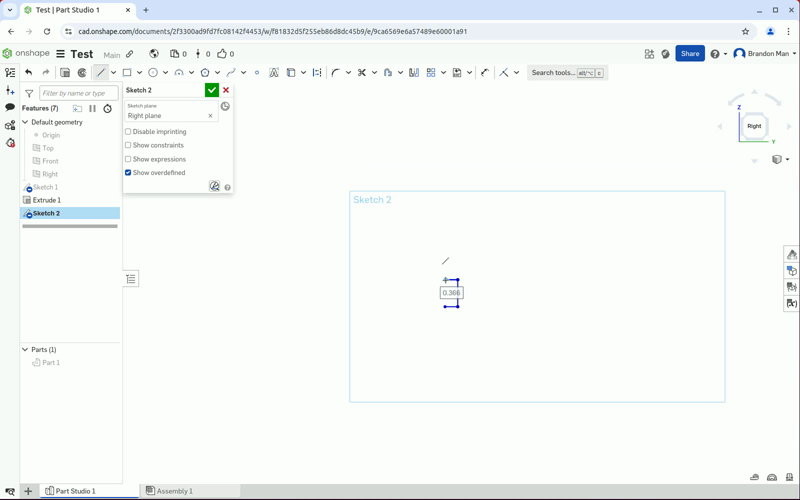
scroll(-6)
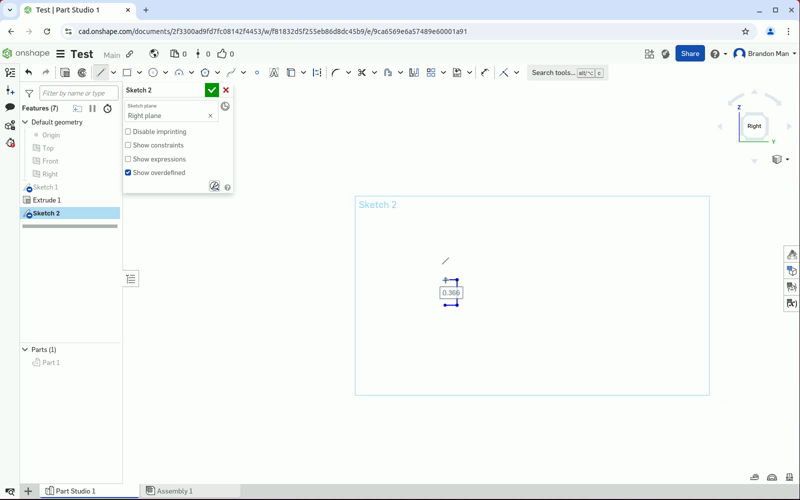
scroll(-6)
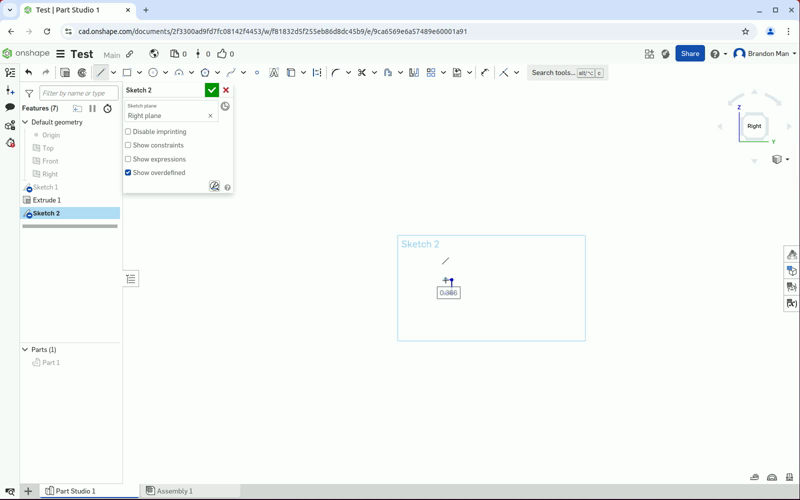
scroll(-6)
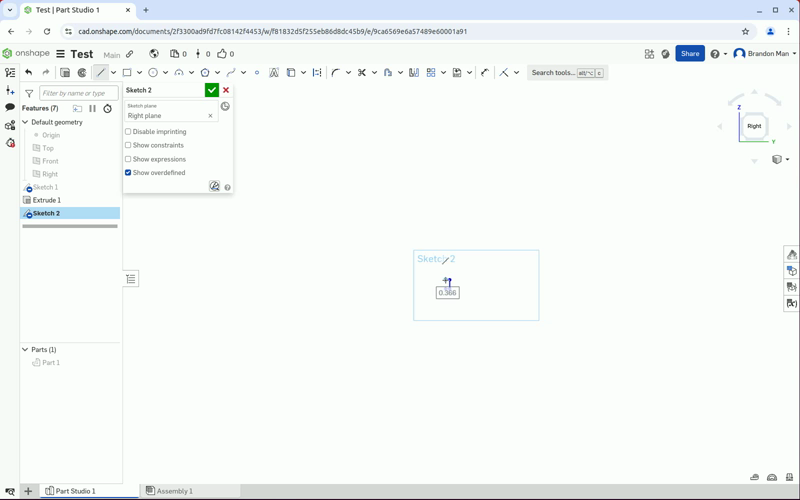
scroll(-6)
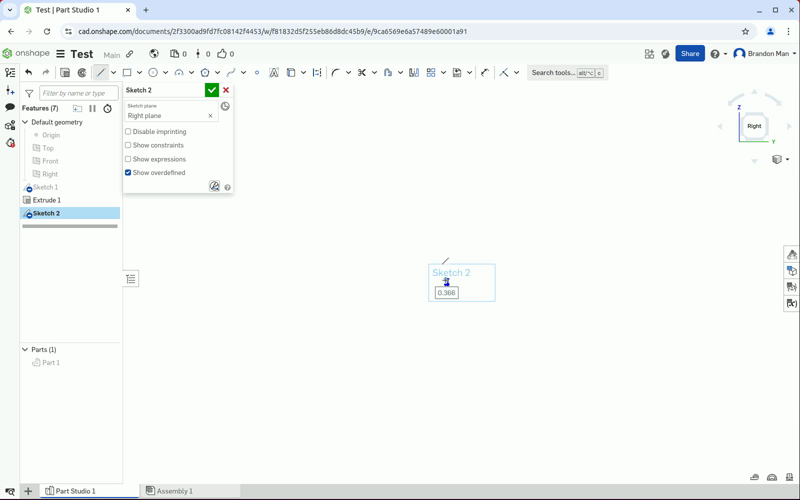
key_up(shift)
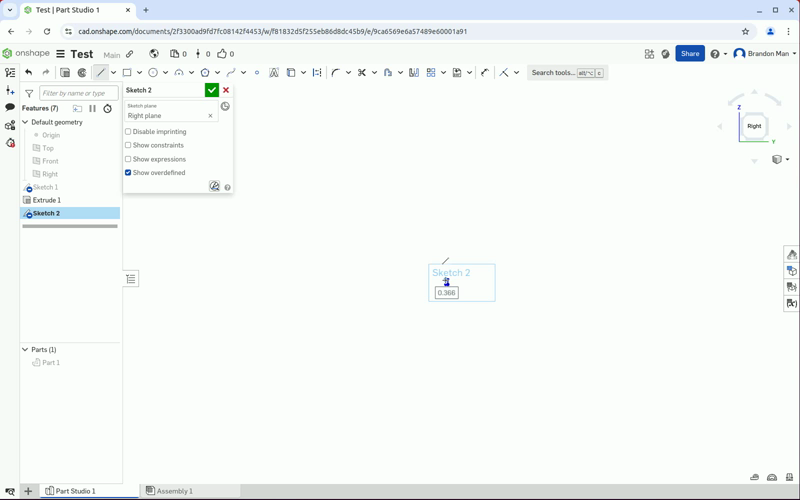
mouse_move(475, 279)
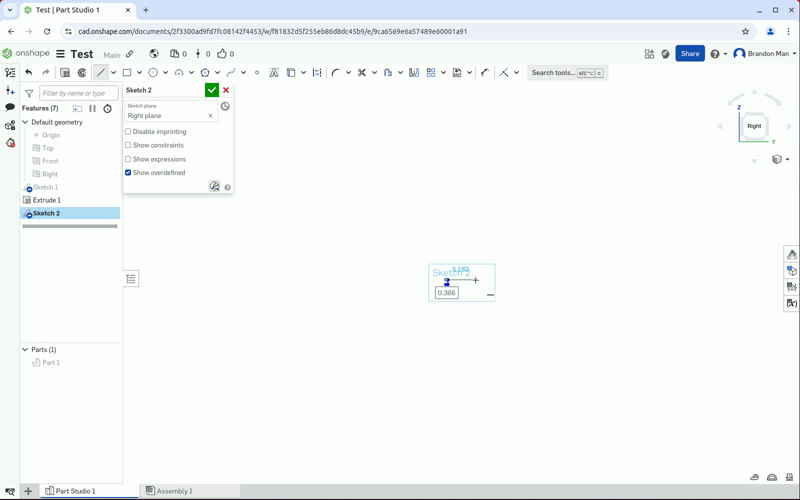
key_down(shift)
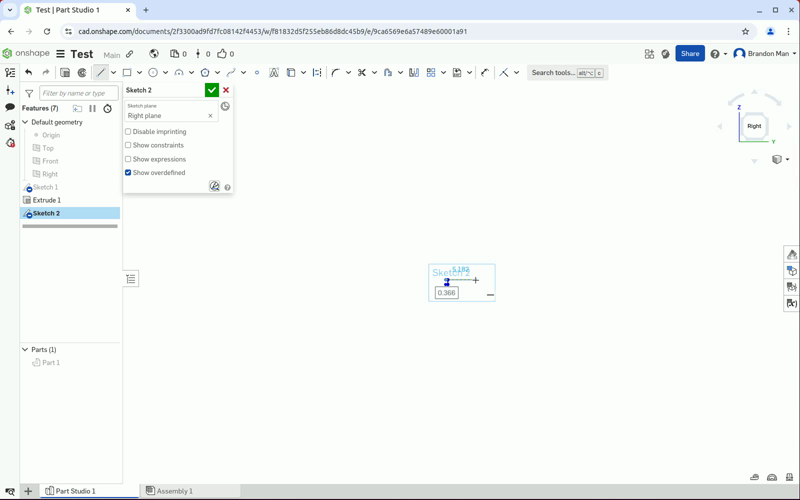
mouse_move(445, 284)
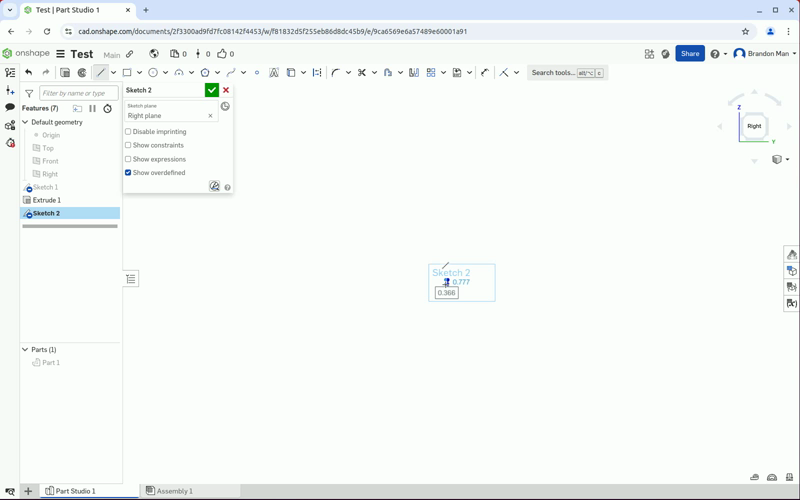
scroll(6)
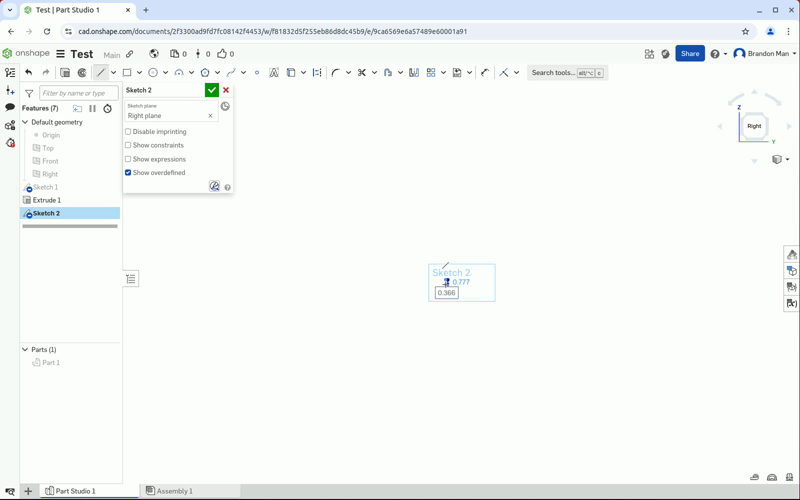
scroll(6)
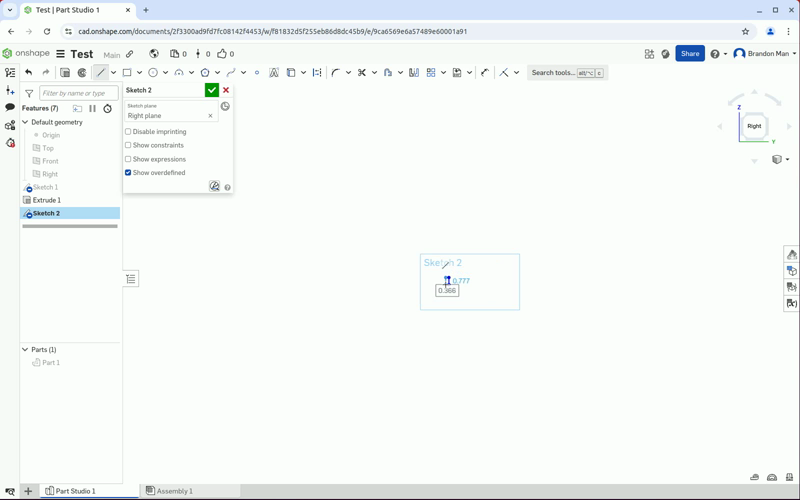
scroll(6)
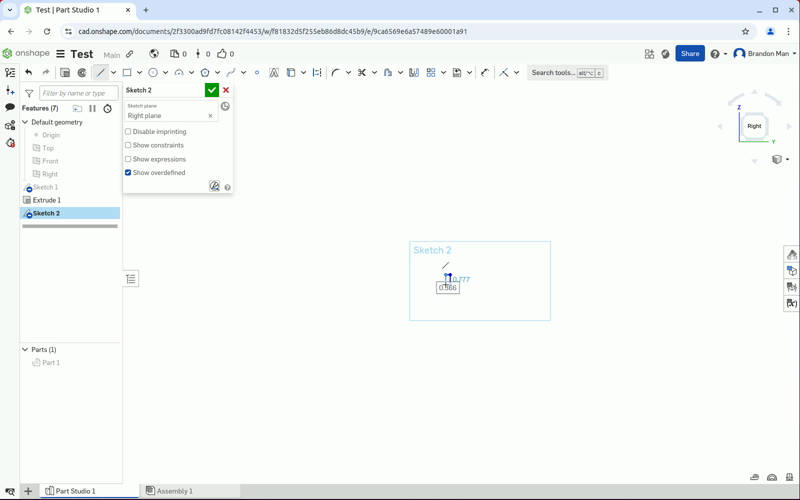
scroll(6)
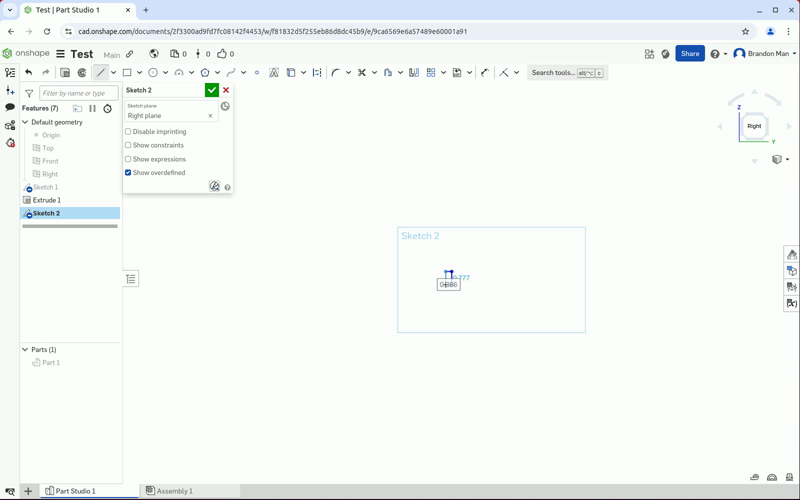
scroll(6)
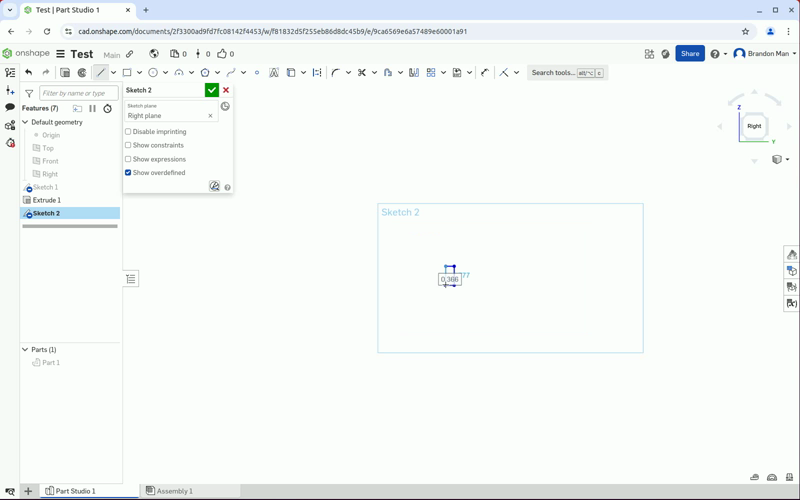
scroll(6)
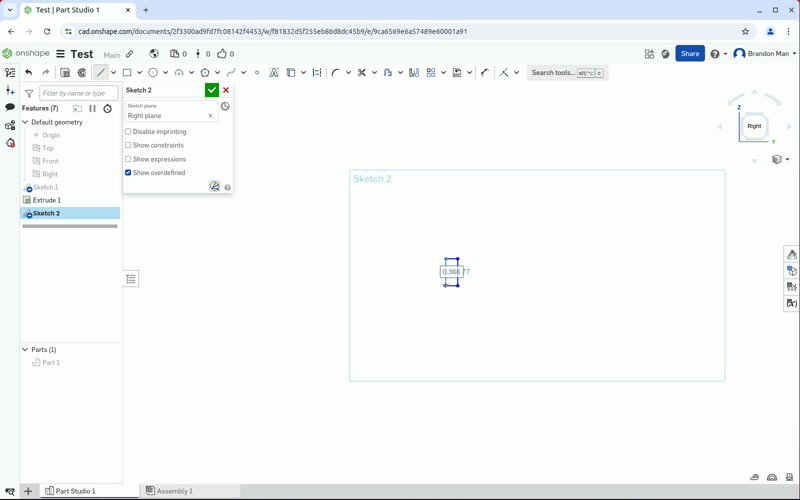
scroll(6)
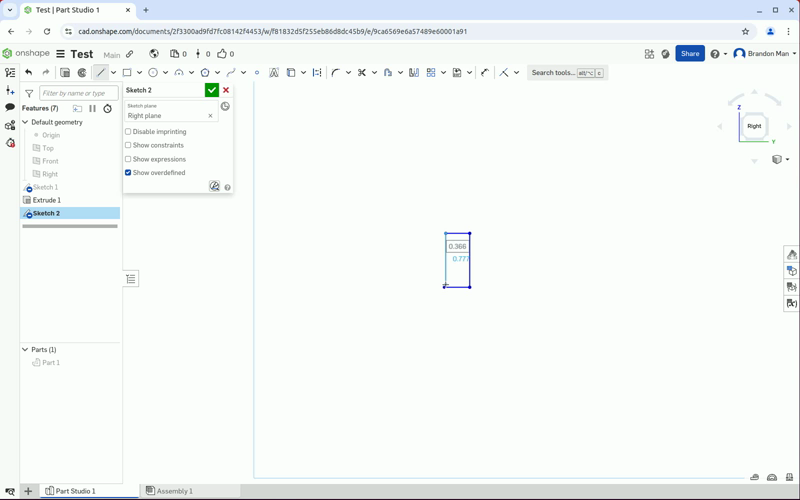
key_up(shift)
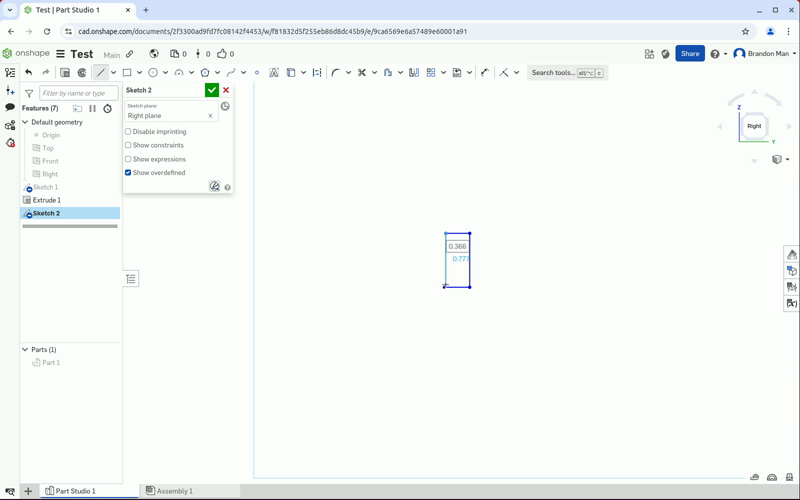
click(445, 284)
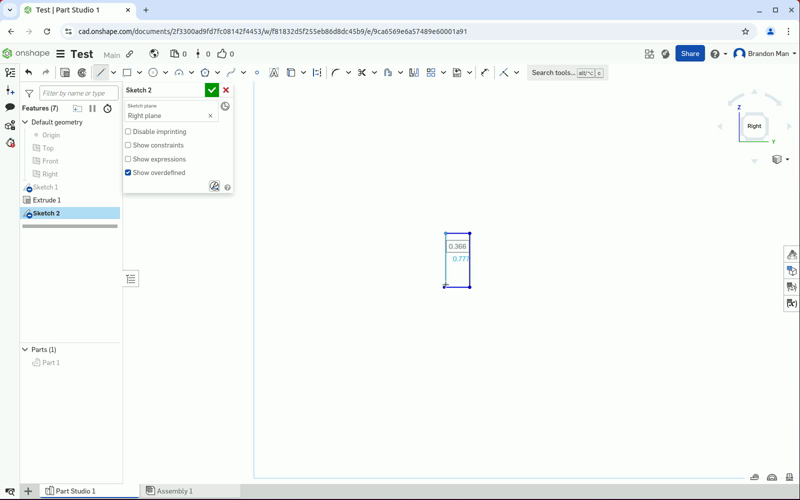
scroll(-6)
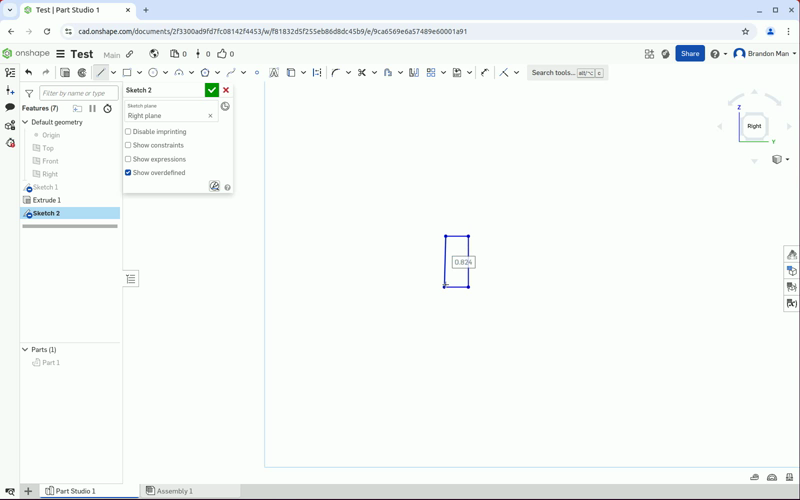
scroll(-6)
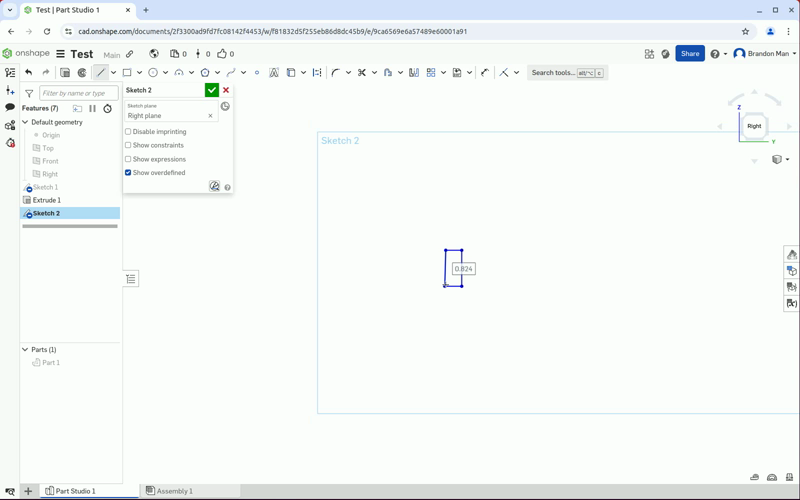
scroll(-6)
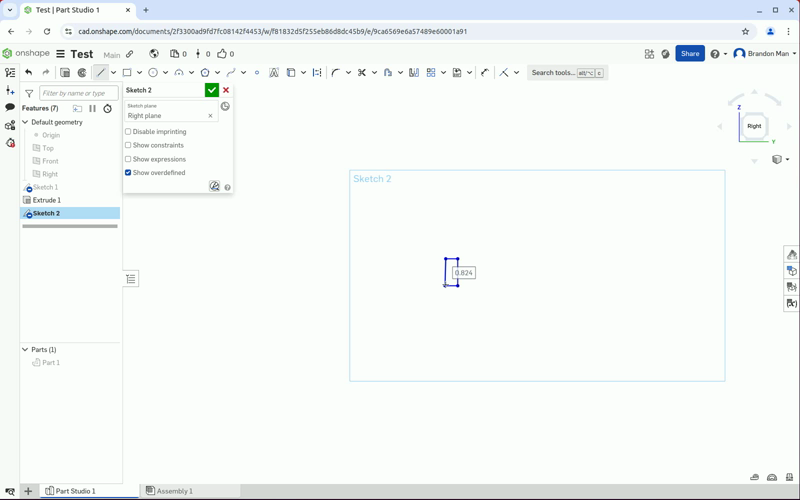
scroll(-6)
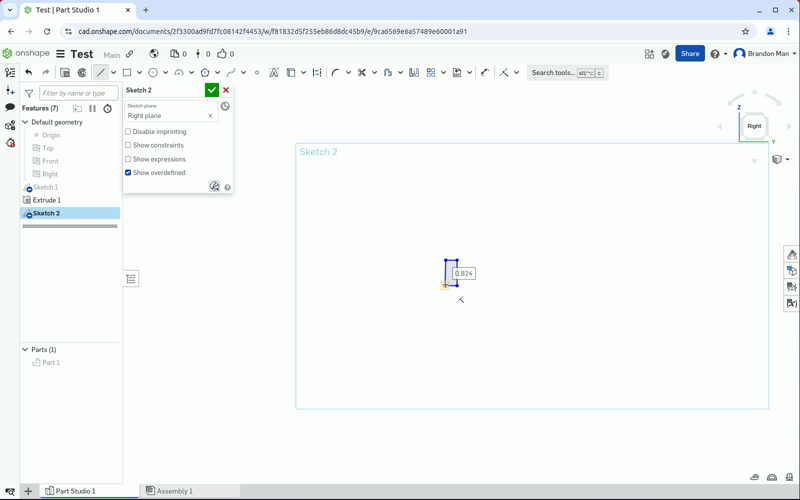
scroll(-6)
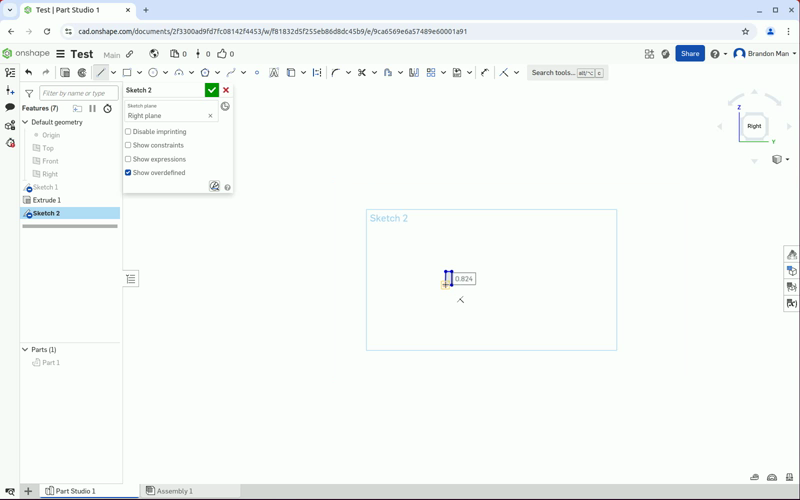
scroll(-6)
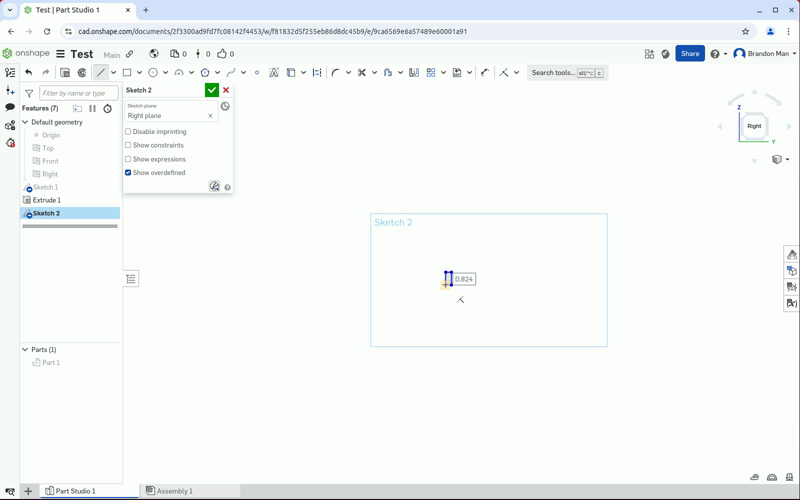
scroll(-6)
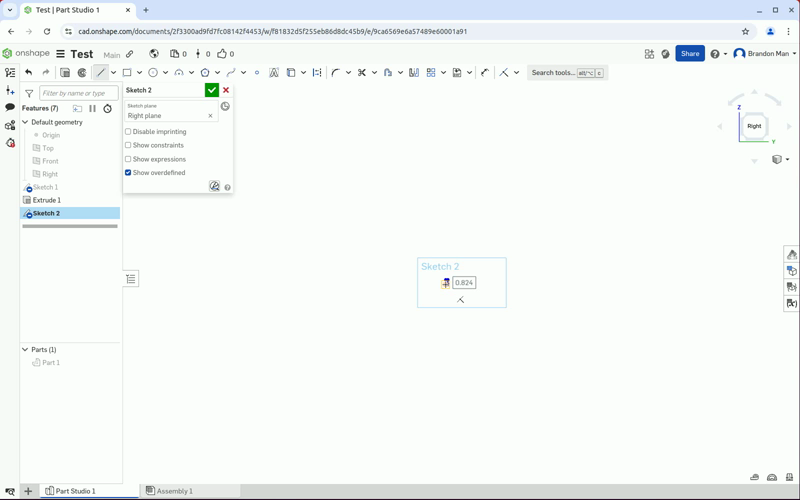
key(esc)
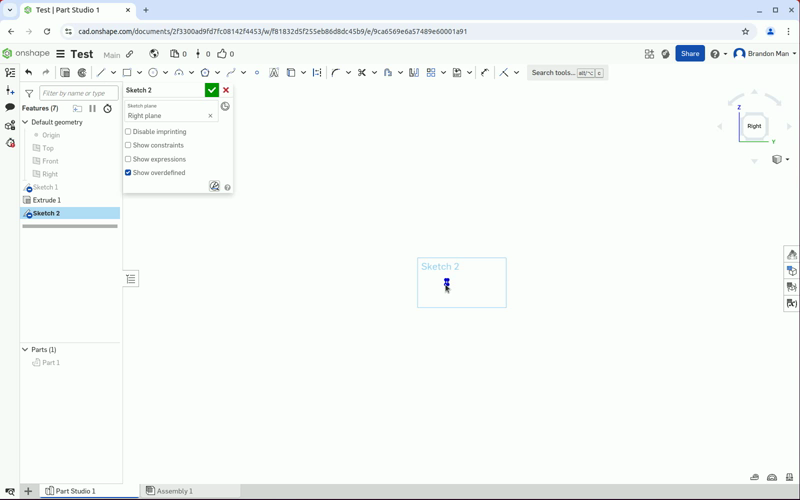
mouse_move(447, 281)
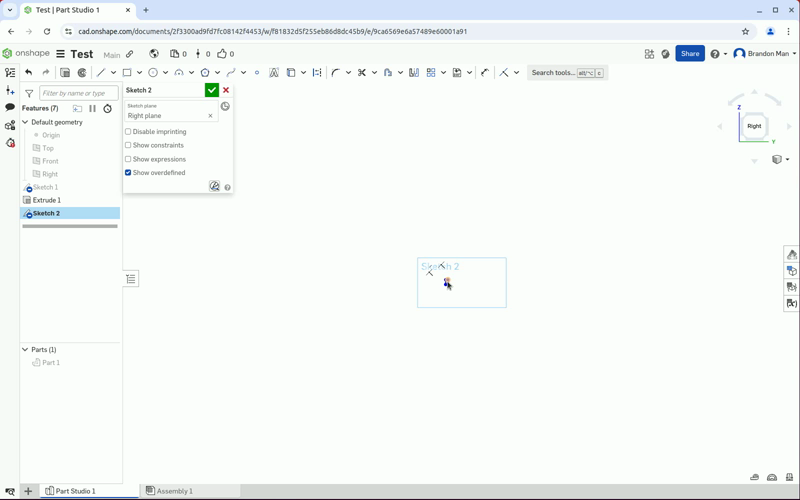
scroll(6)
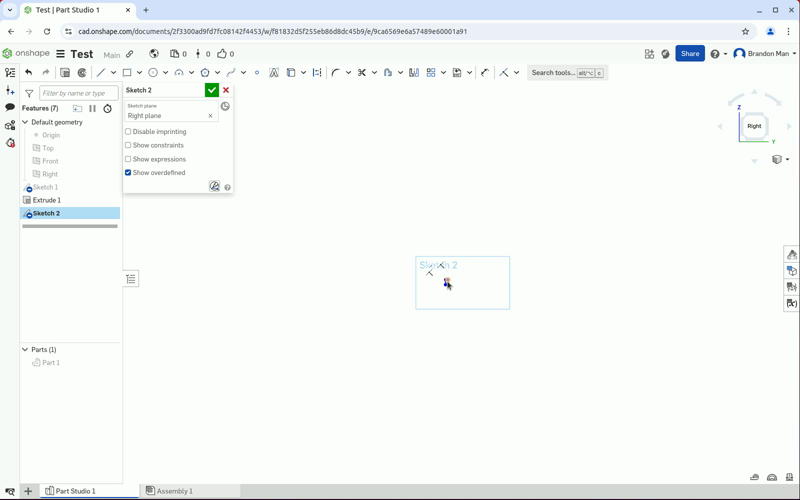
scroll(6)
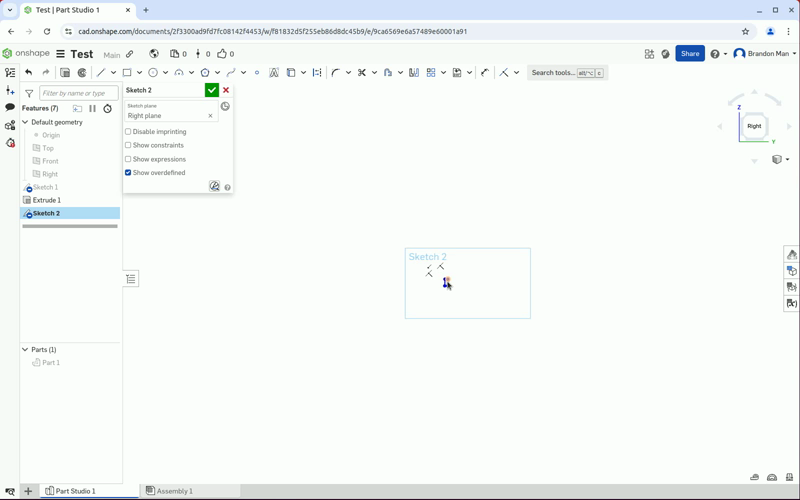
scroll(6)
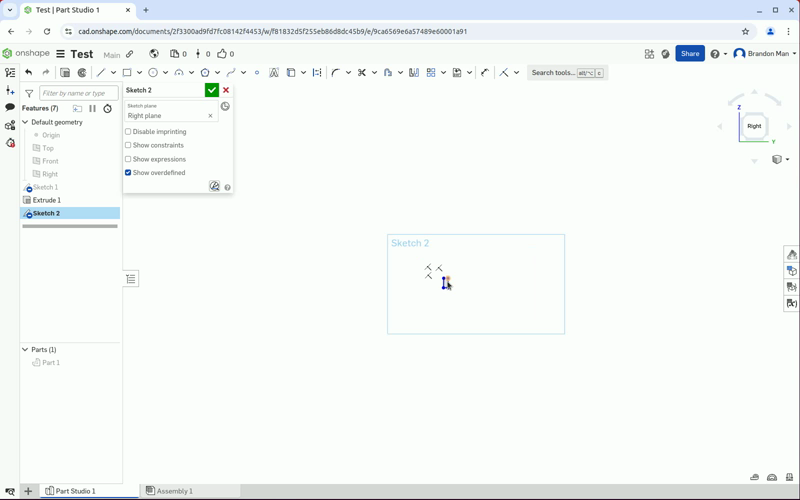
scroll(6)
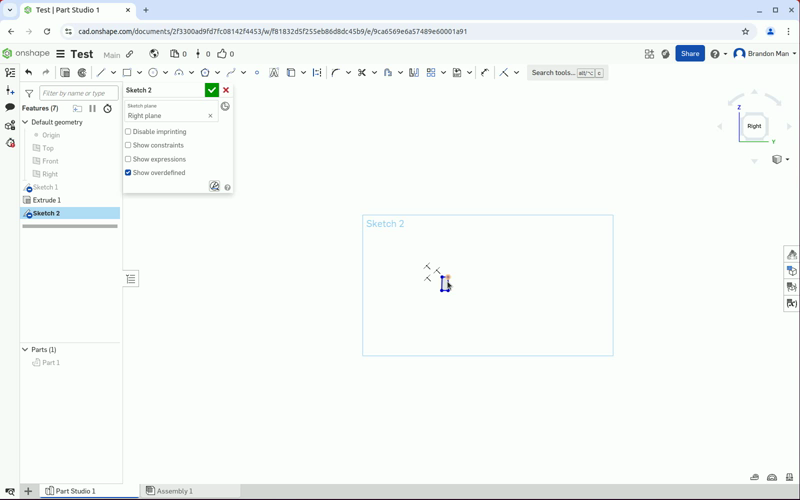
scroll(6)
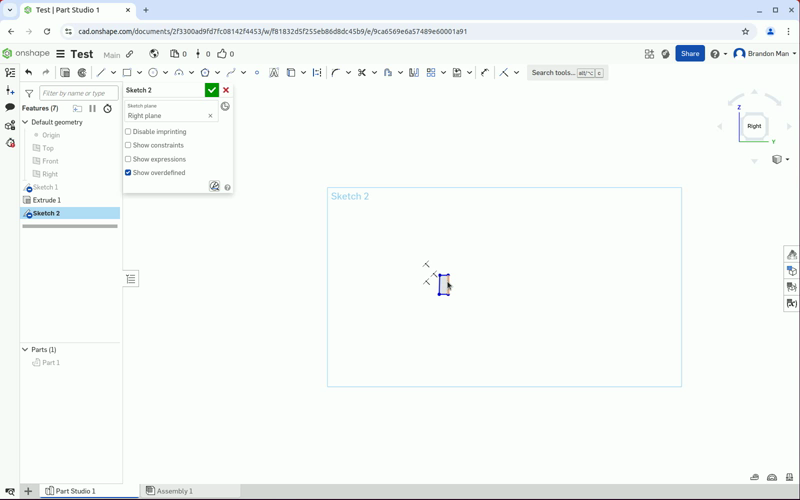
scroll(6)
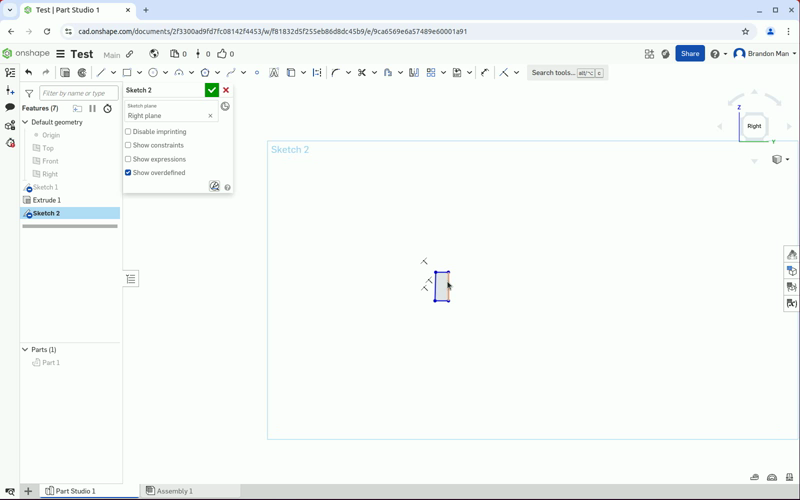
scroll(6)
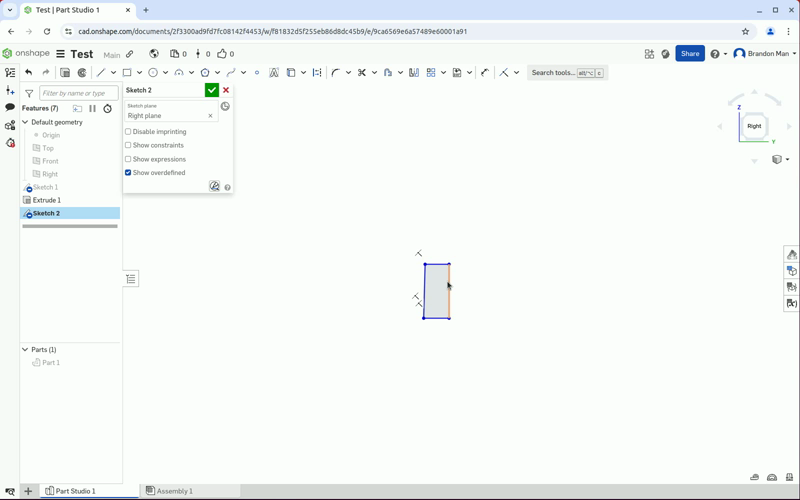
click(447, 281)
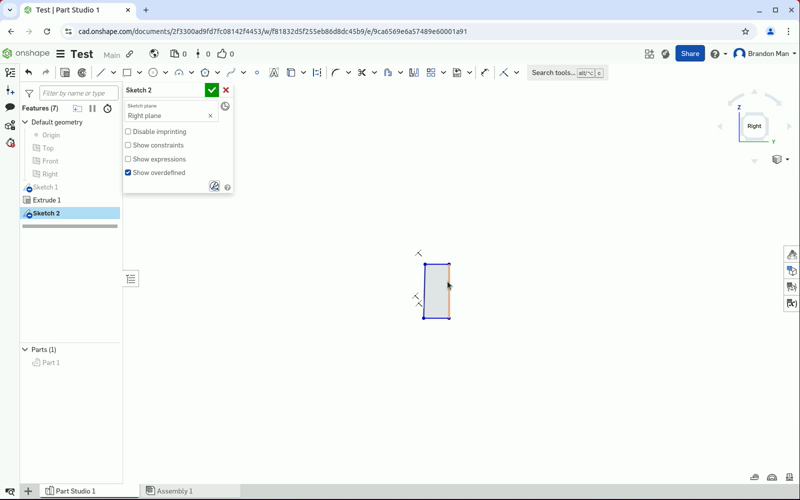
scroll(-6)
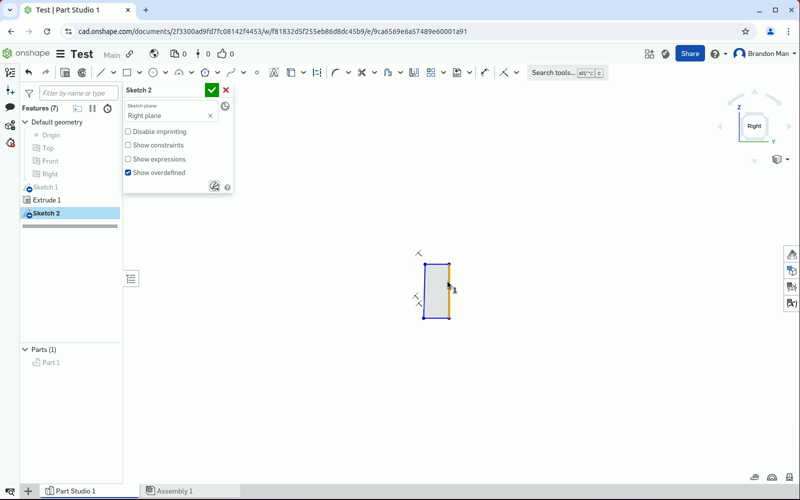
scroll(-6)
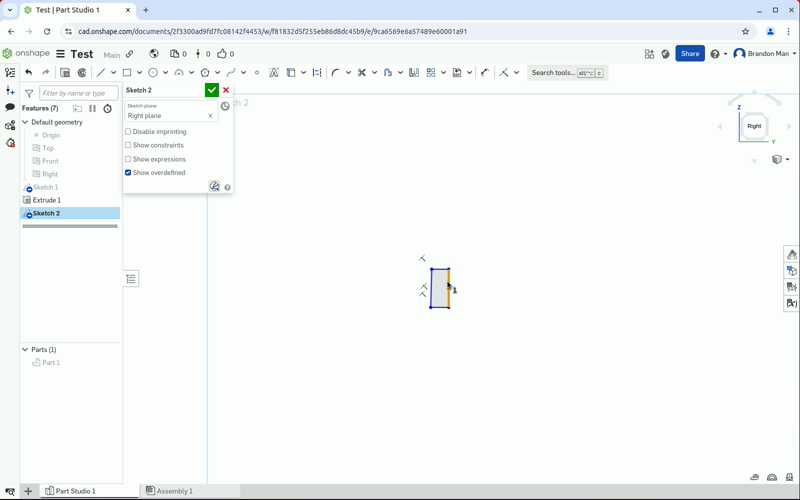
scroll(-6)
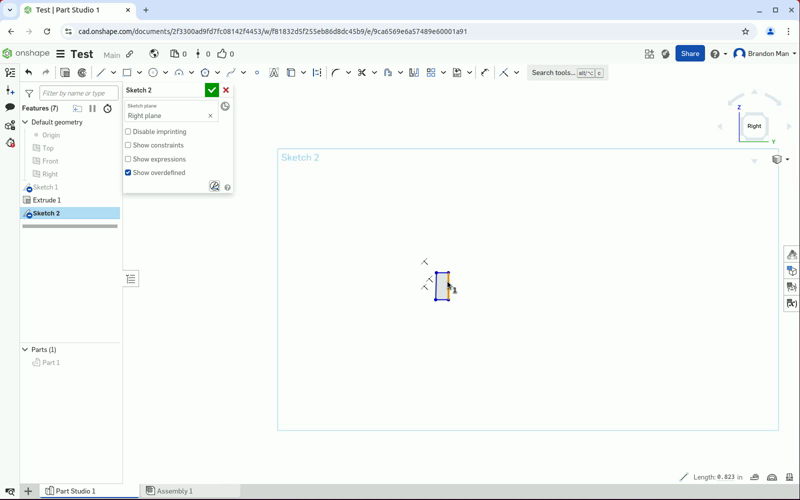
scroll(-6)
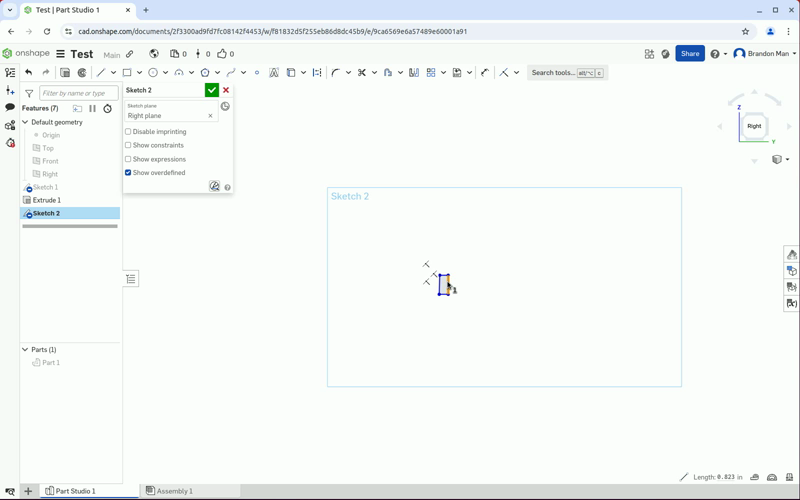
scroll(-6)
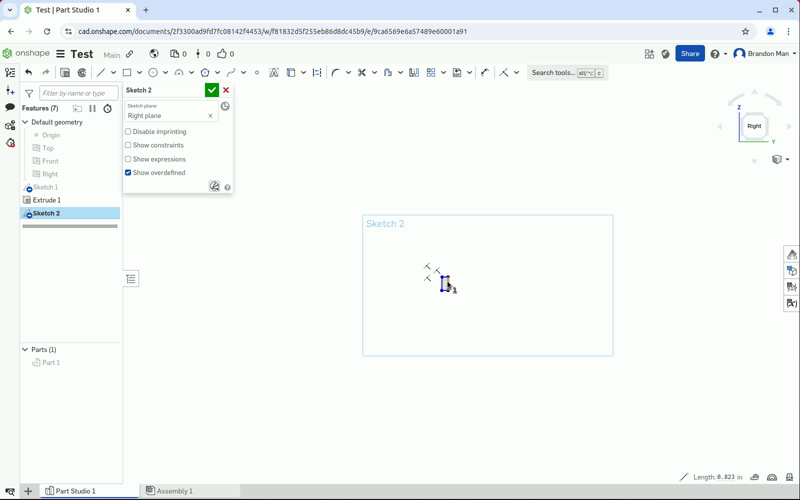
scroll(-6)
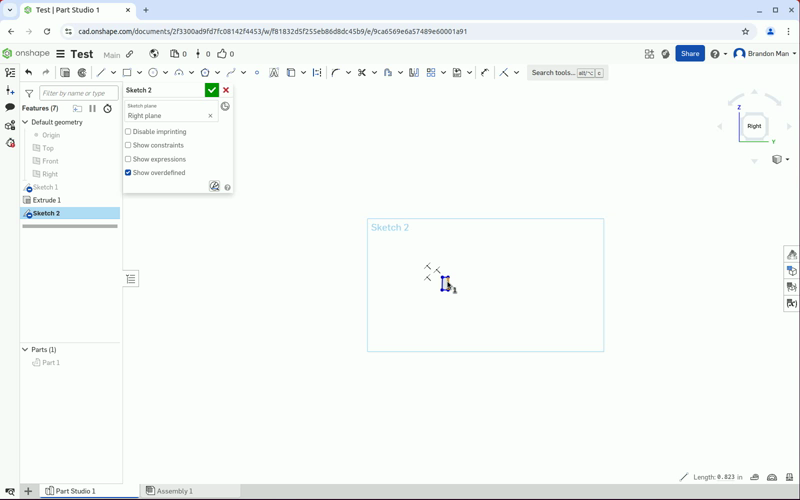
scroll(-6)
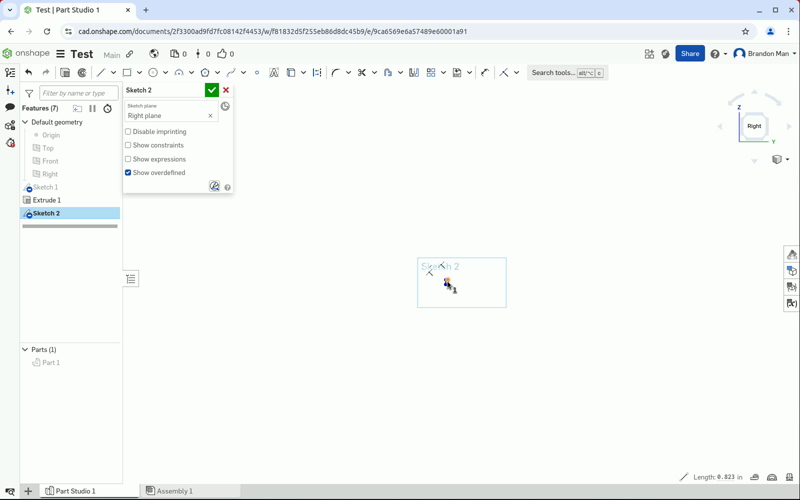
mouse_move(73, 352)
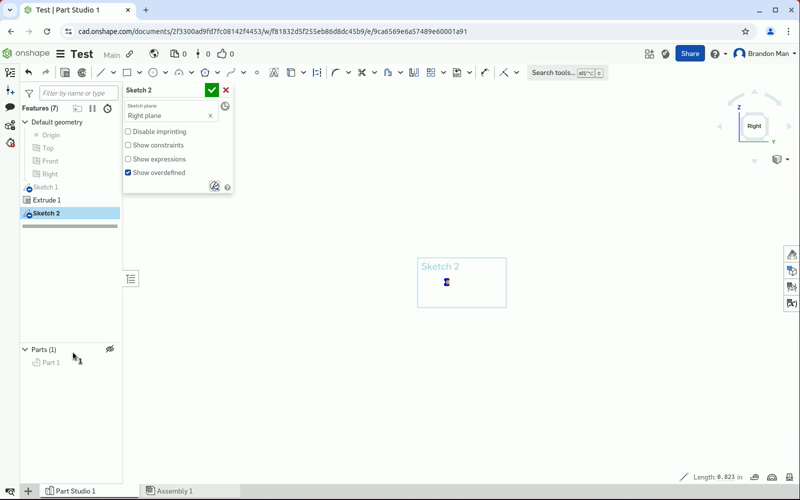
key(shift+y)
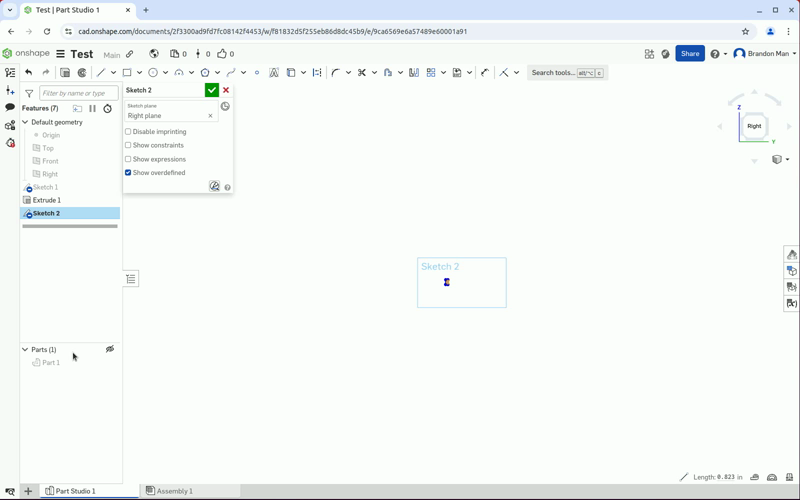
key(shift+e)
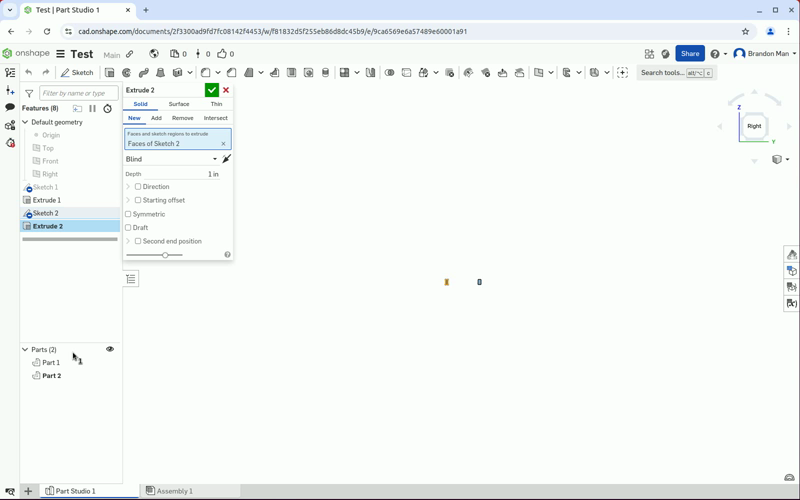
mouse_move(143, 106)
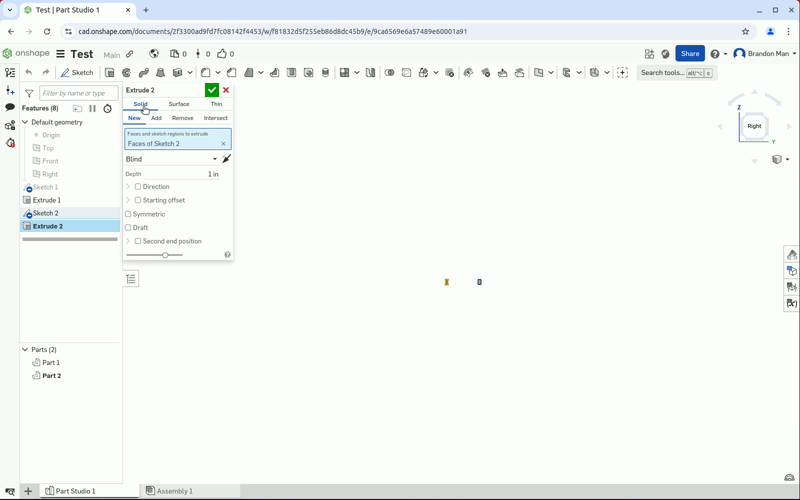
click(143, 106)
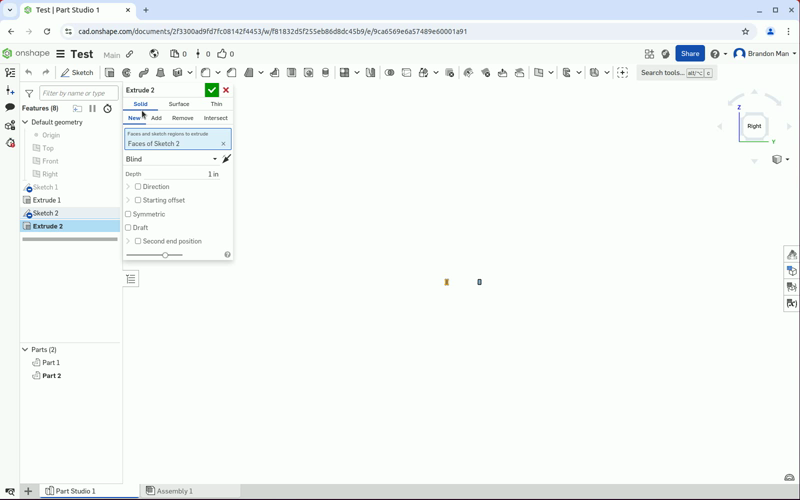
mouse_move(137, 120)
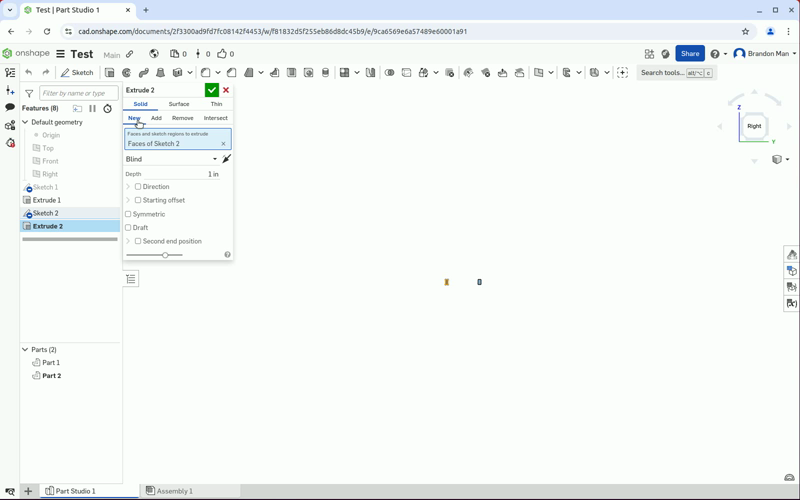
click(137, 120)
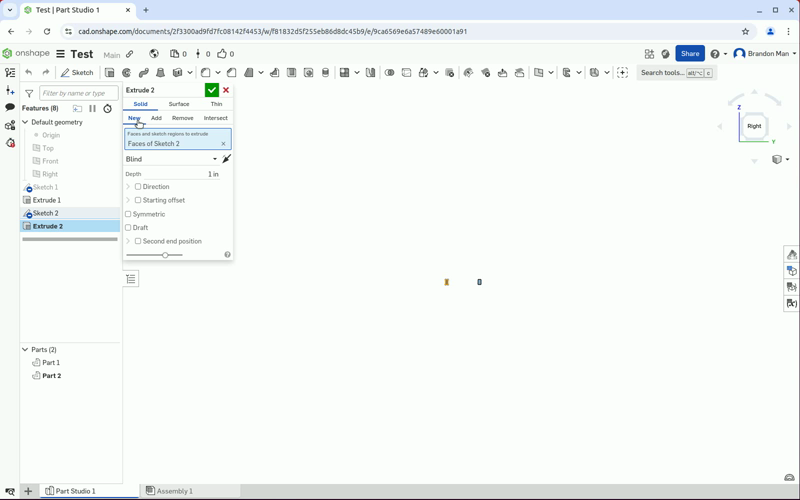
key(tab, 4)
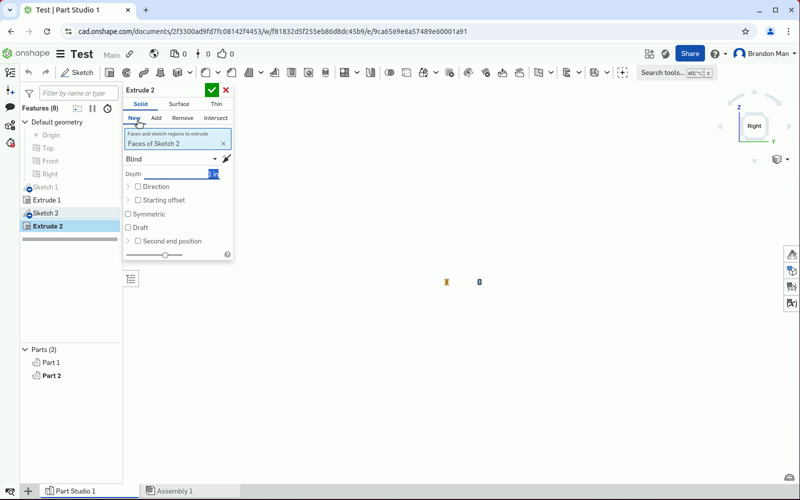
text(23.108)
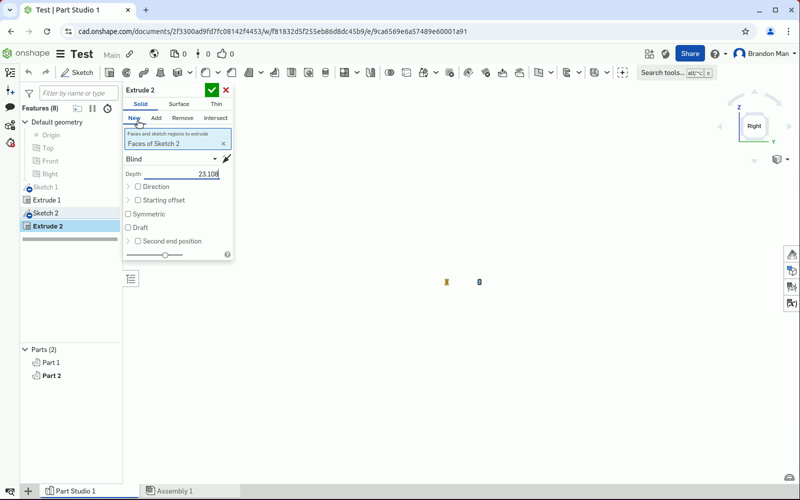
key(enter)
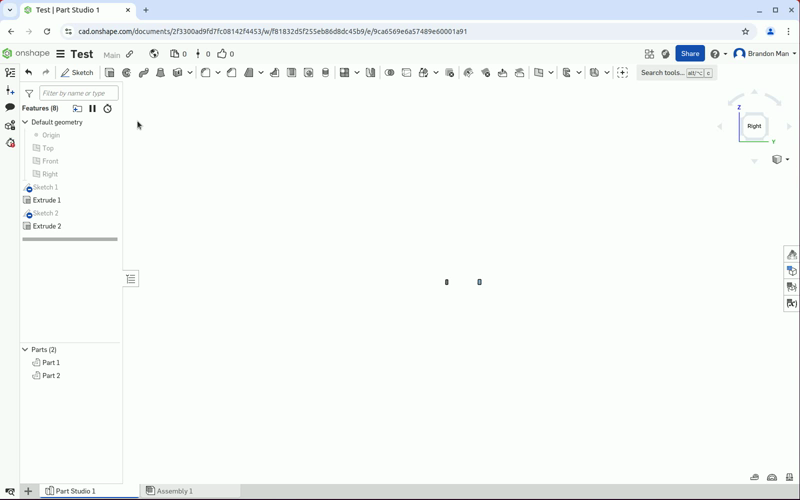
key(shift+h)
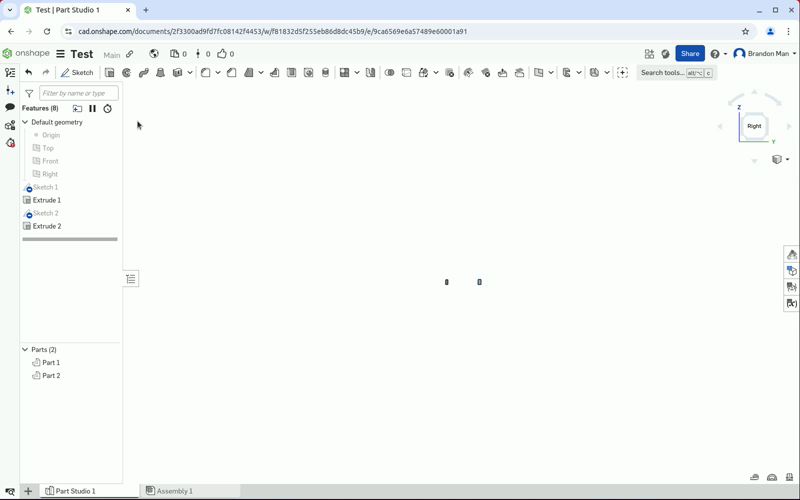
key(shift+h)
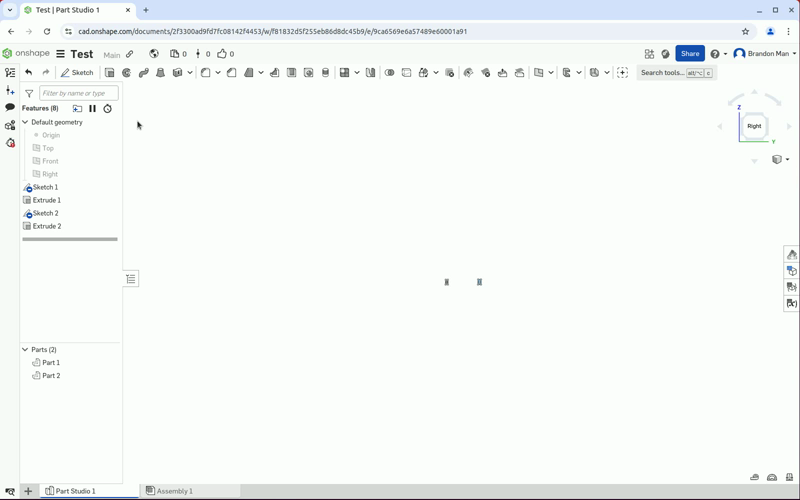
key(shift+7)
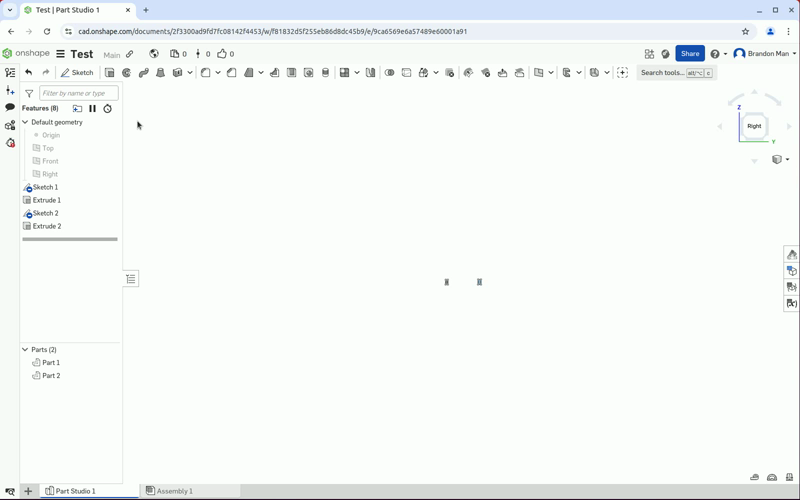
key(right, 2)
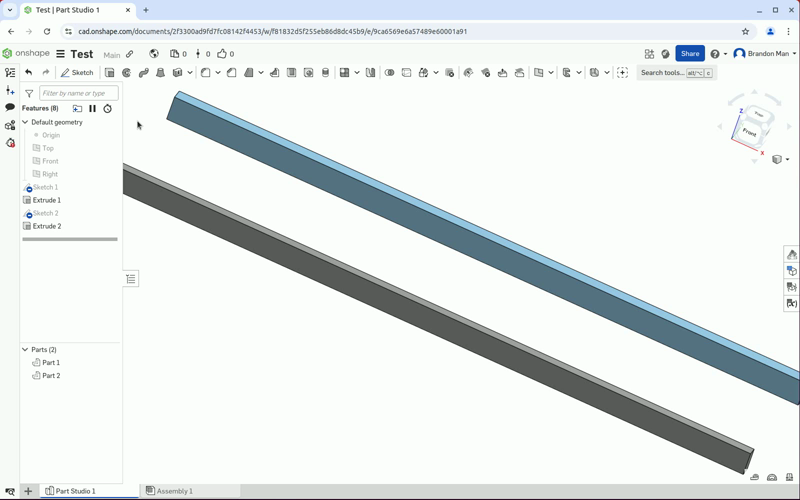
key(down, 2)
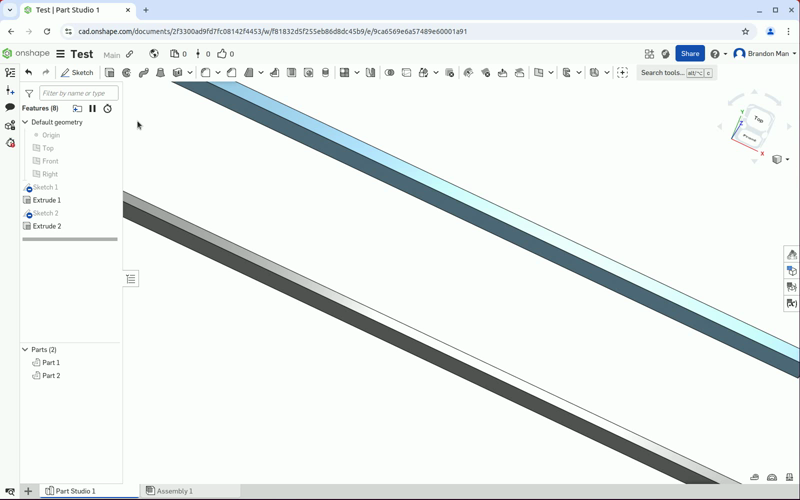
key(up, 2)
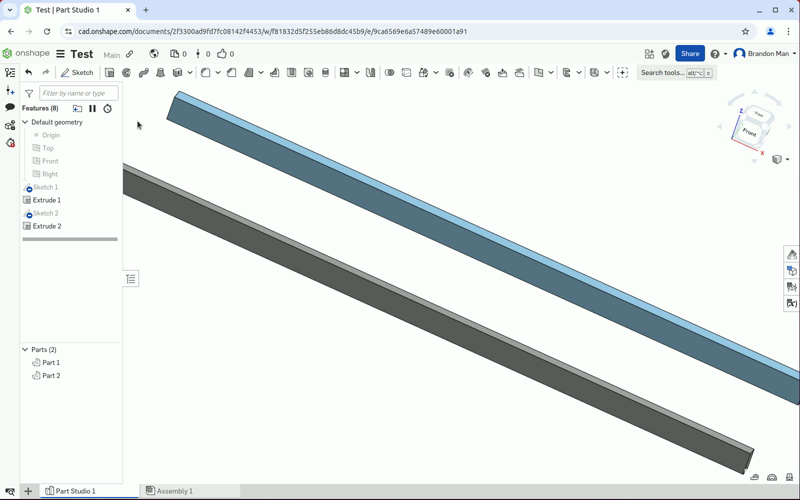
key(left, 2)
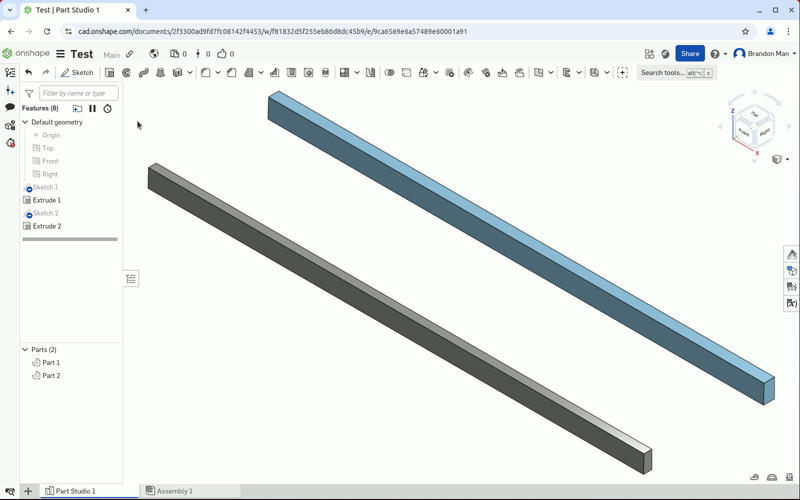
mouse_move(73, 189)
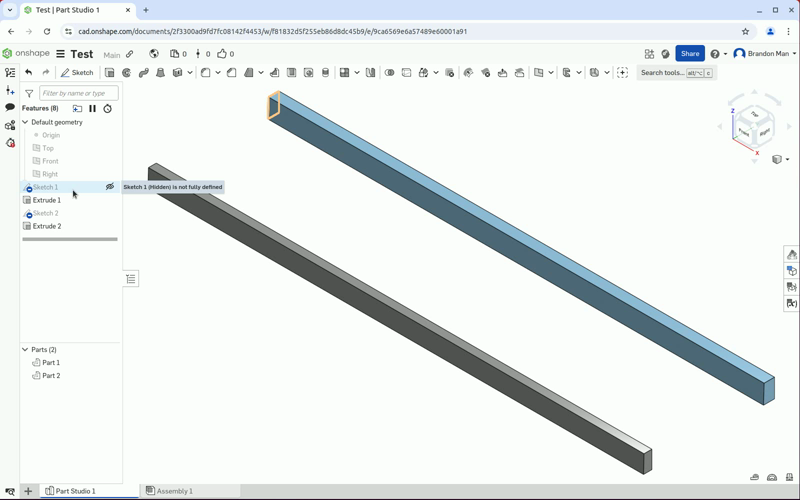
click(73, 189)